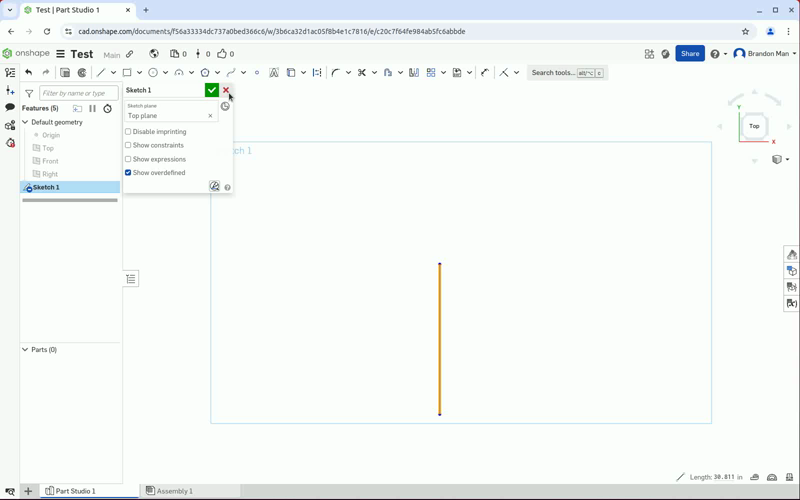
key(shift+h)
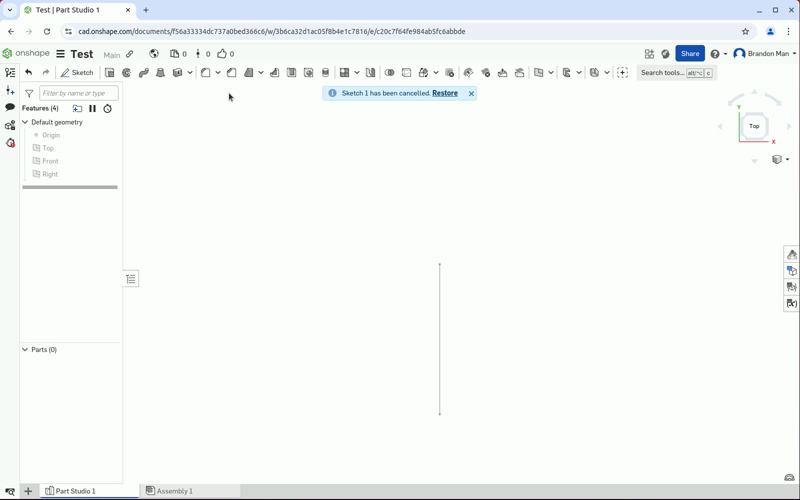
mouse_move(73, 352)
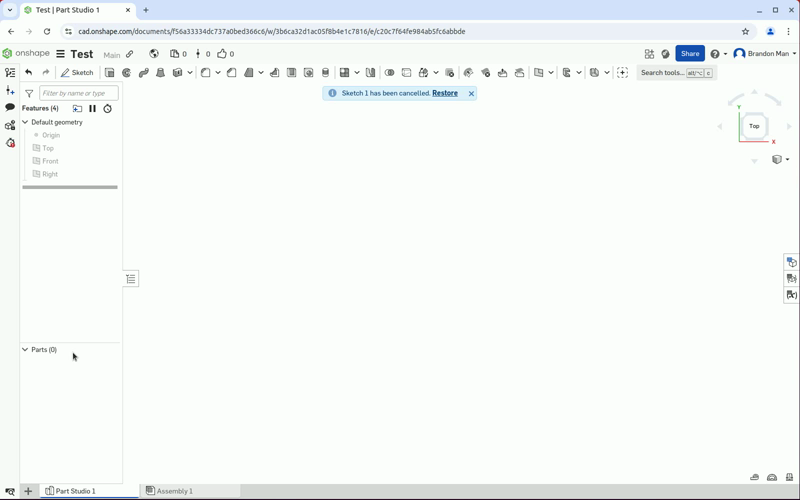
key(y)
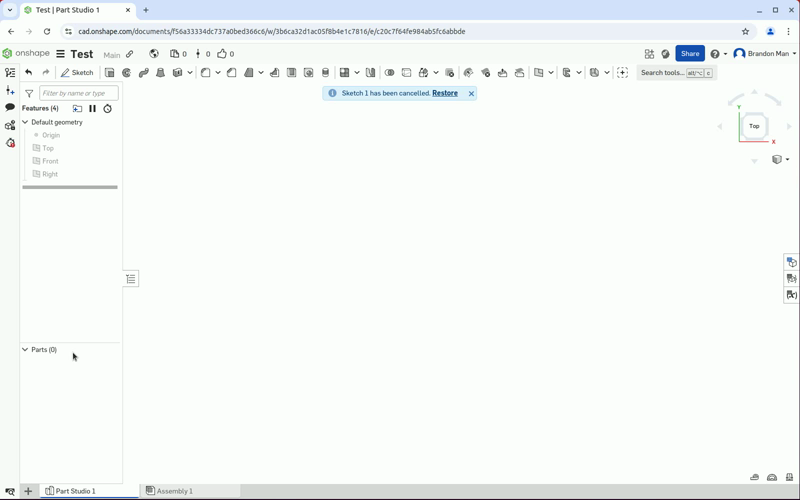
key(shift+p)
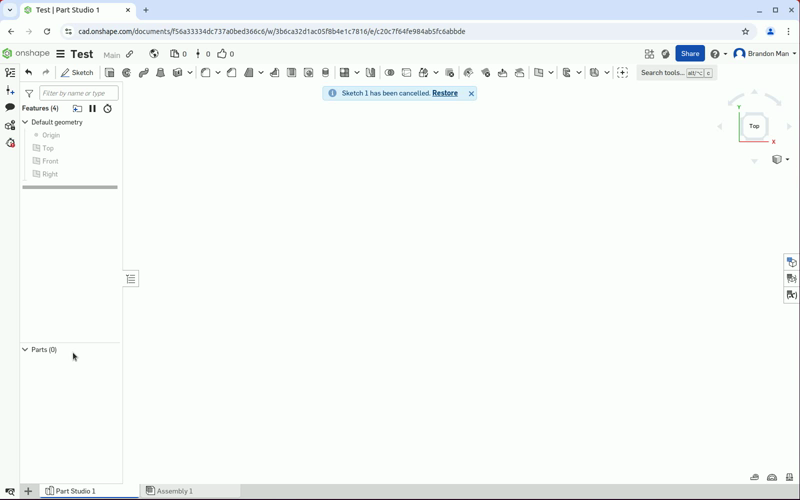
key(space)
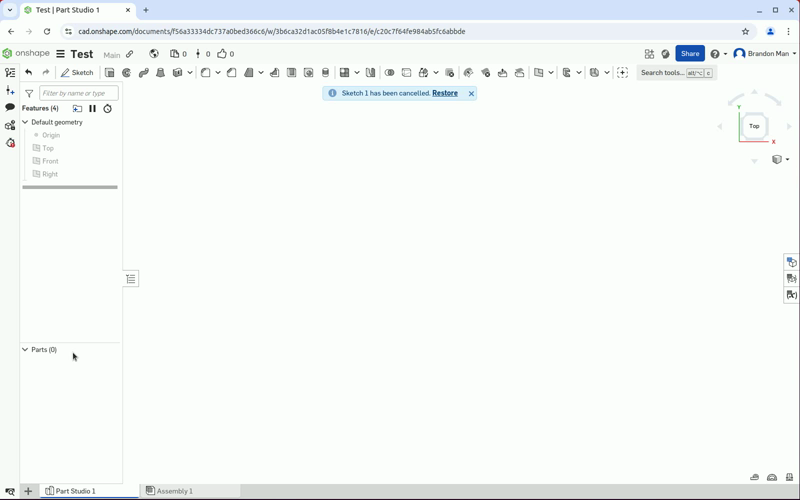
key_down(shift)
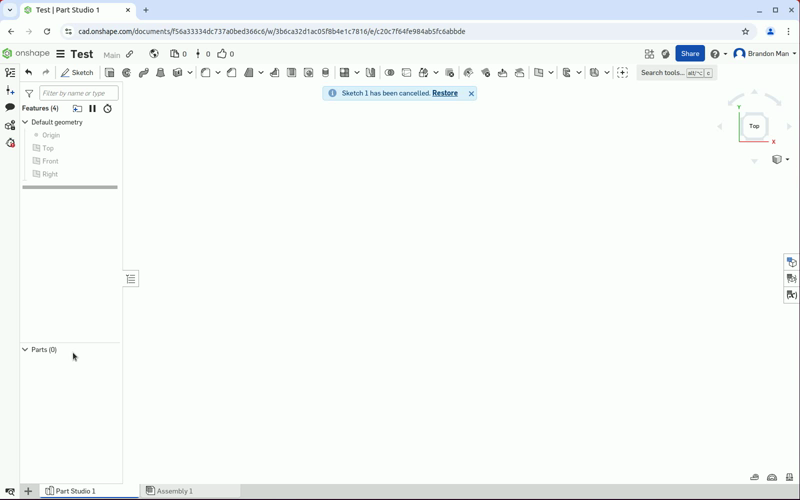
key(up)
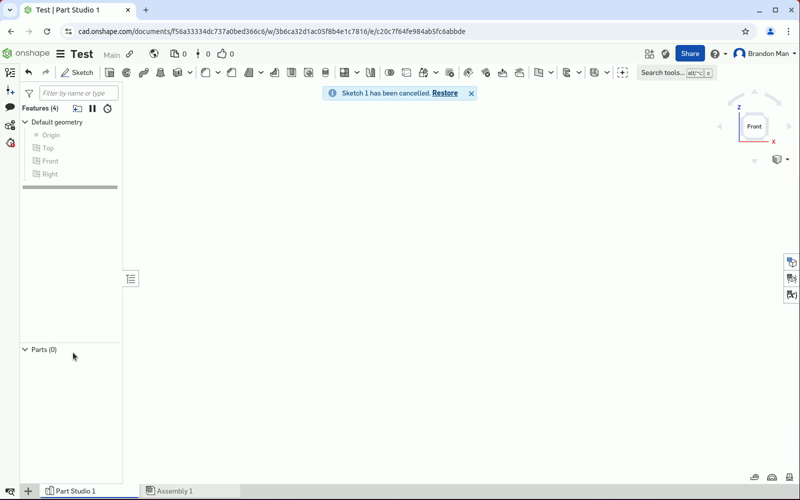
key_up(shift)
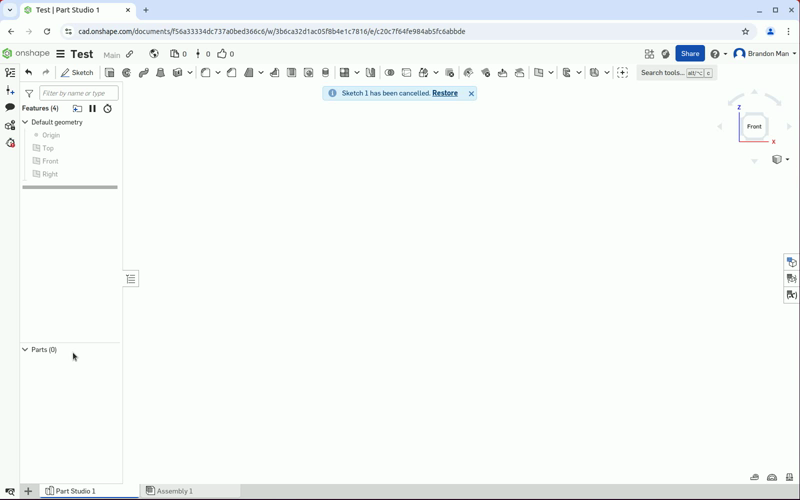
mouse_move(73, 352)
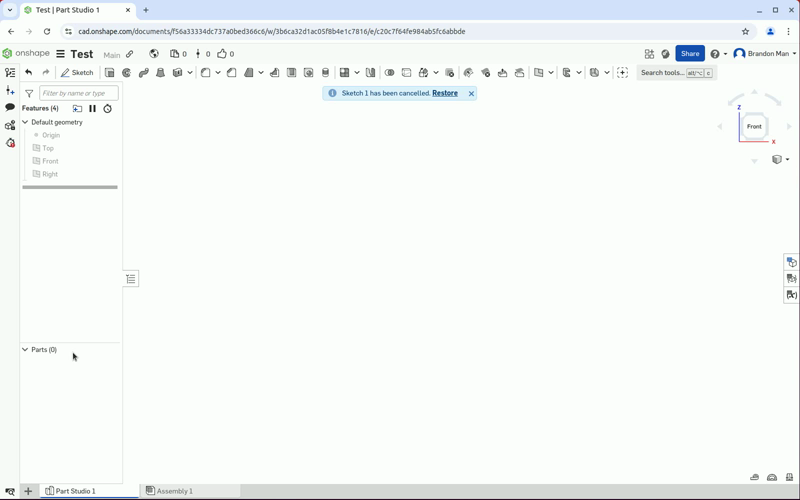
key(shift+y)
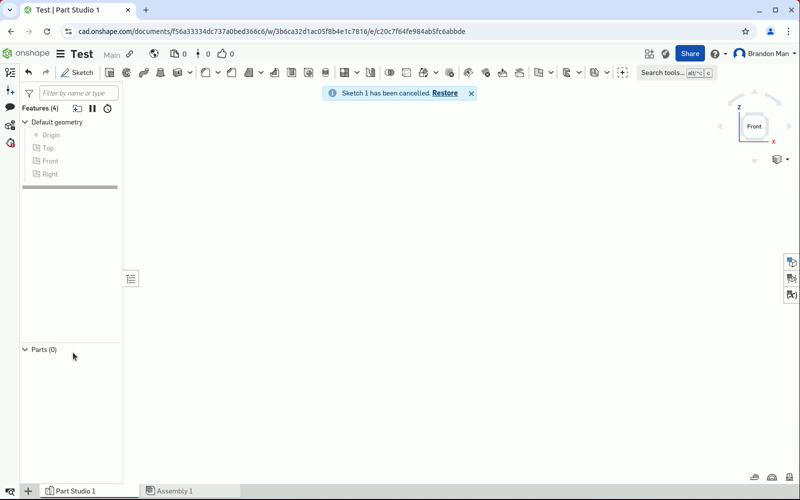
key(shift+s)
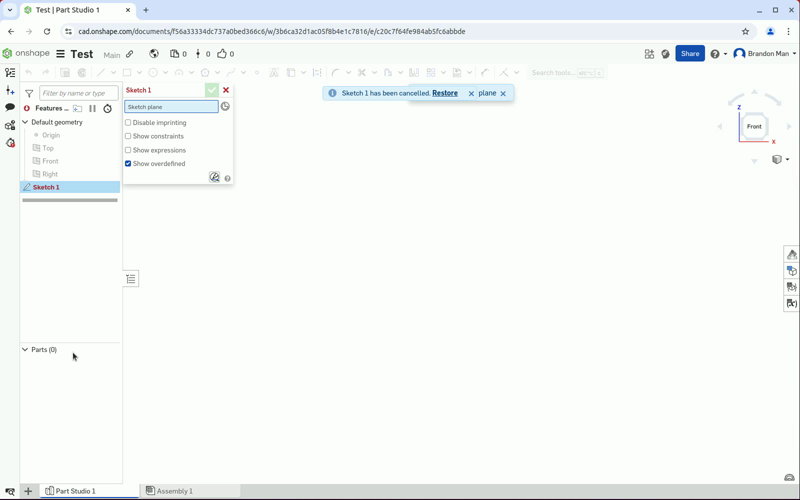
mouse_move(73, 163)
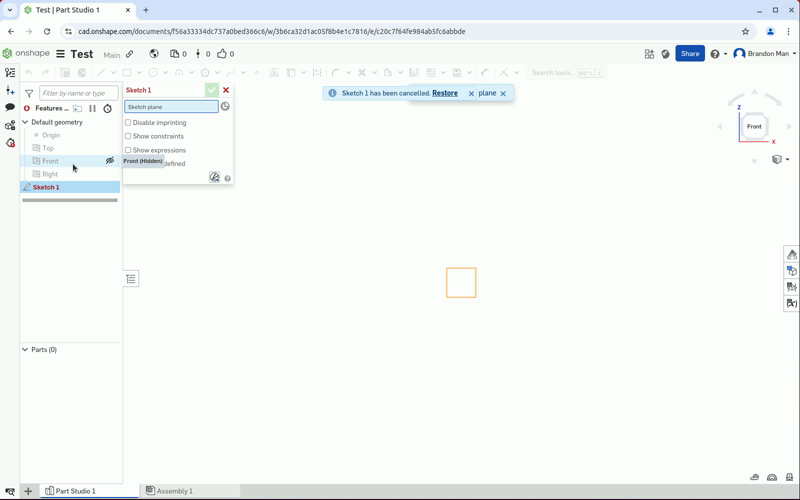
click(73, 163)
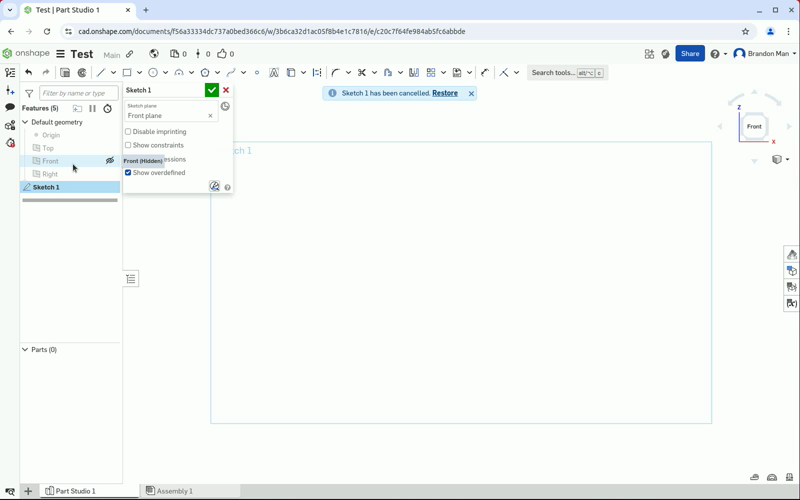
mouse_move(73, 352)
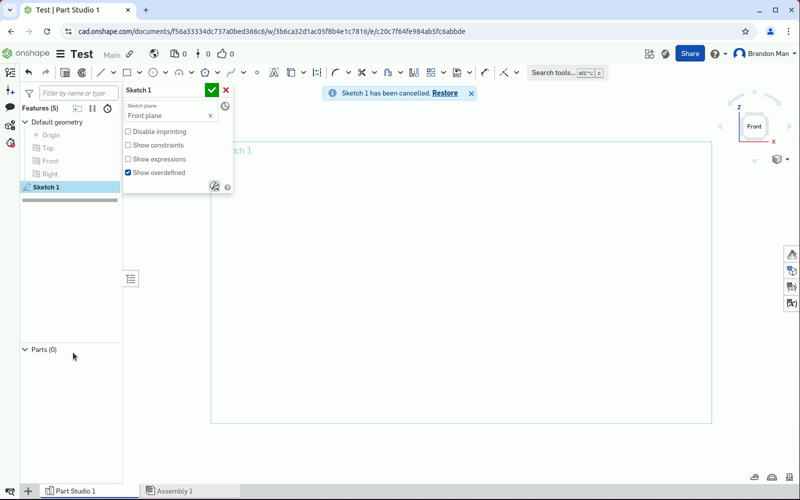
key(y)
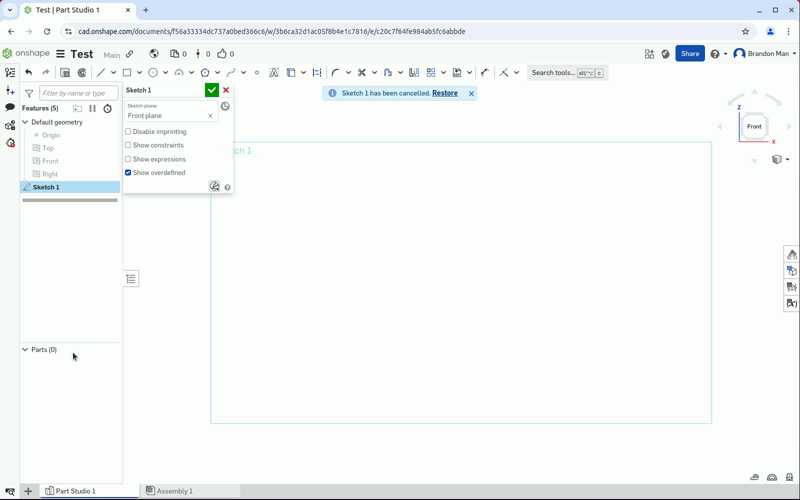
key(l)
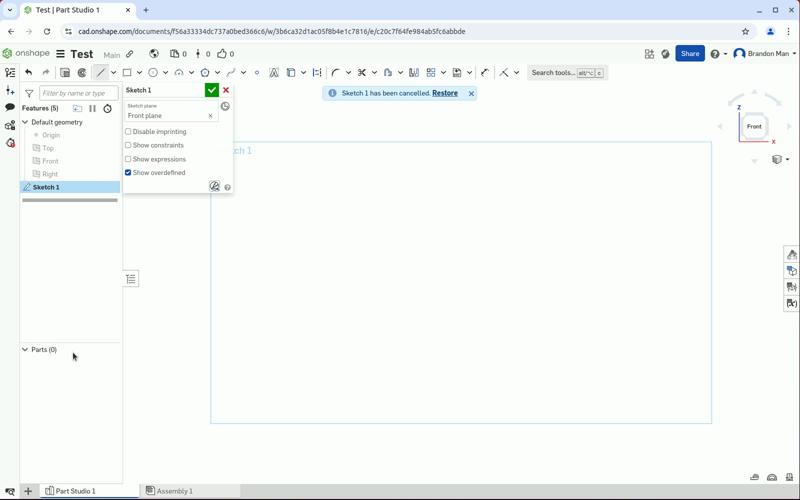
key_down(shift)
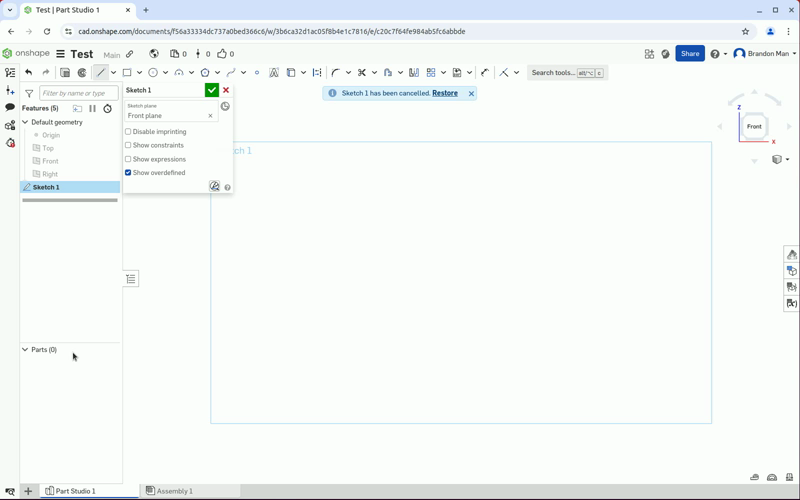
mouse_move(432, 282)
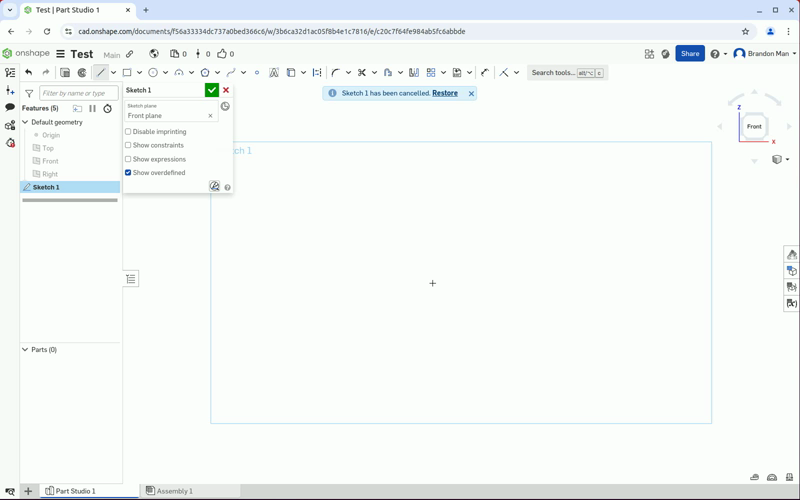
click(432, 282)
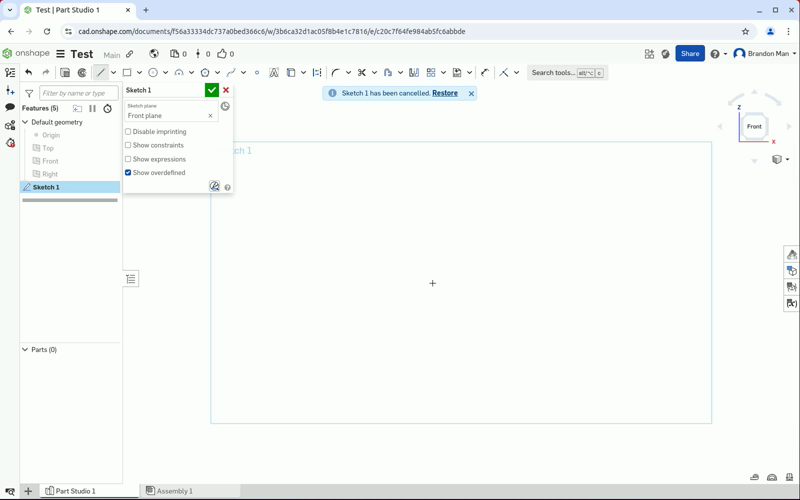
key_up(shift)
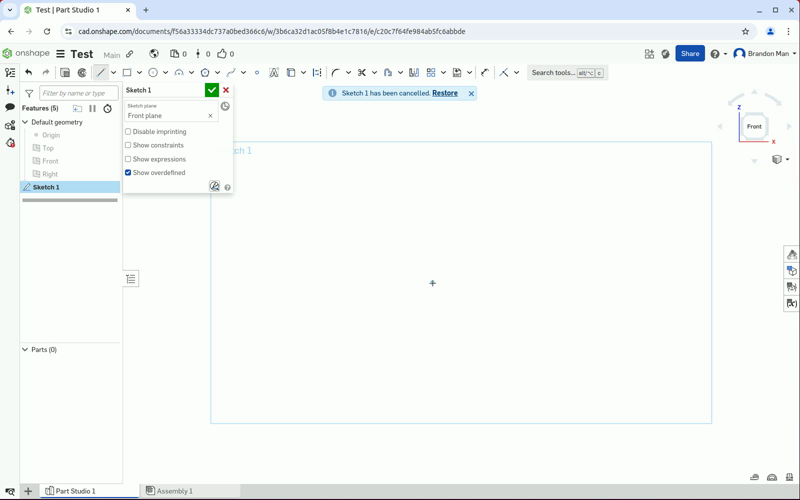
key_down(shift)
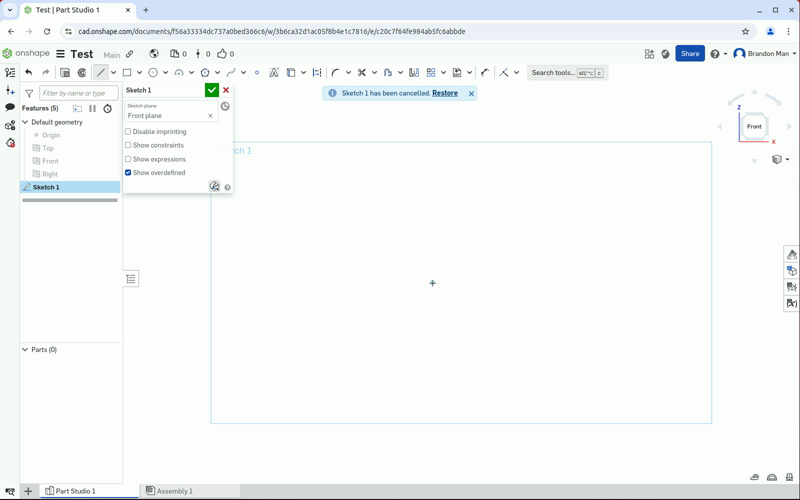
mouse_move(462, 282)
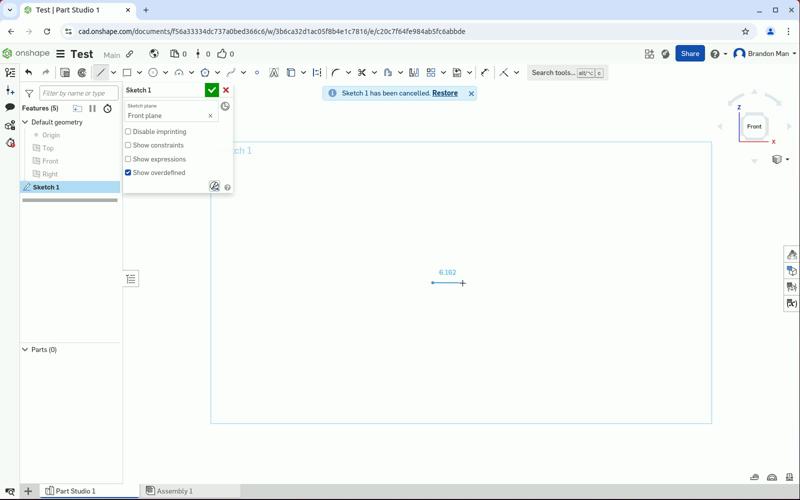
mouse_move(489, 282)
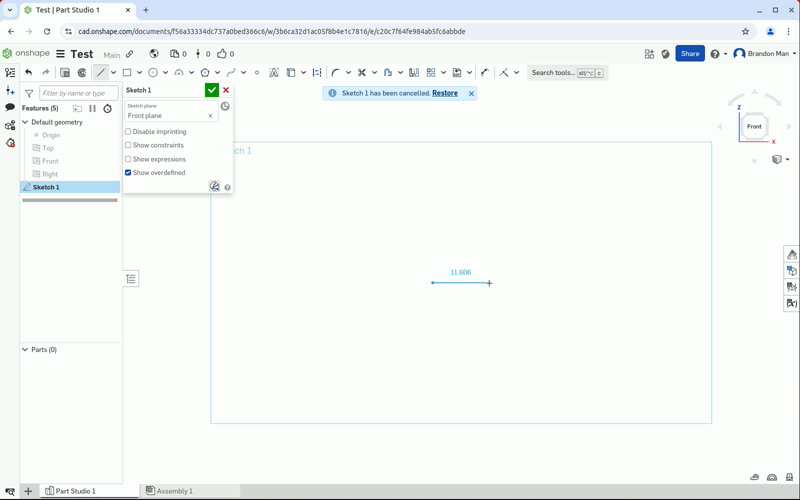
click(489, 282)
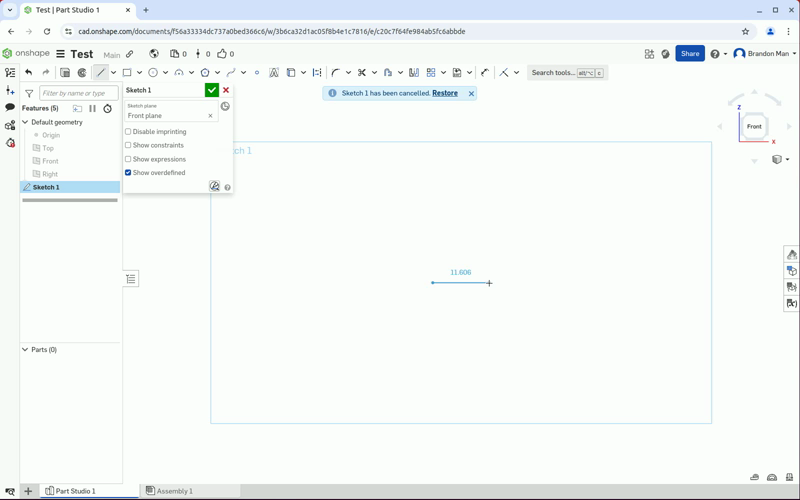
key_up(shift)
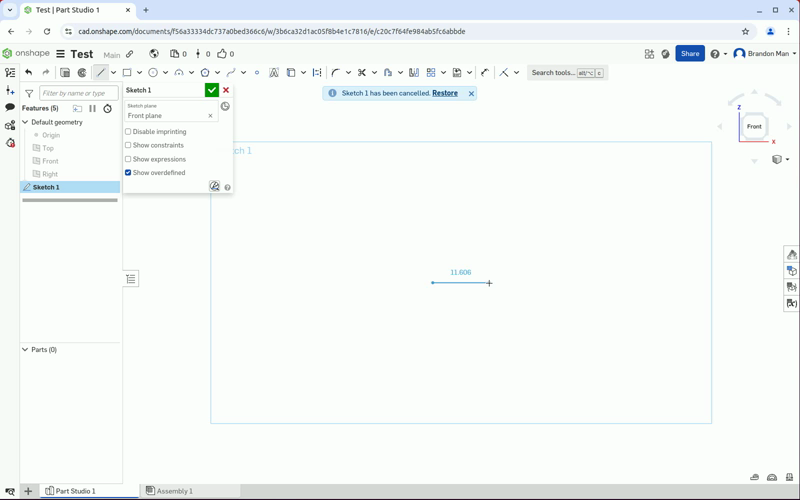
key_down(shift)
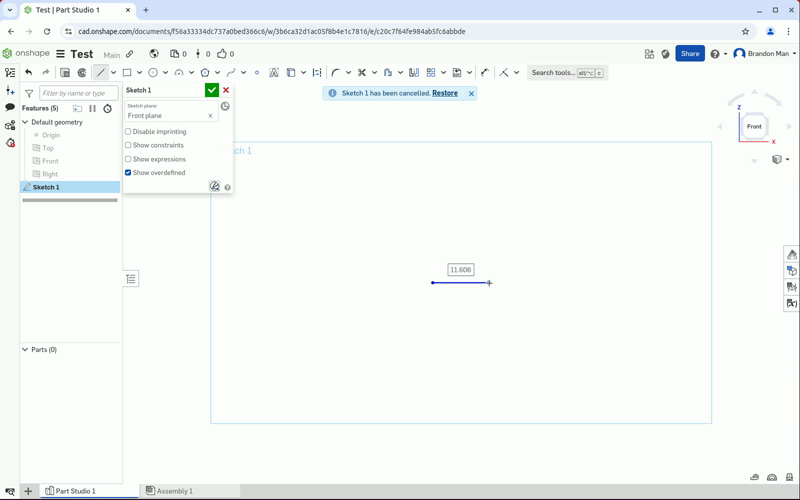
mouse_move(519, 282)
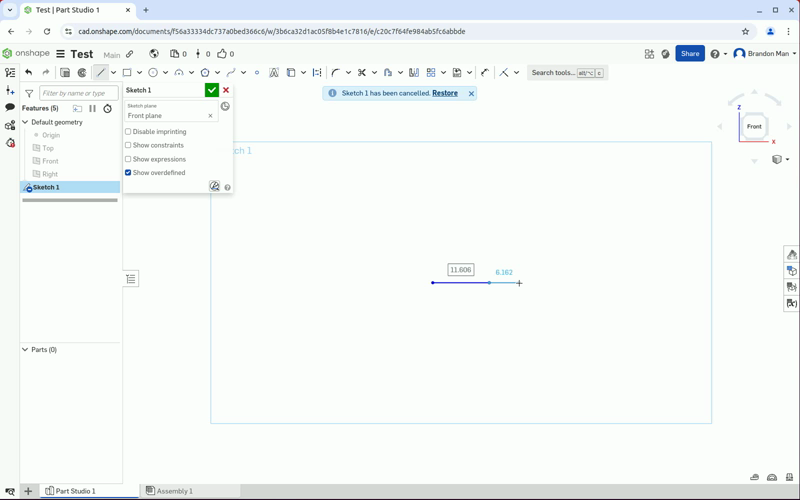
mouse_move(489, 254)
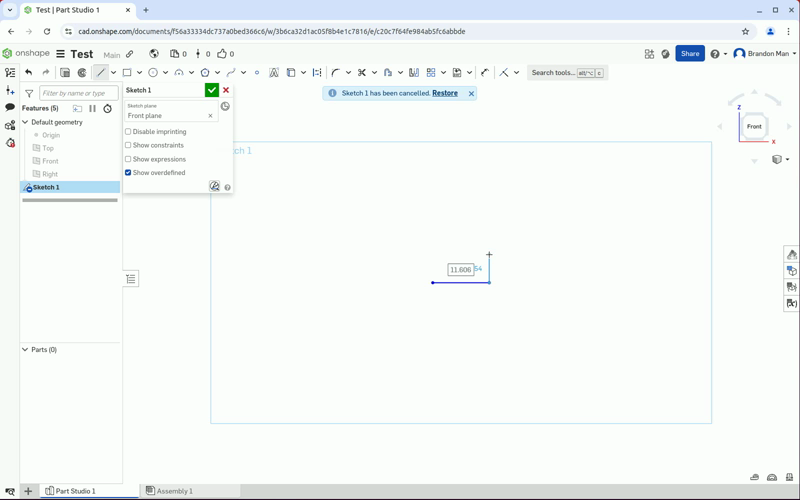
click(489, 254)
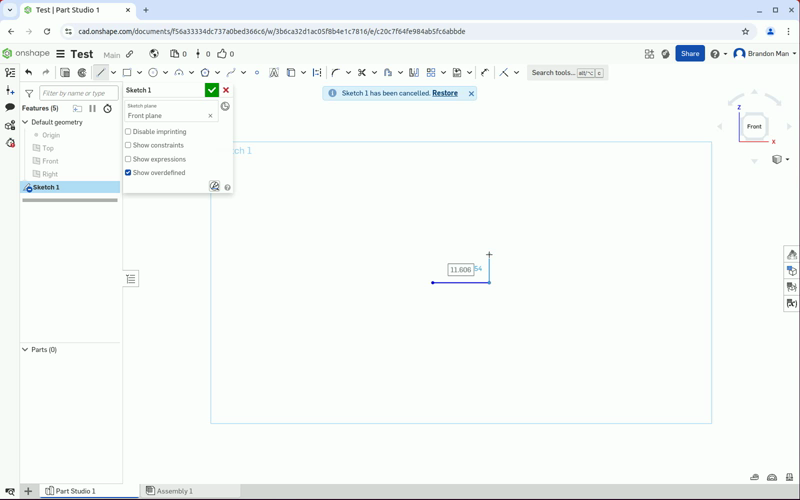
key_up(shift)
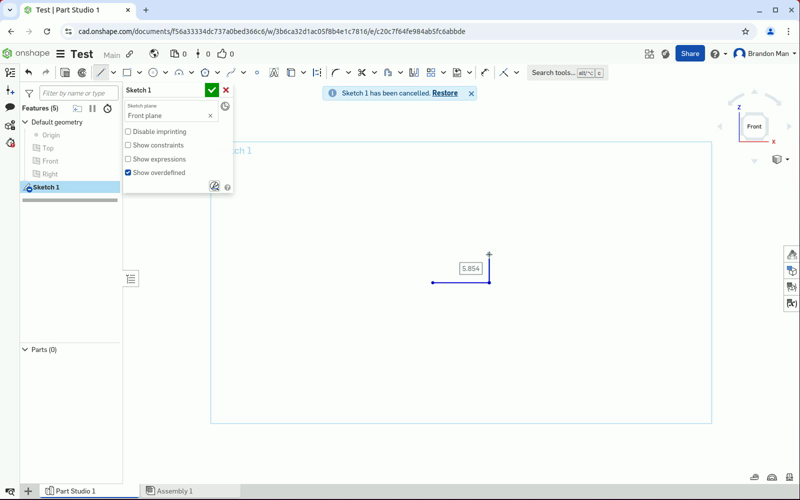
key_down(shift)
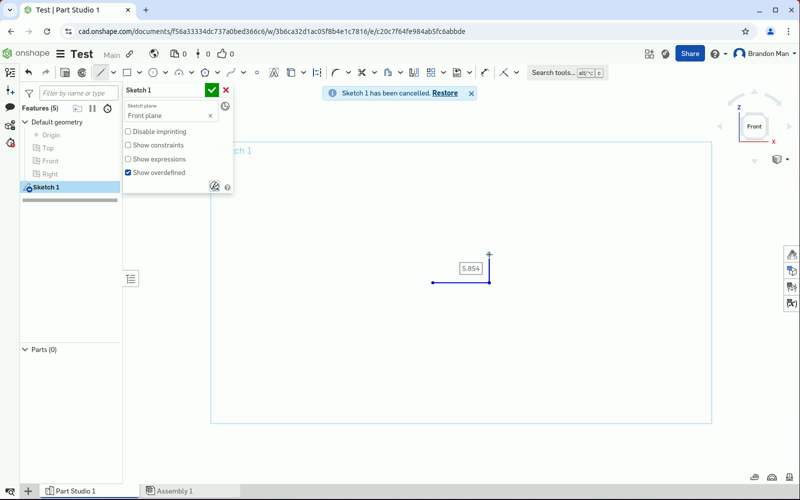
mouse_move(519, 254)
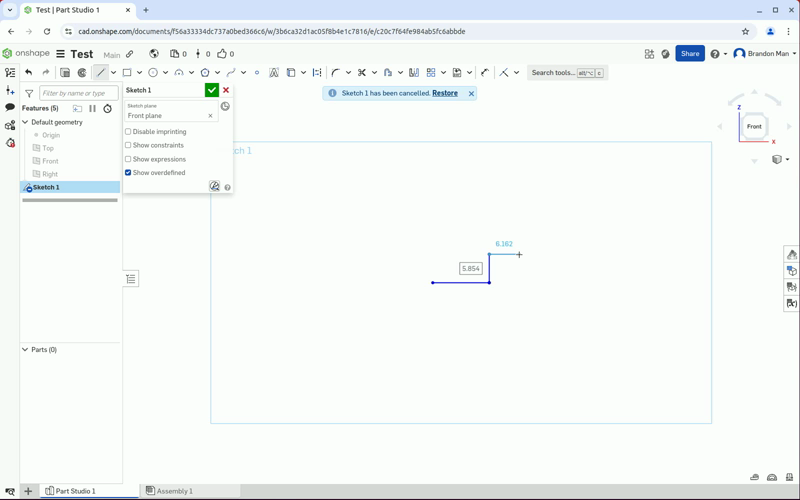
mouse_move(461, 243)
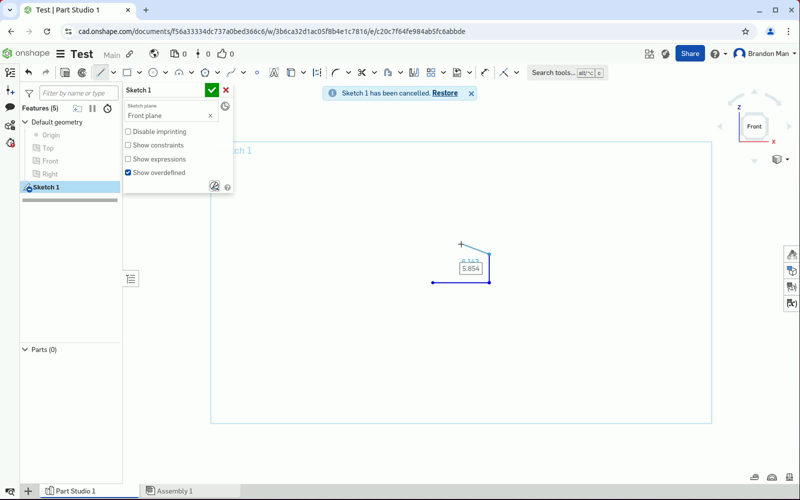
click(461, 243)
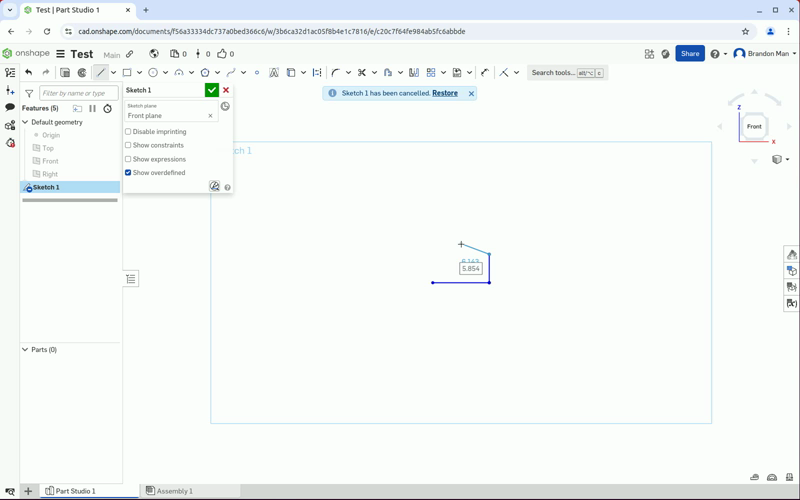
key_up(shift)
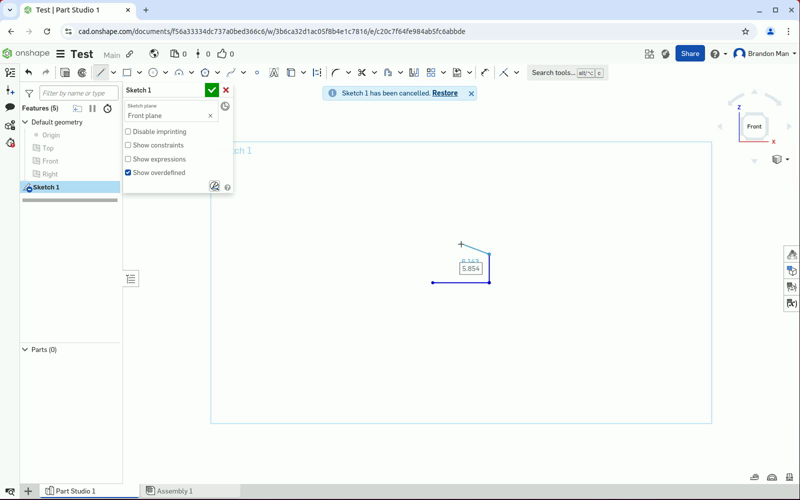
key_down(shift)
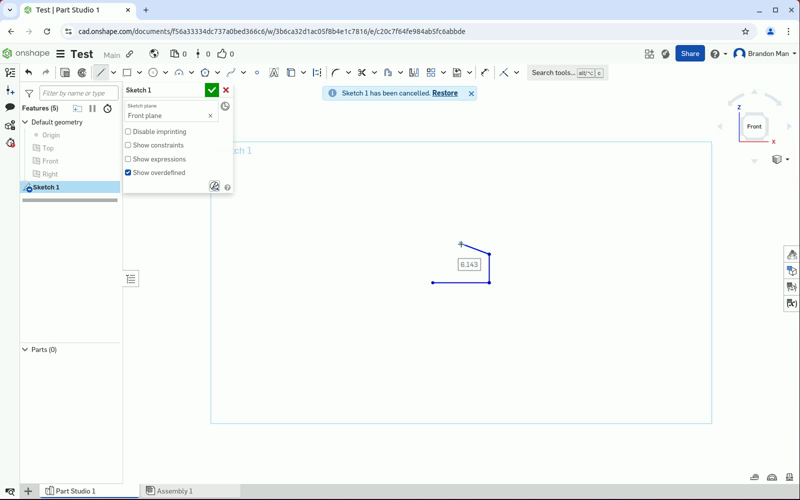
mouse_move(491, 243)
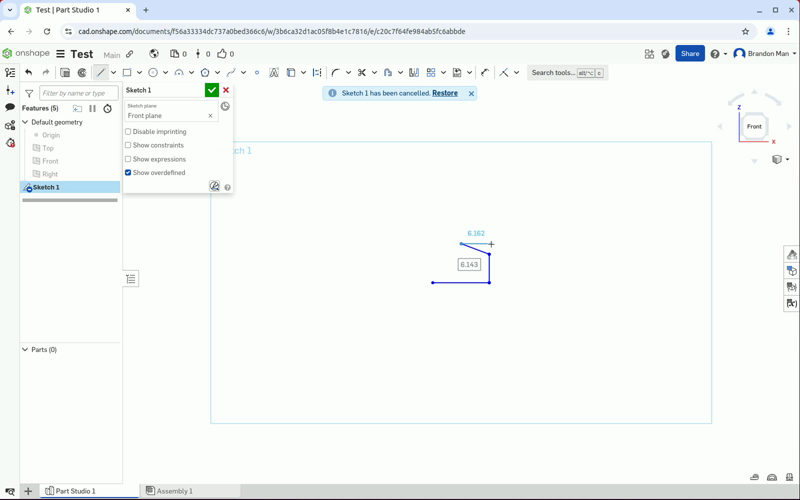
mouse_move(432, 254)
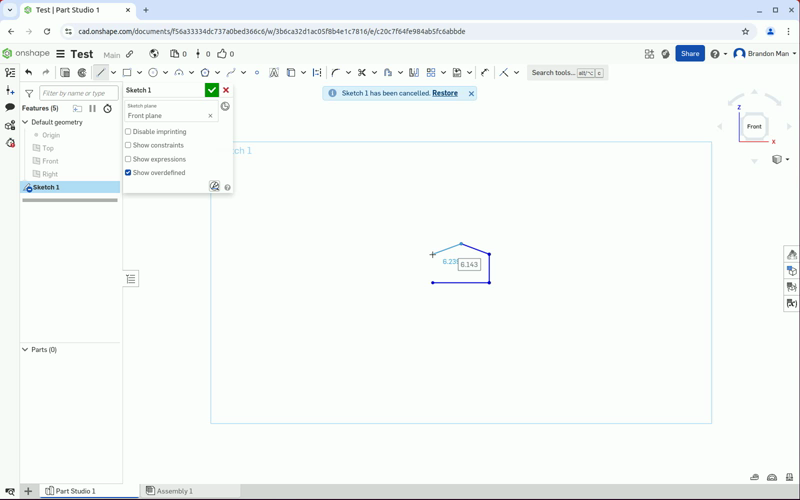
click(432, 254)
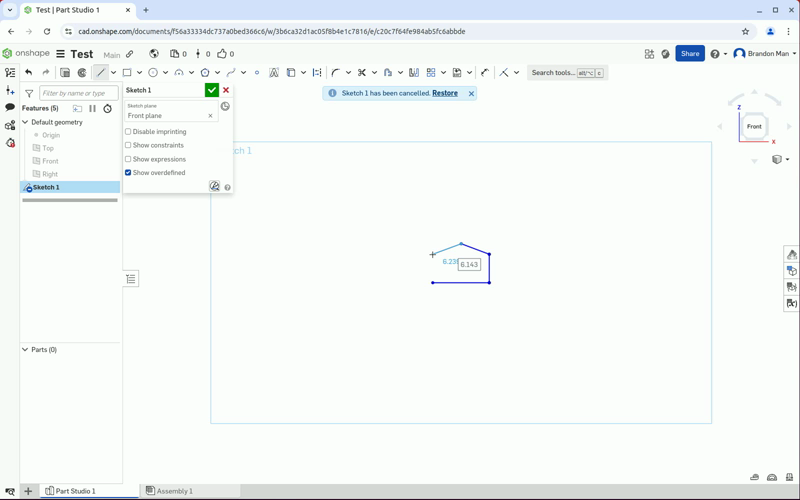
key_up(shift)
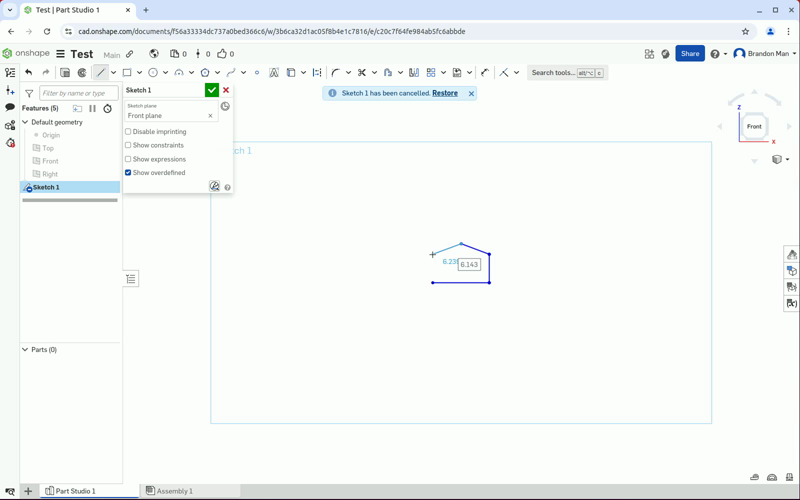
mouse_move(462, 254)
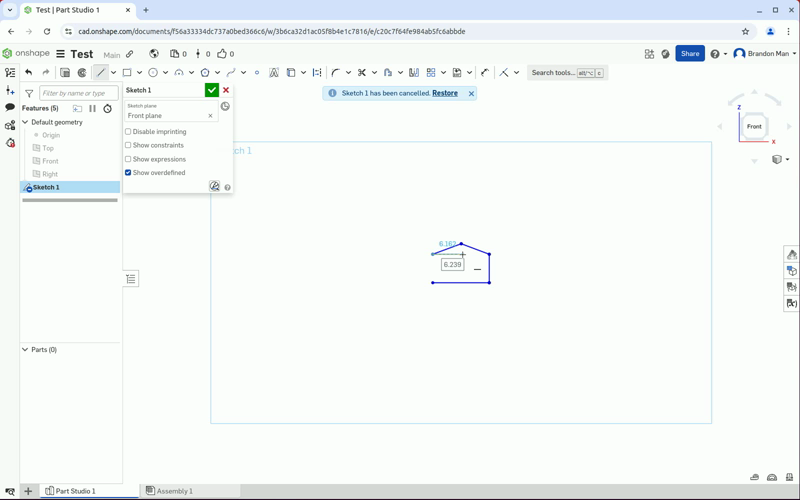
key_down(shift)
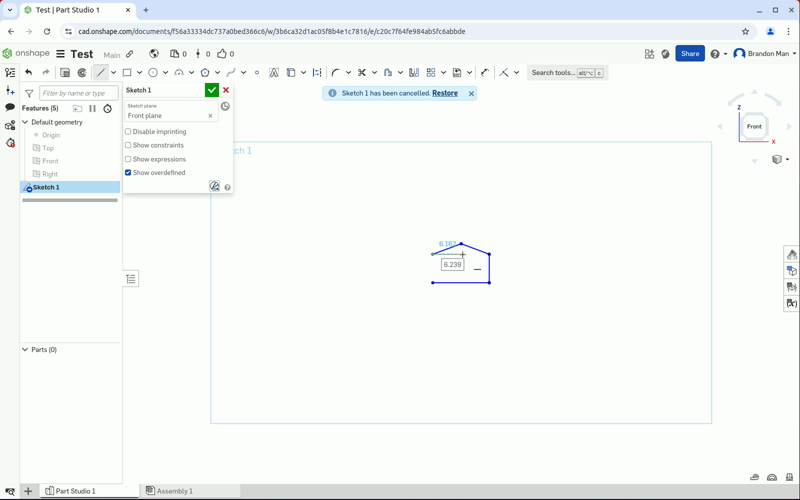
mouse_move(432, 282)
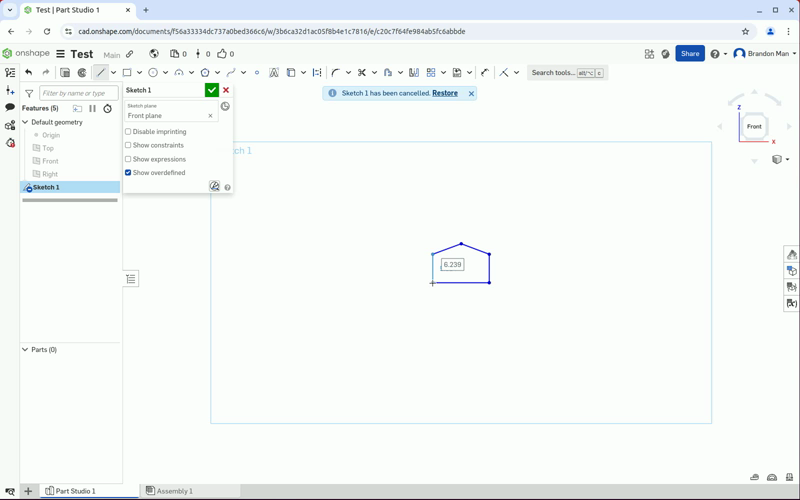
key_up(shift)
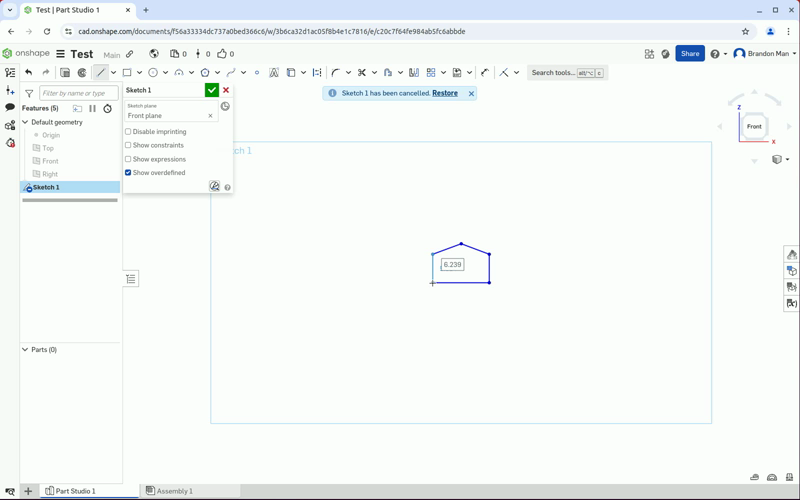
click(432, 282)
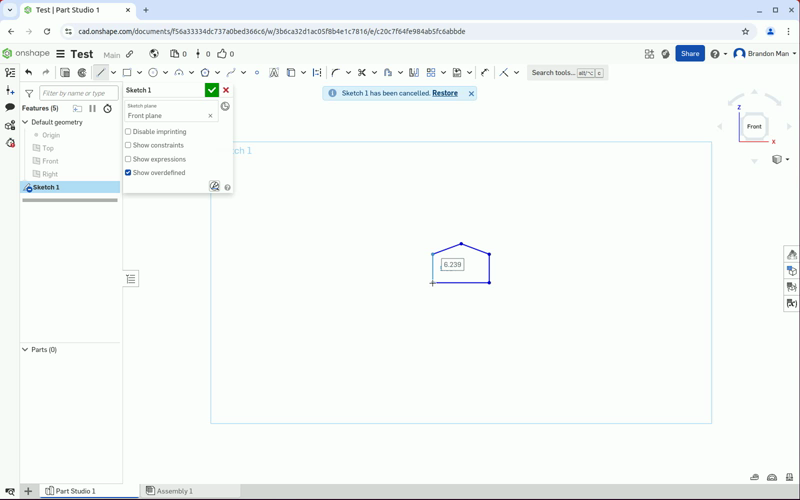
key(esc)
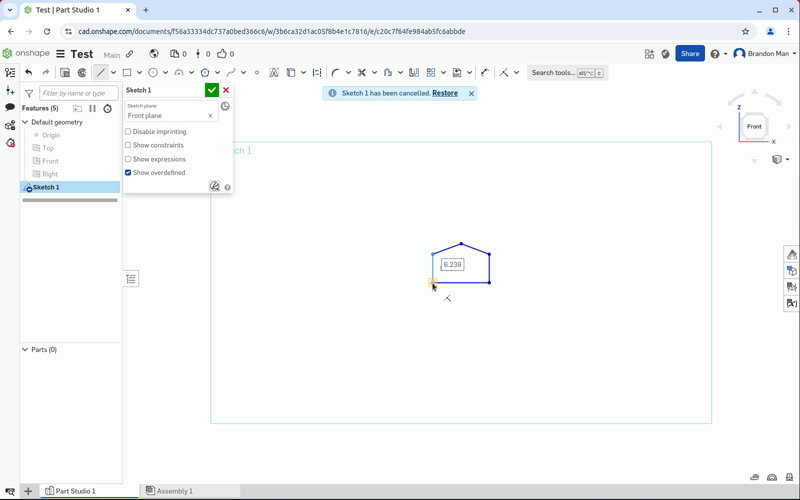
mouse_move(442, 258)
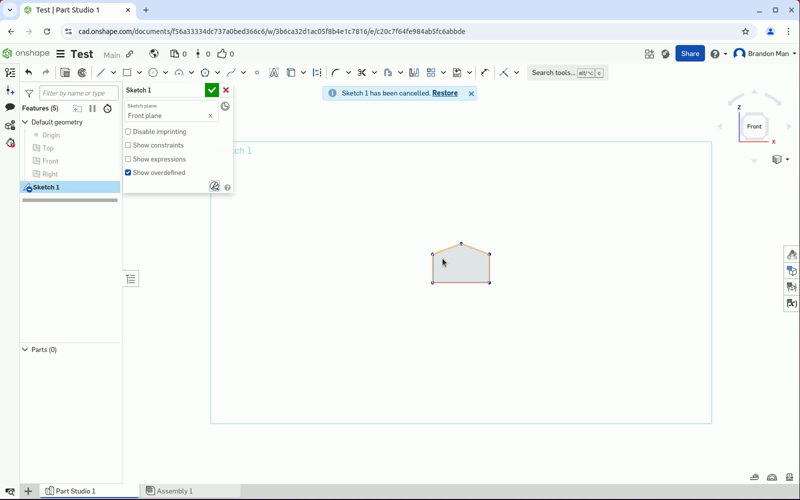
click(442, 258)
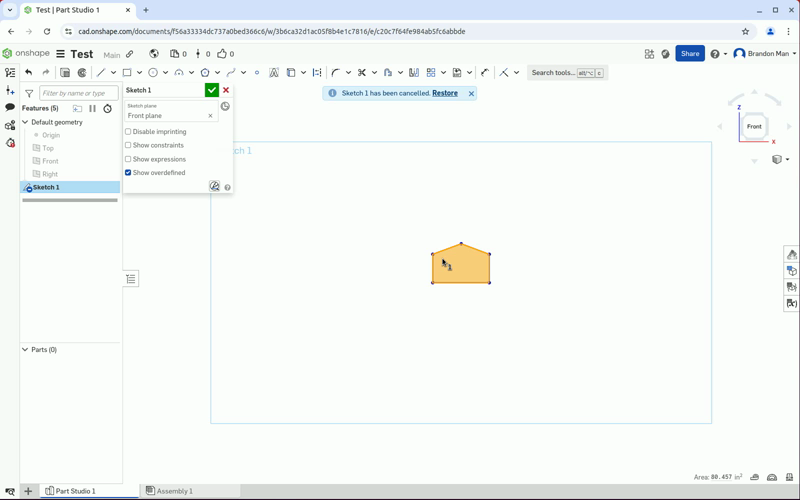
mouse_move(73, 352)
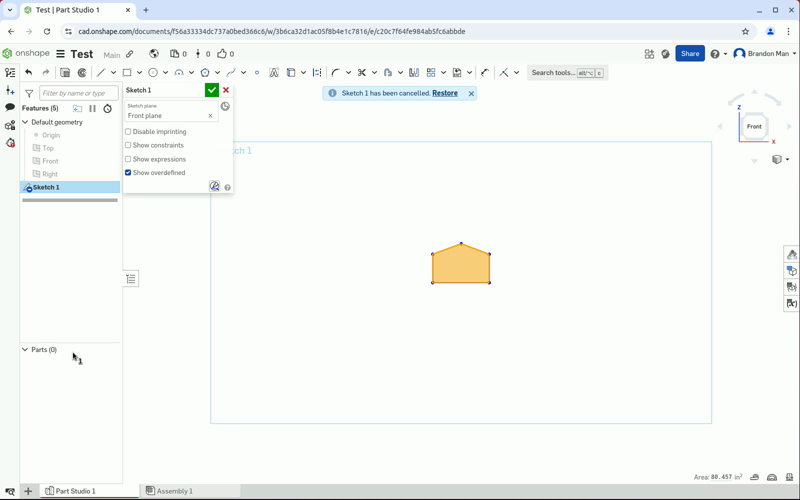
key(shift+y)
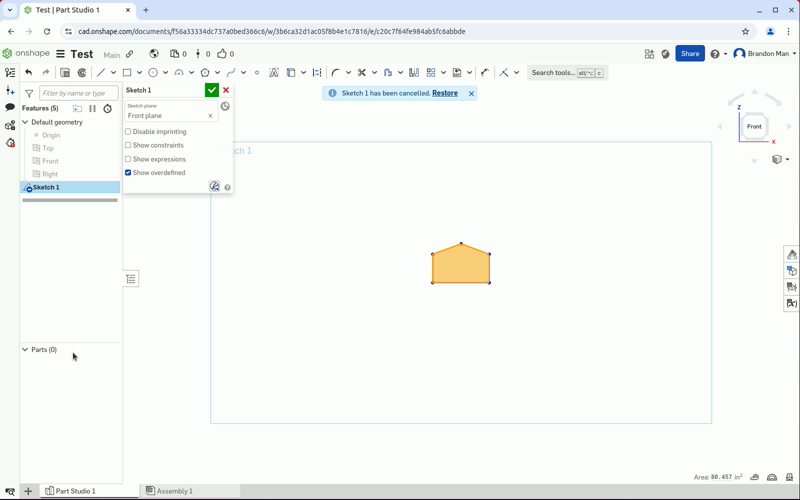
key(shift+e)
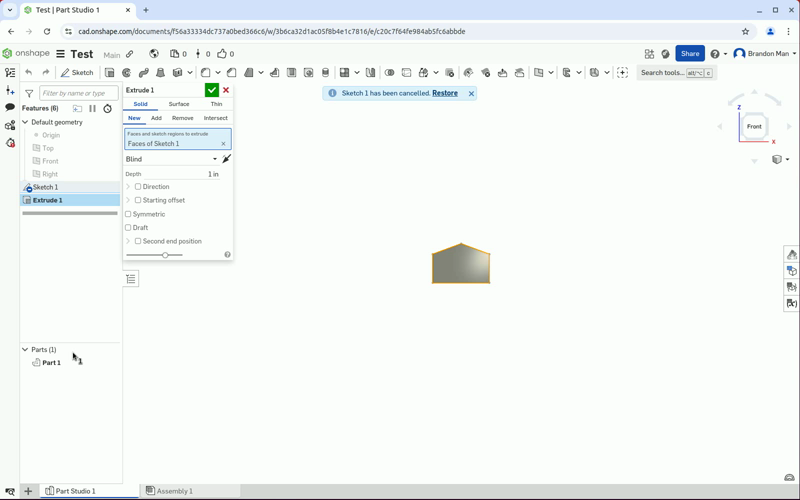
mouse_move(143, 106)
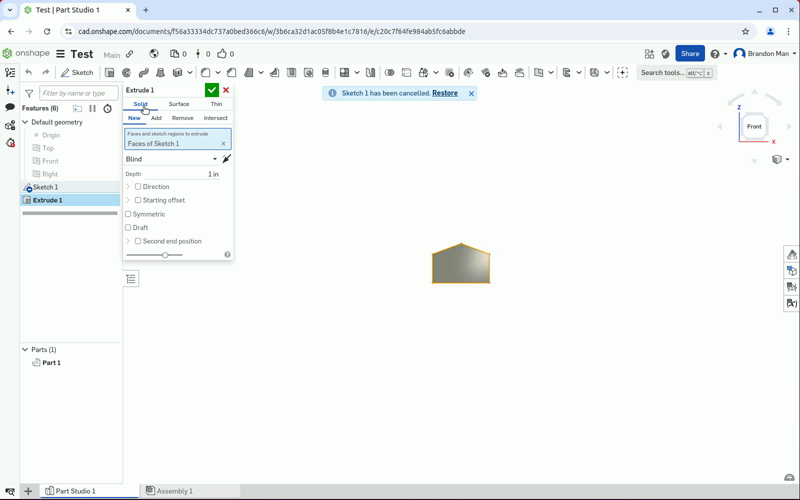
click(143, 106)
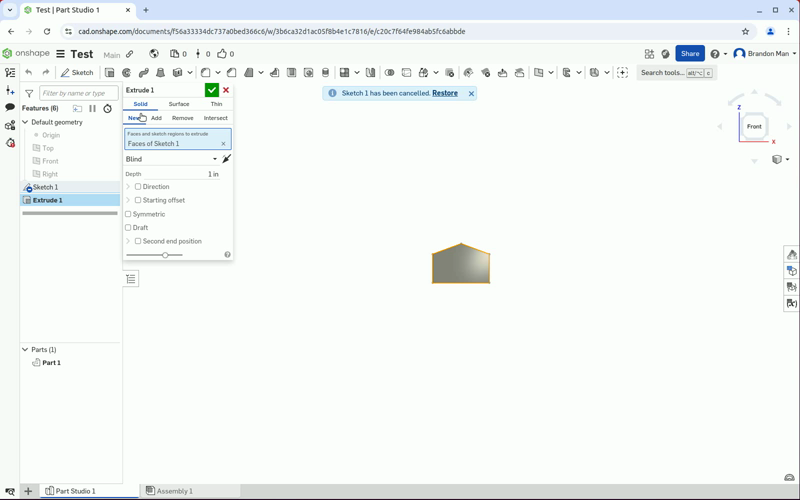
mouse_move(137, 120)
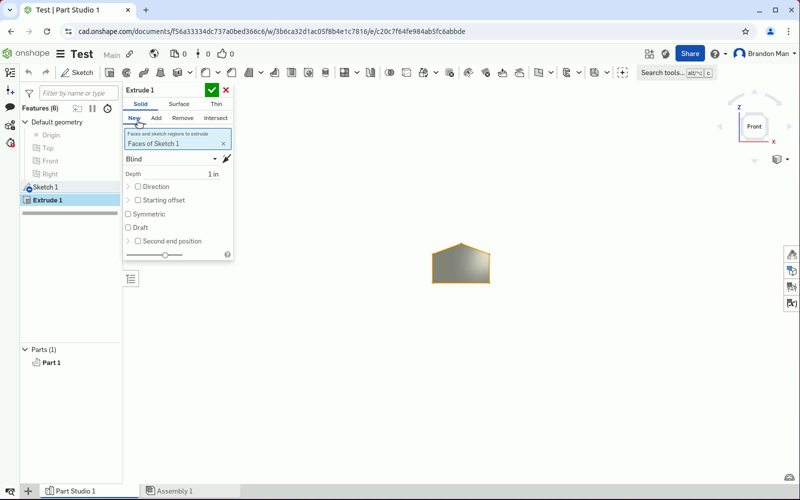
click(137, 120)
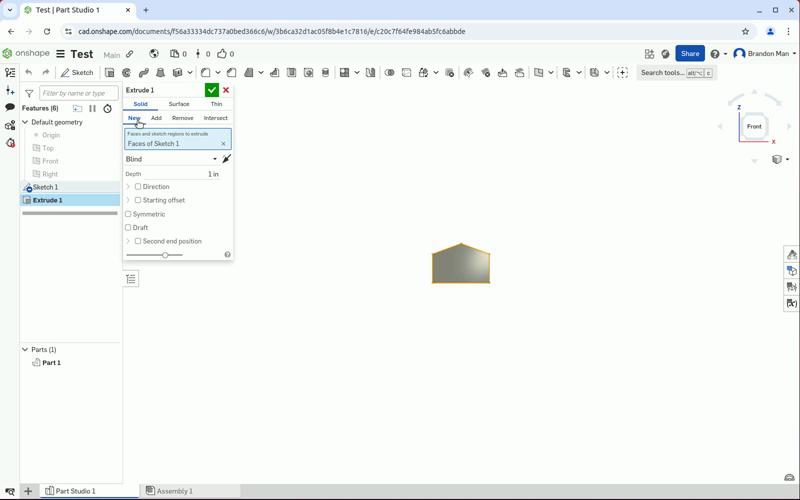
key(tab, 4)
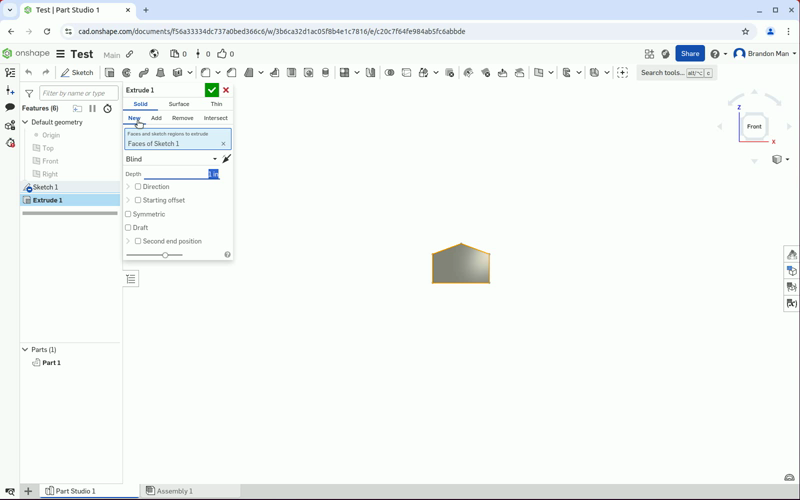
text(23.108)
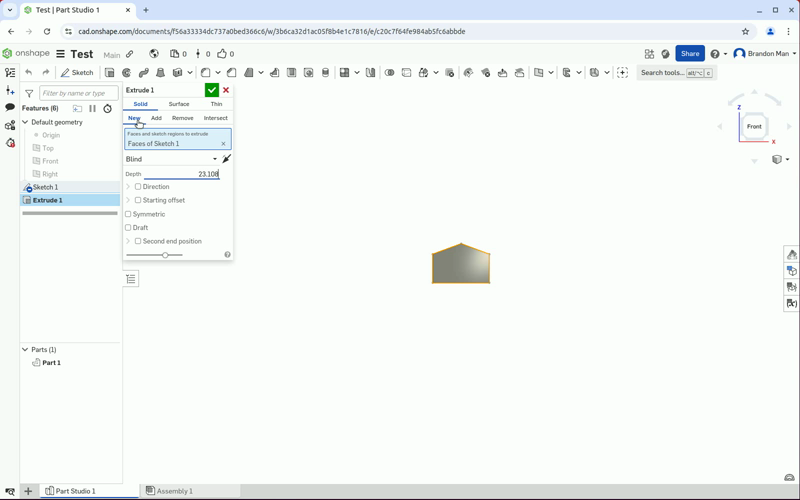
key(enter)
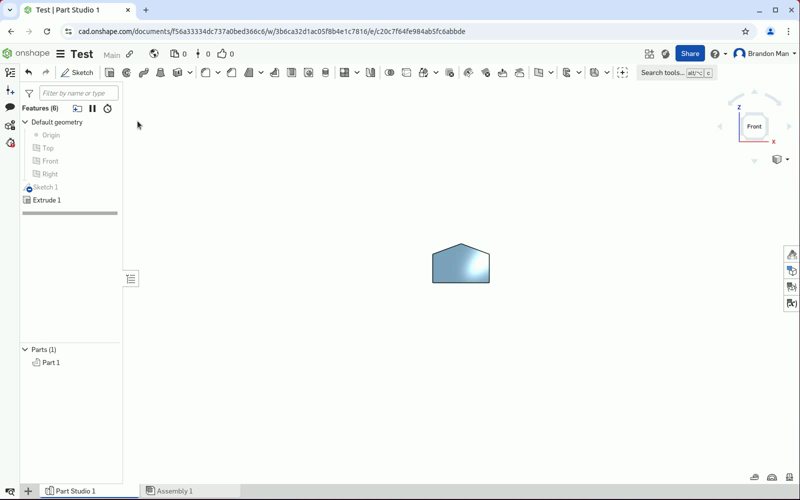
key(shift+h)
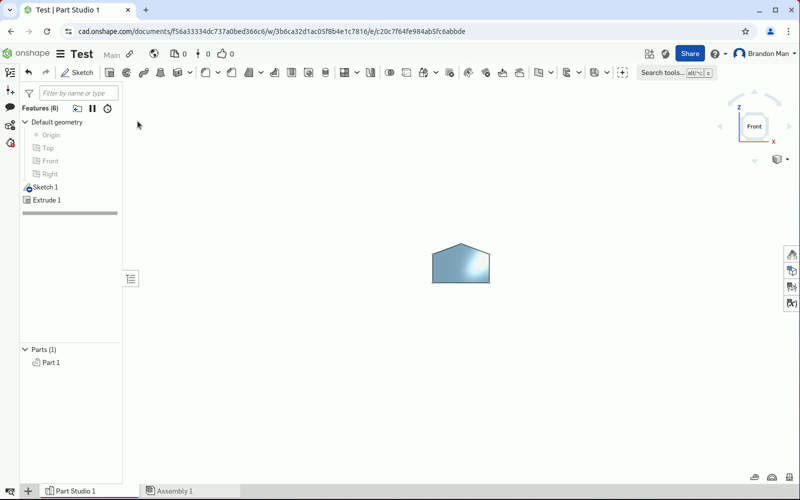
key(shift+h)
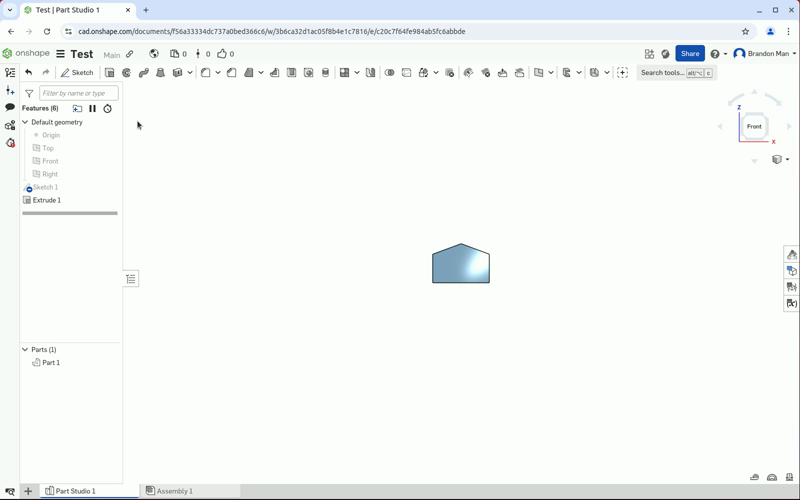
mouse_move(73, 189)
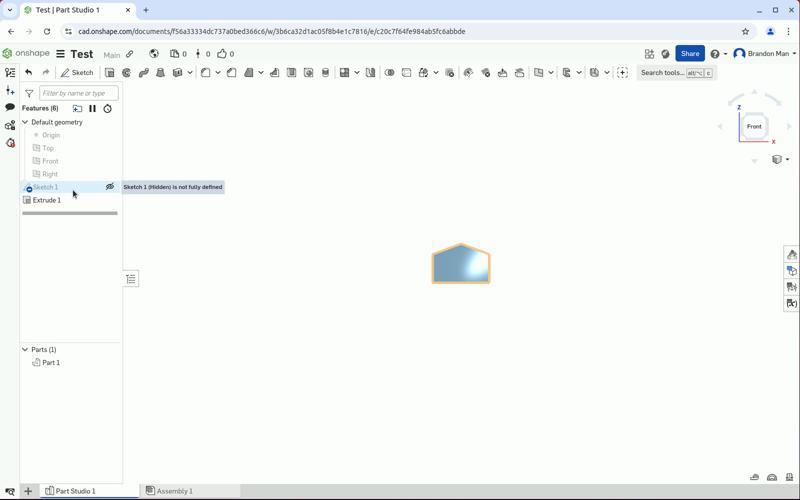
click(73, 189)
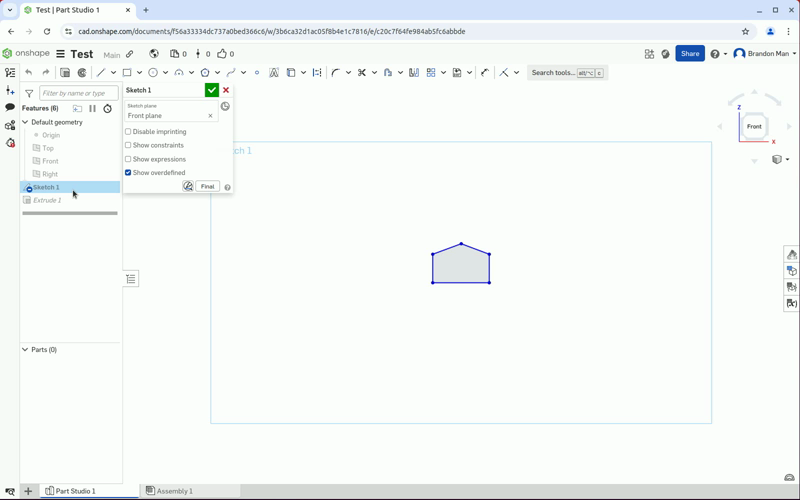
mouse_move(229, 92)
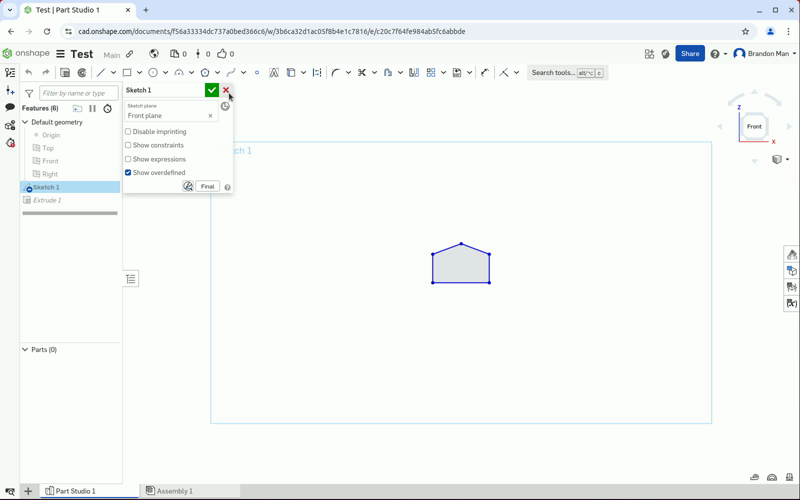
click(229, 92)
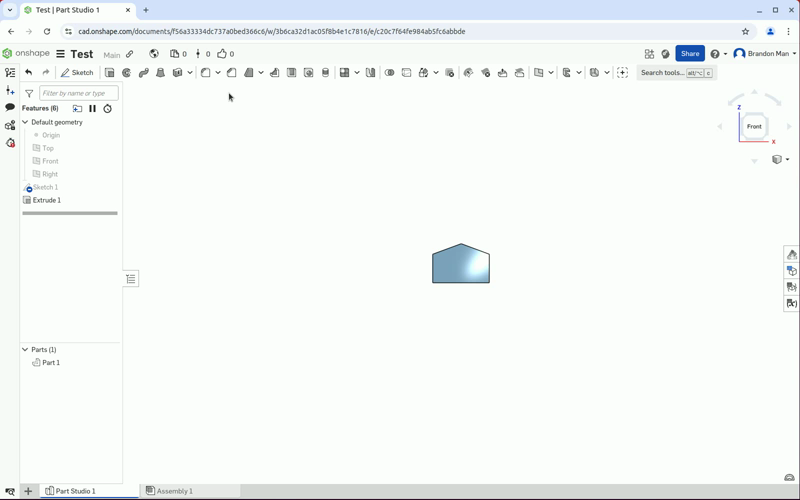
mouse_move(73, 352)
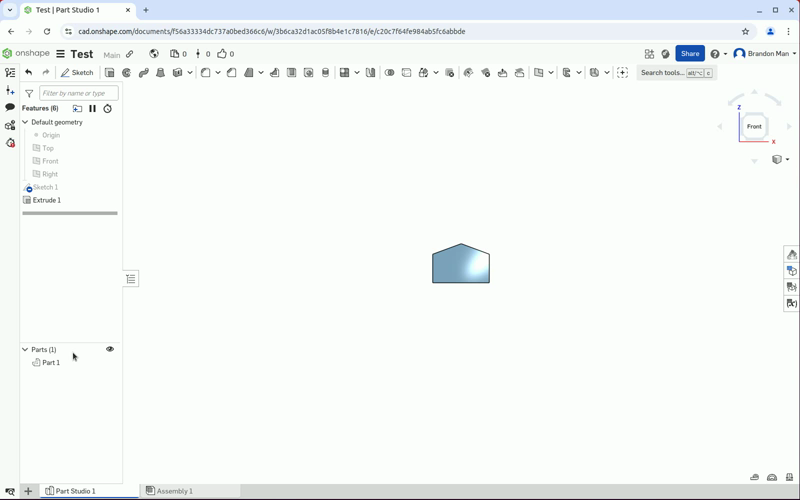
key(y)
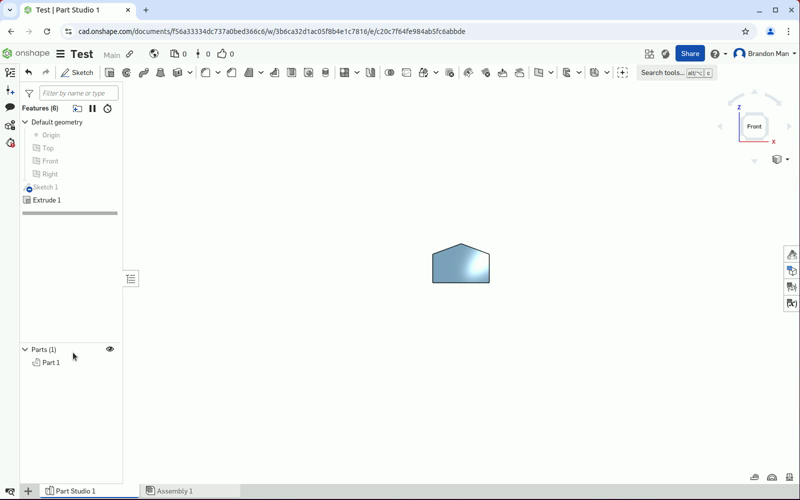
key(shift+p)
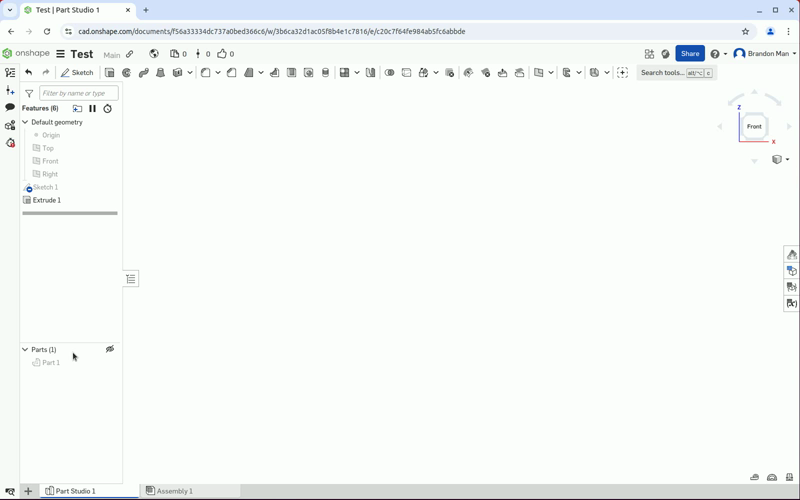
key(space)
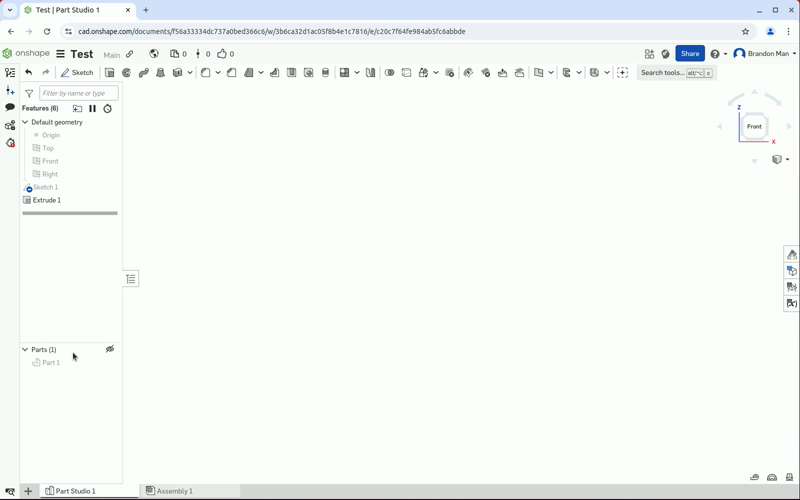
key_down(shift)
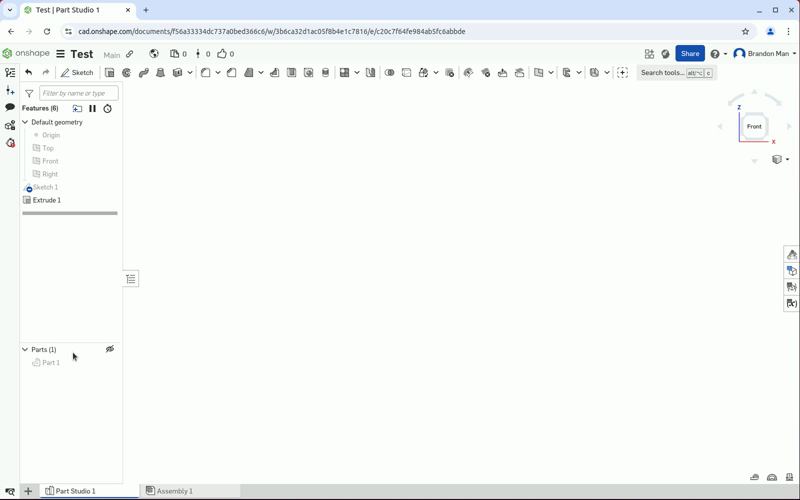
key(left)
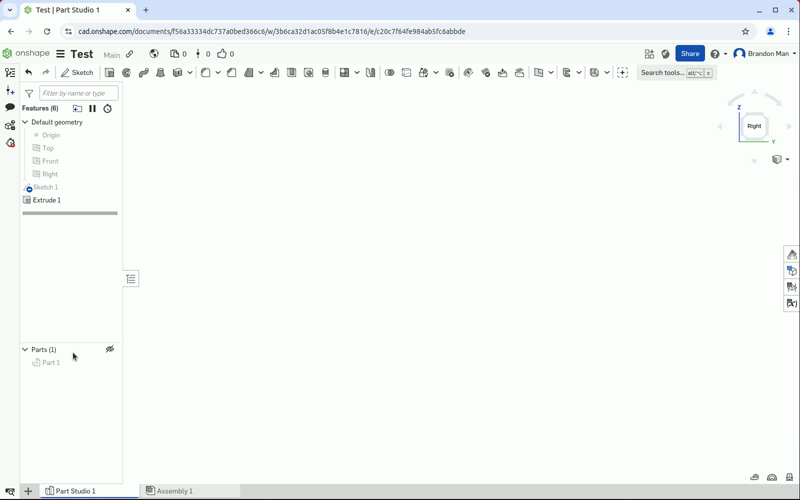
key_up(shift)
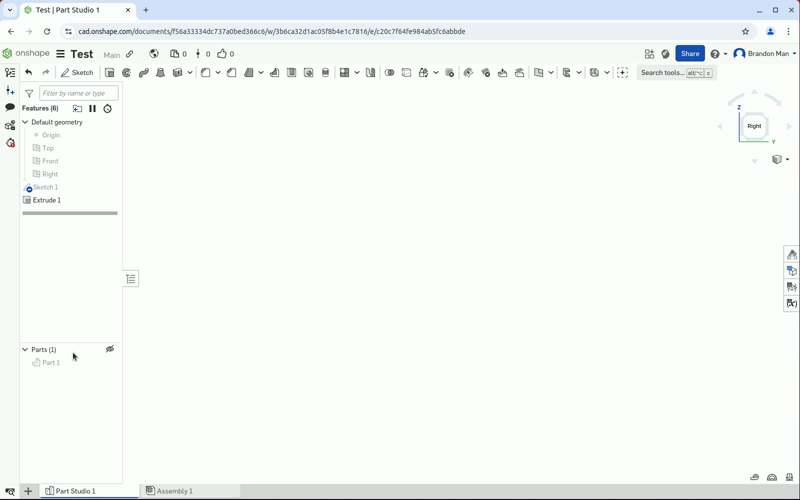
mouse_move(73, 352)
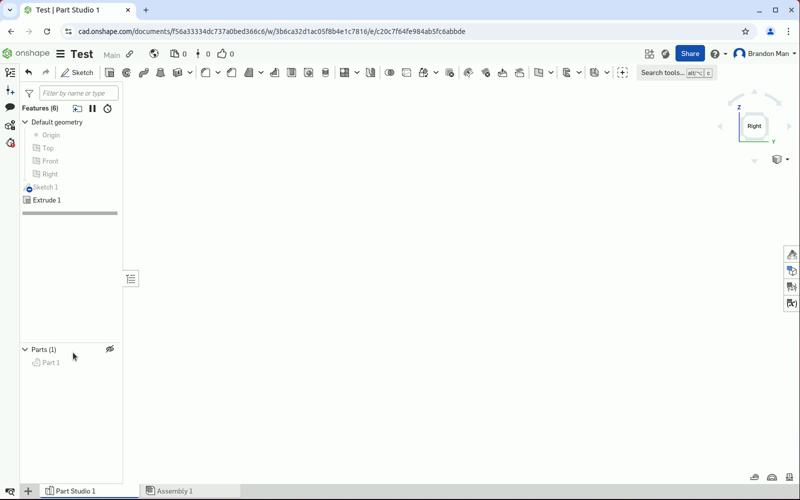
key(shift+y)
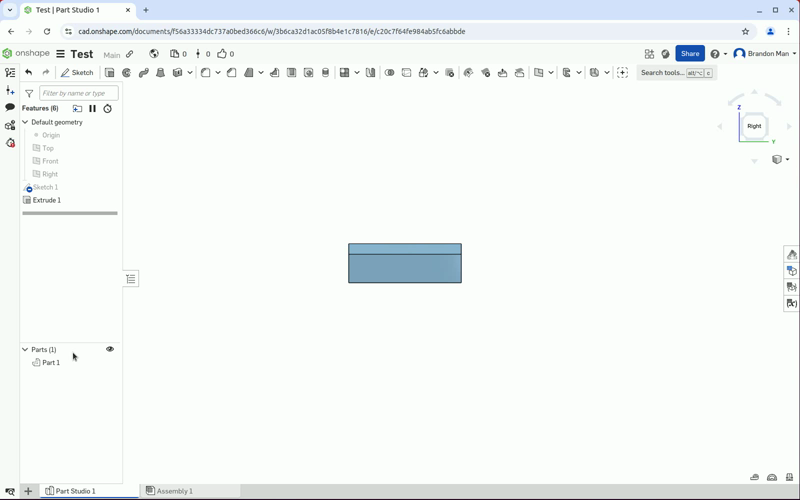
mouse_move(541, 75)
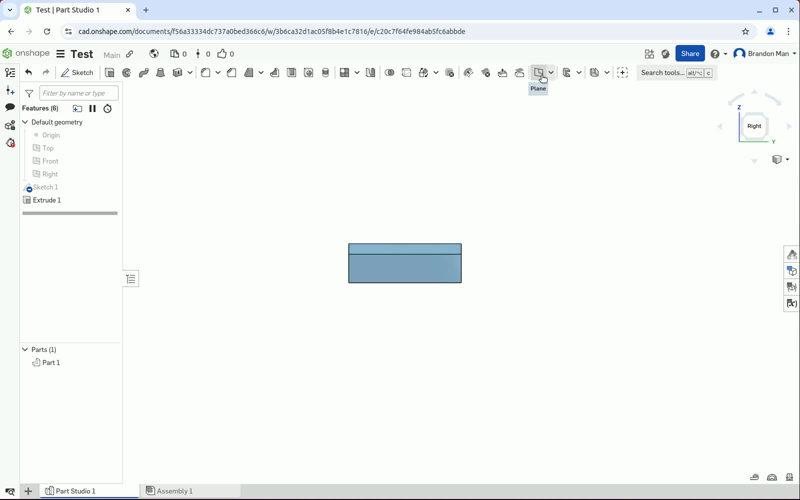
click(541, 75)
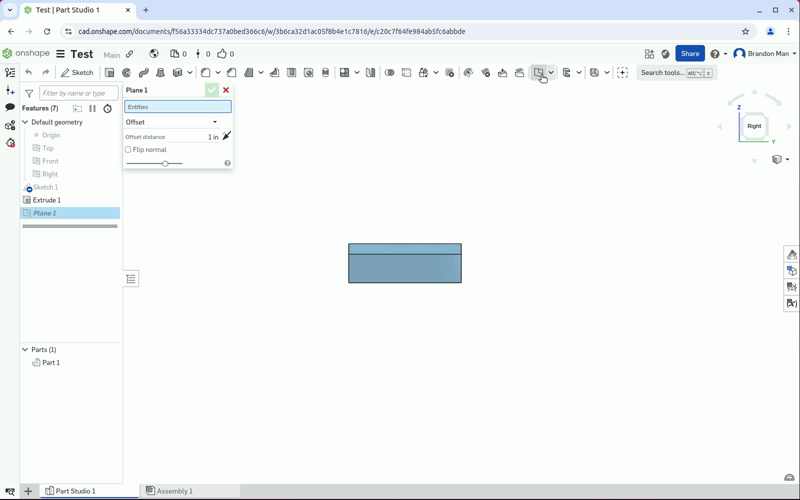
mouse_move(73, 176)
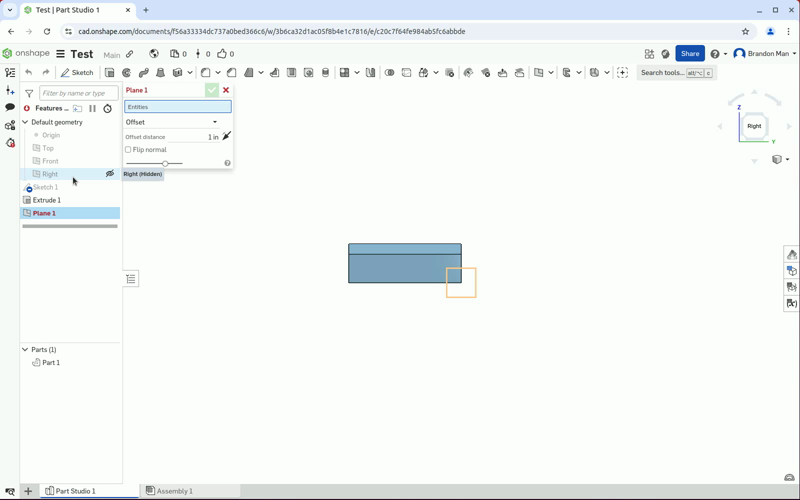
click(73, 176)
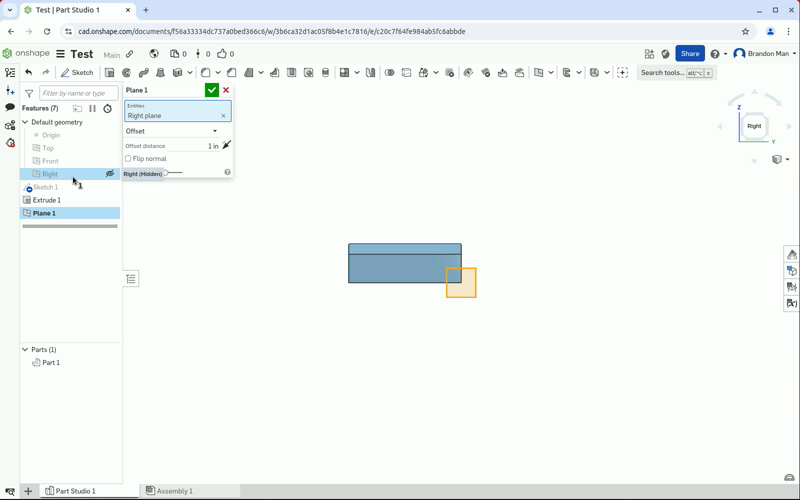
key(tab, 2)
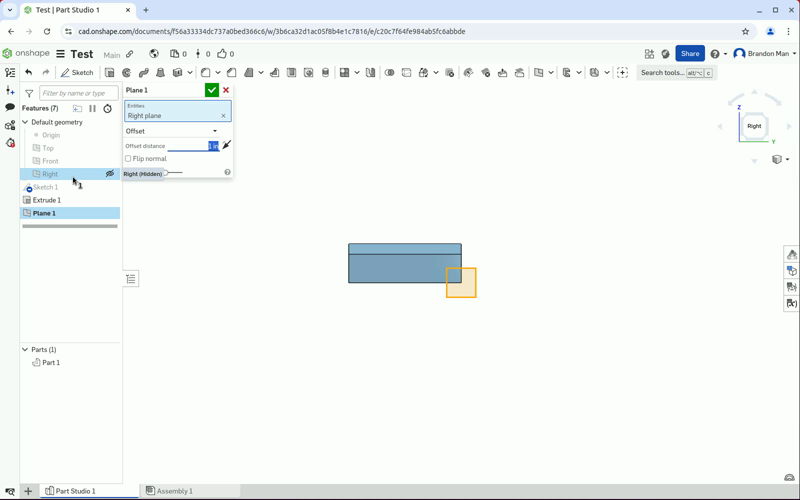
text(5.792)
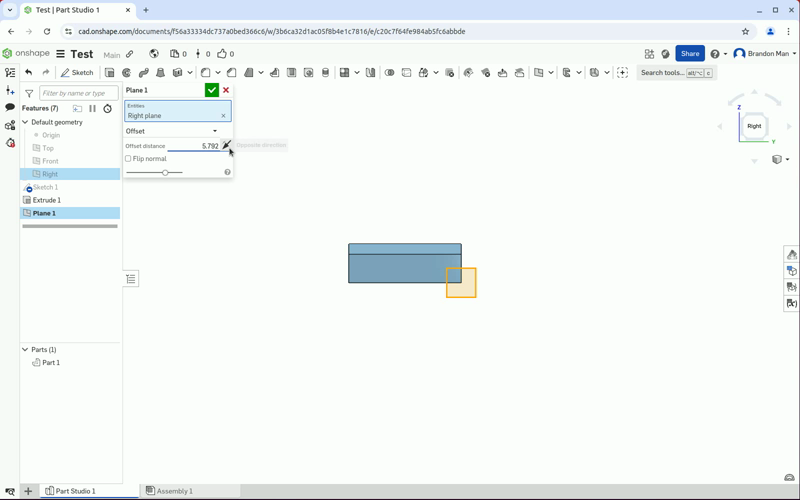
mouse_move(229, 147)
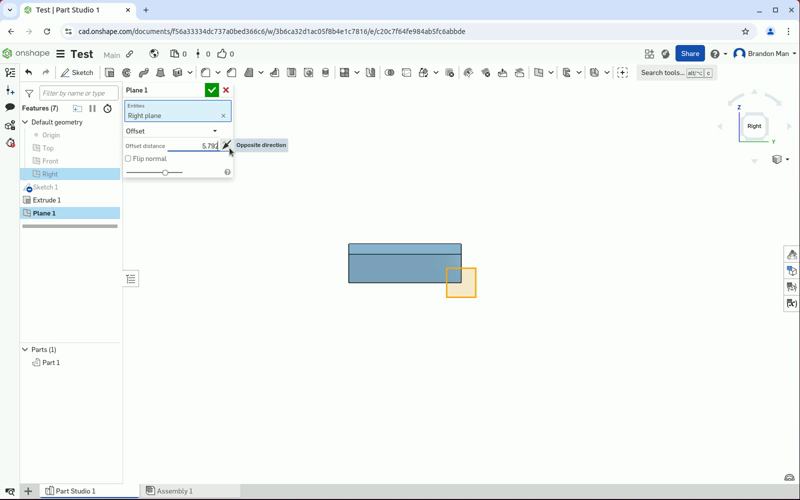
click(229, 147)
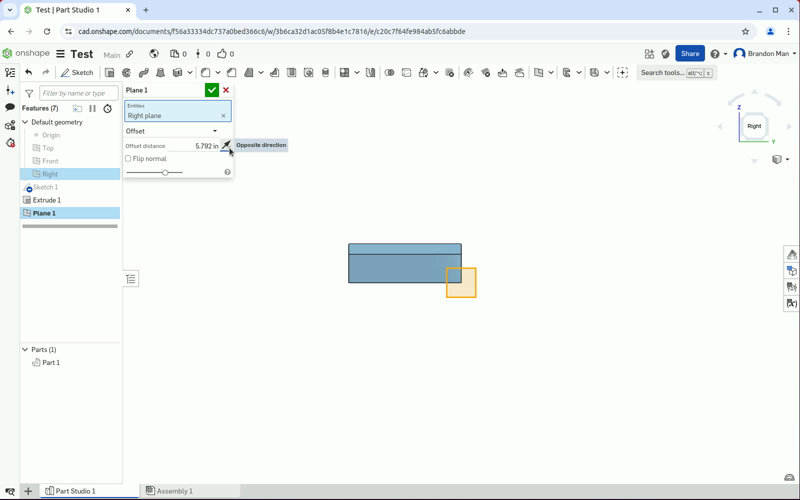
key(enter, 2)
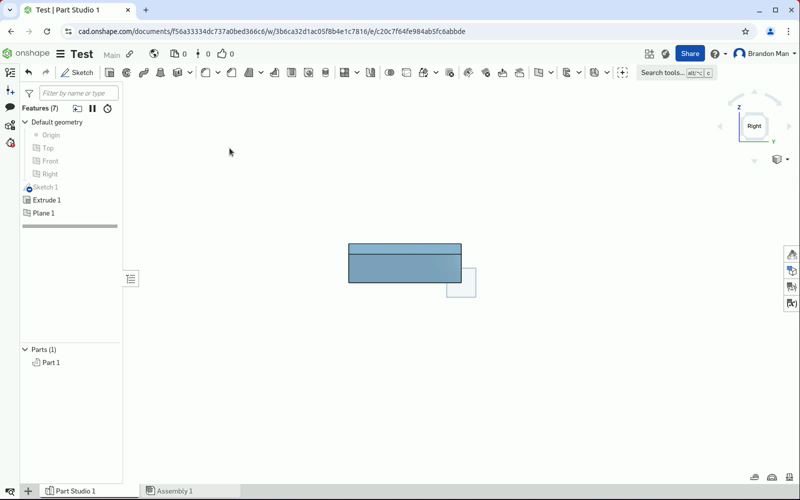
key(shift+s)
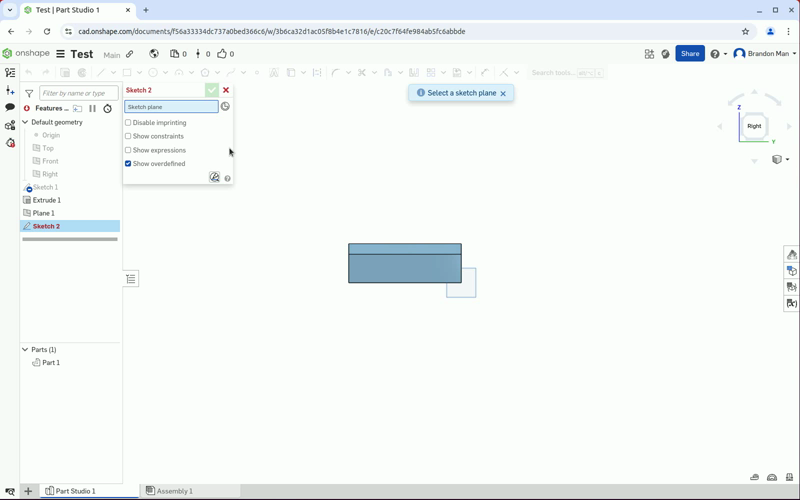
mouse_move(73, 215)
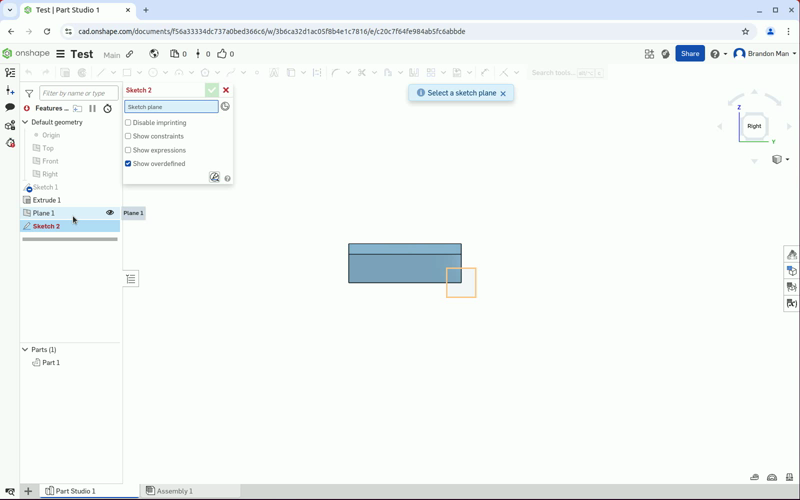
click(73, 215)
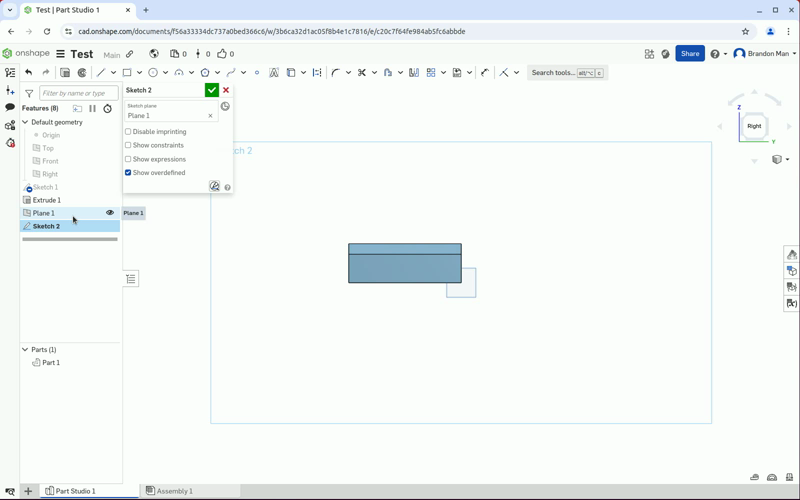
mouse_move(73, 352)
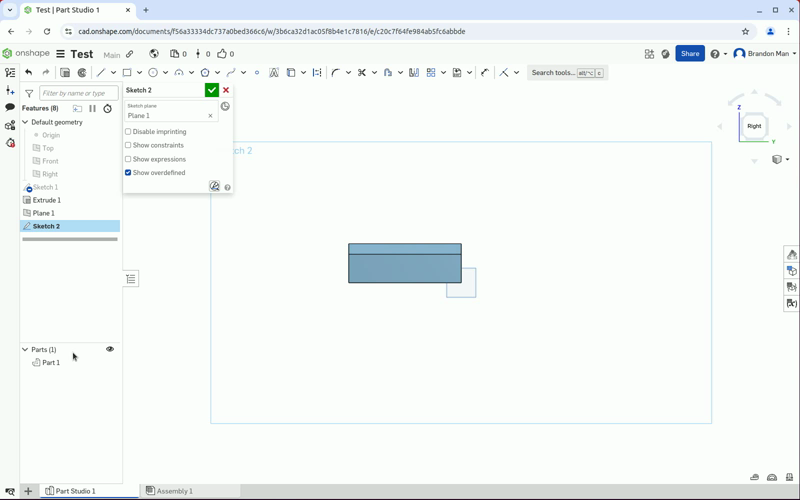
key(y)
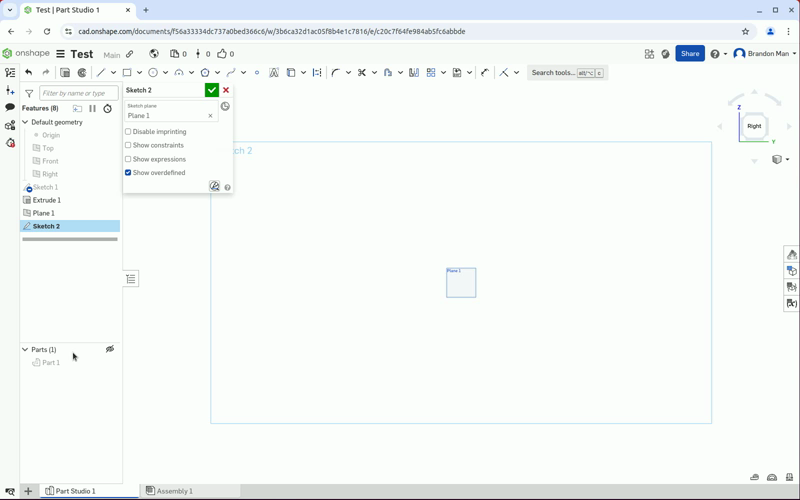
key(l)
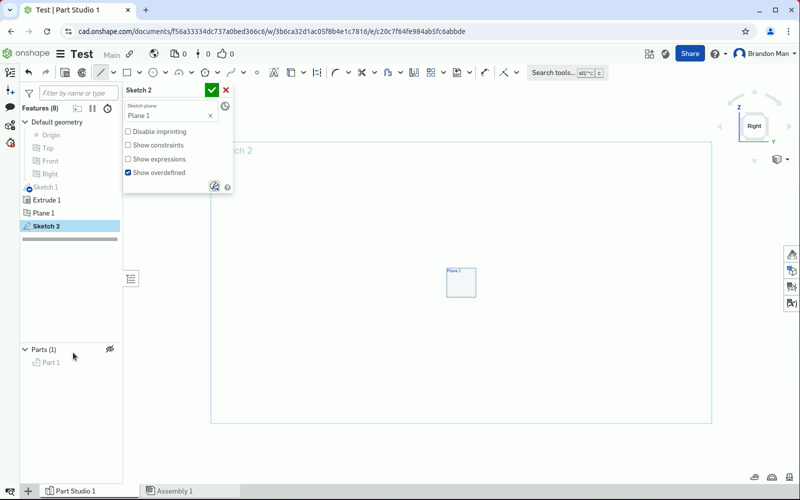
key_down(shift)
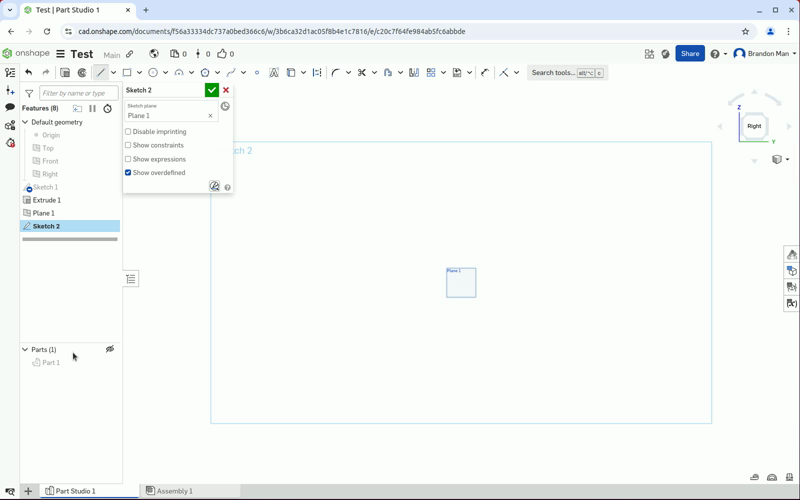
mouse_move(349, 282)
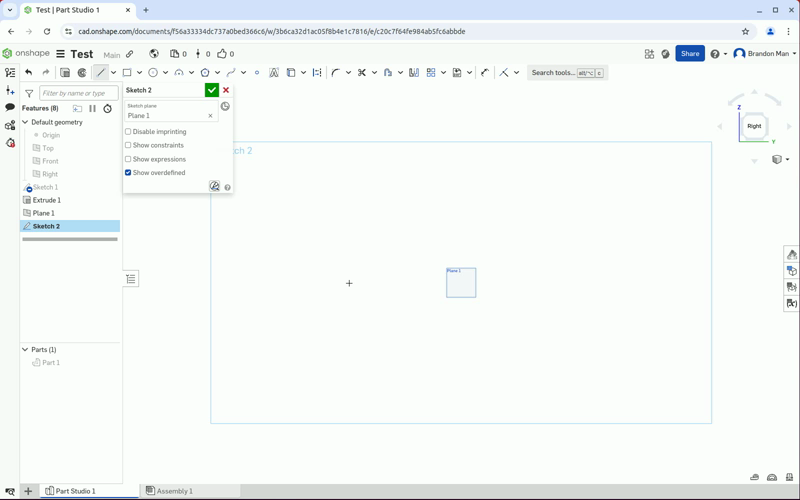
click(349, 282)
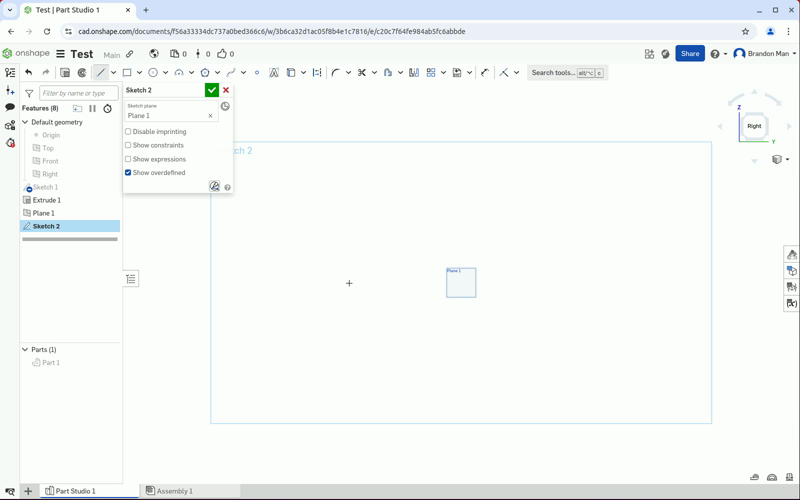
key_up(shift)
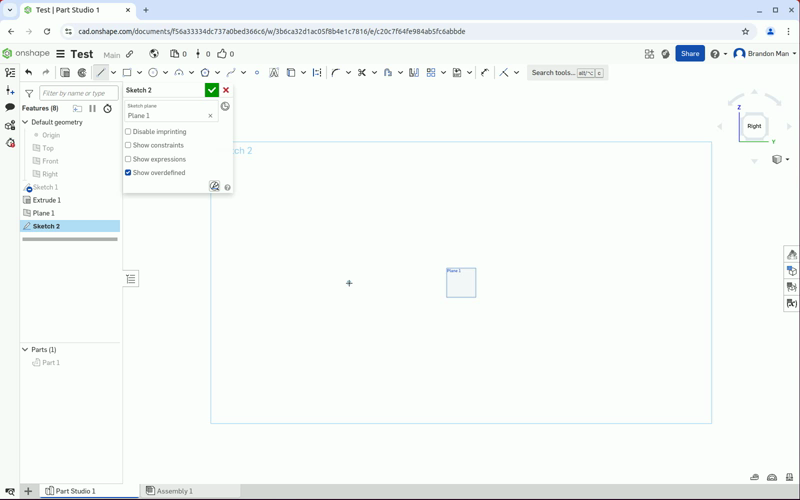
key_down(shift)
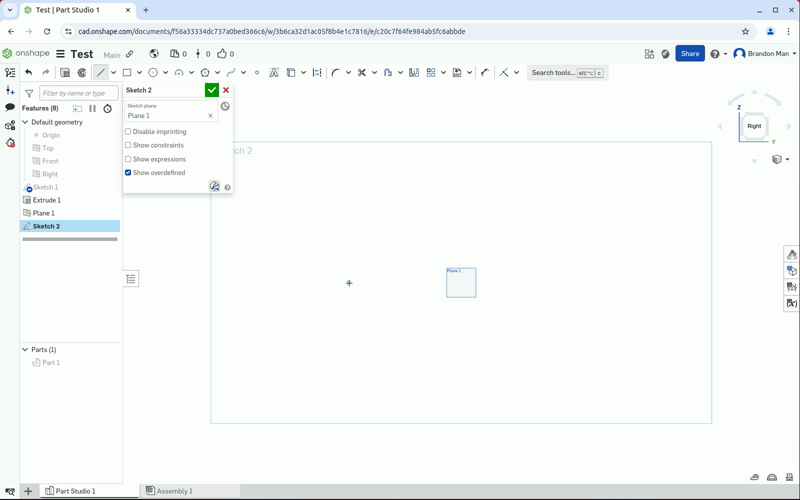
mouse_move(379, 282)
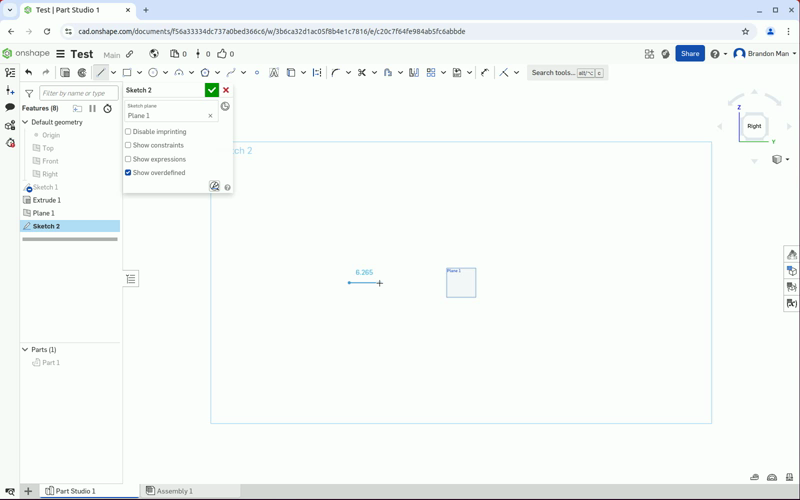
mouse_move(377, 282)
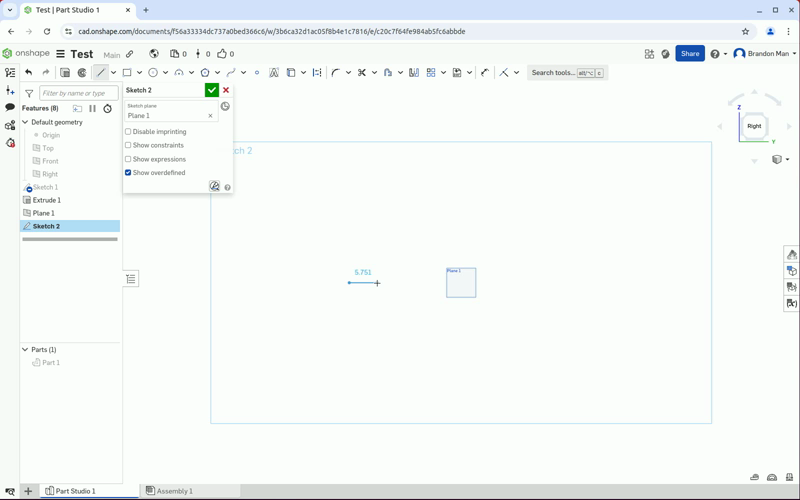
click(377, 282)
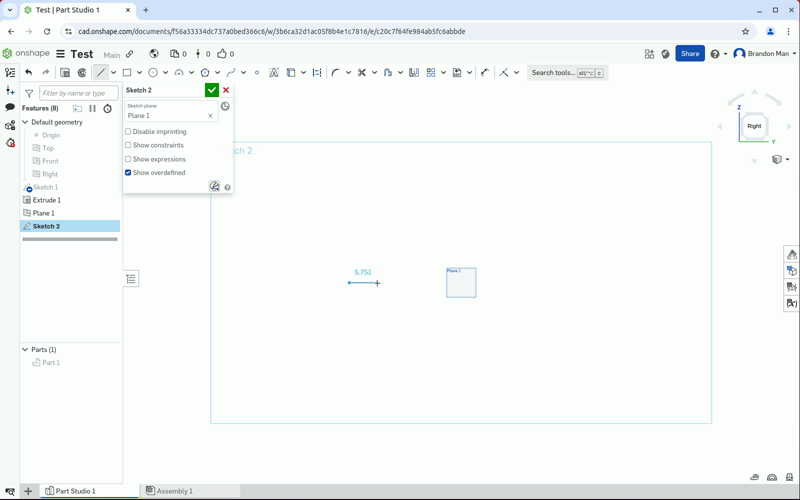
key_up(shift)
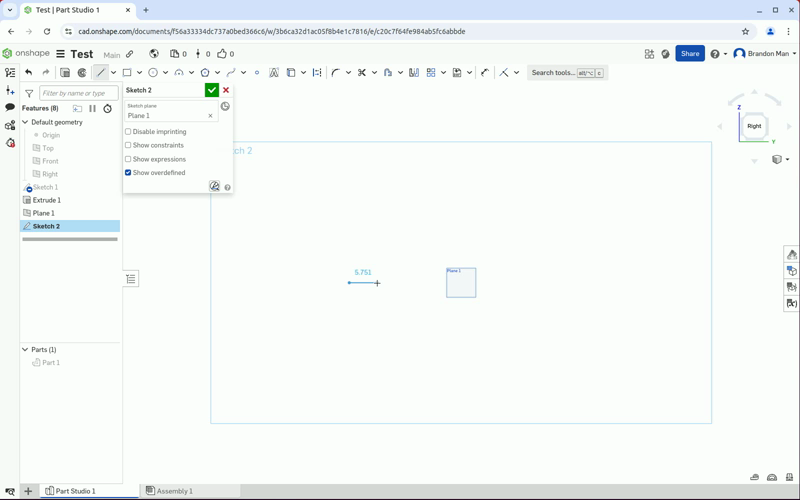
key_down(shift)
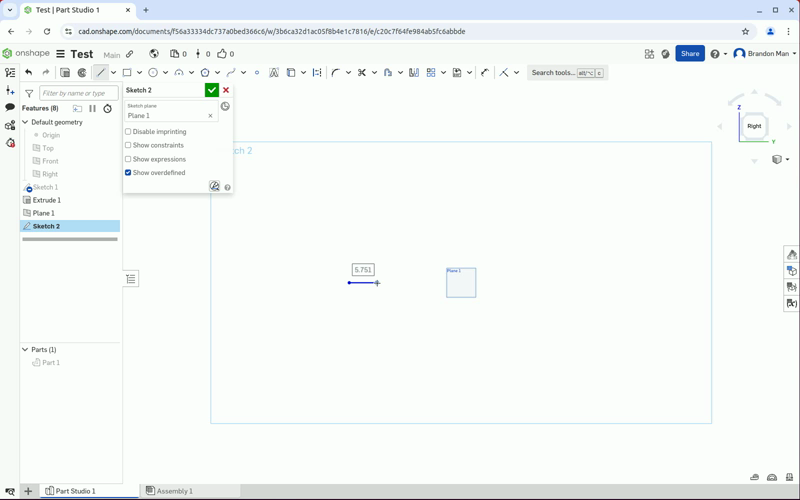
mouse_move(407, 282)
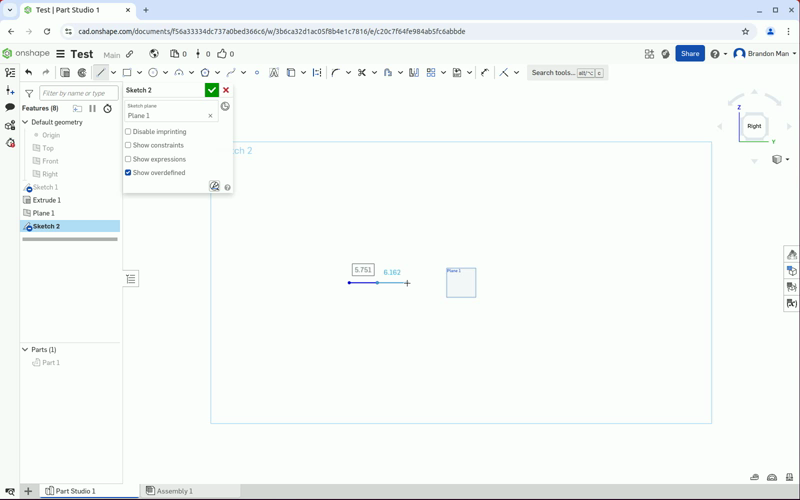
mouse_move(377, 259)
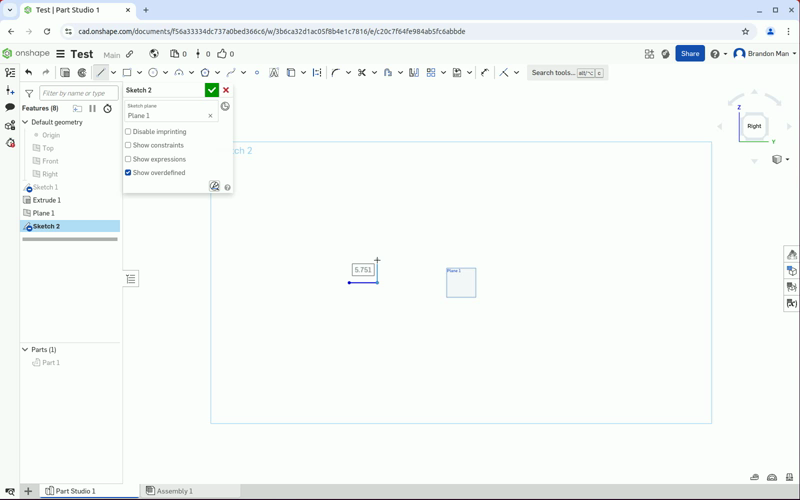
click(377, 259)
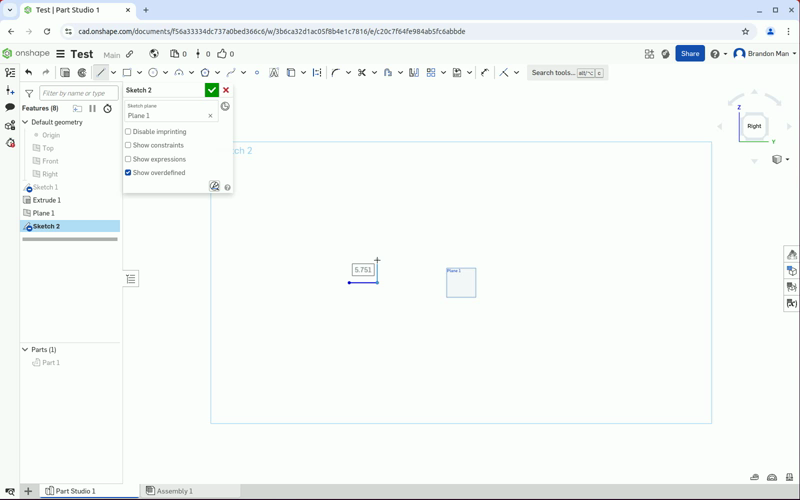
key_up(shift)
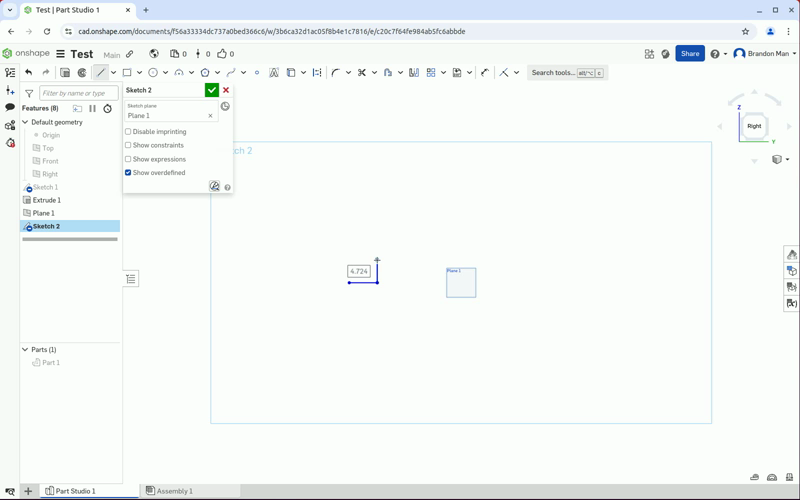
key_down(shift)
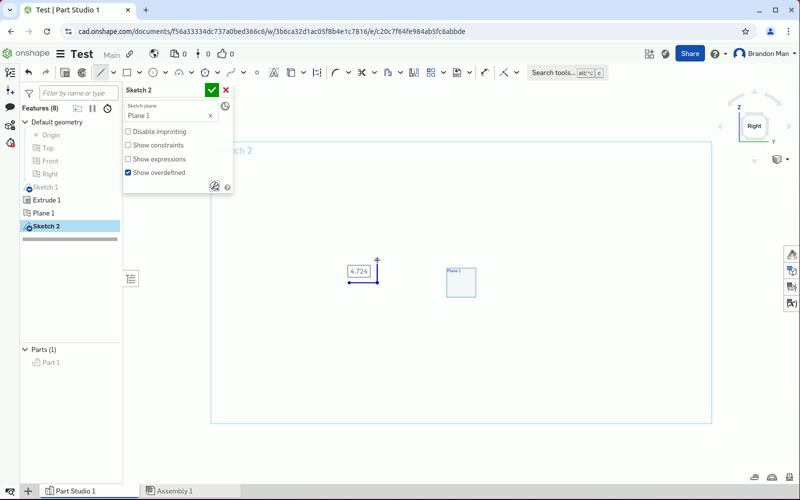
mouse_move(407, 259)
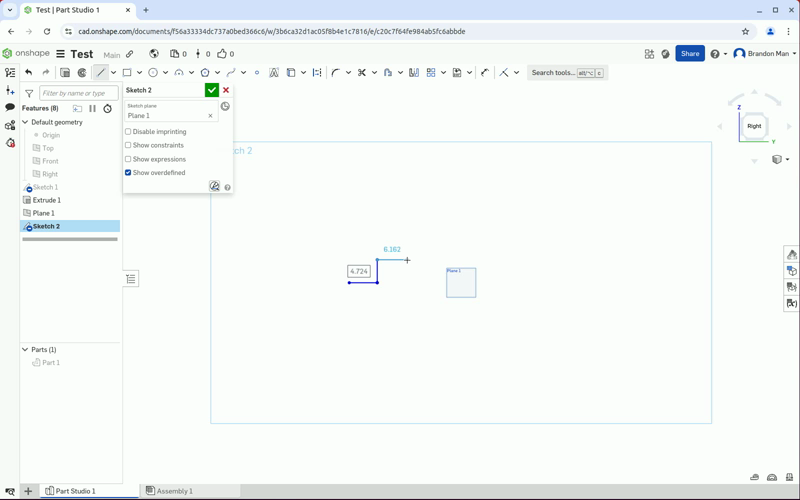
mouse_move(349, 259)
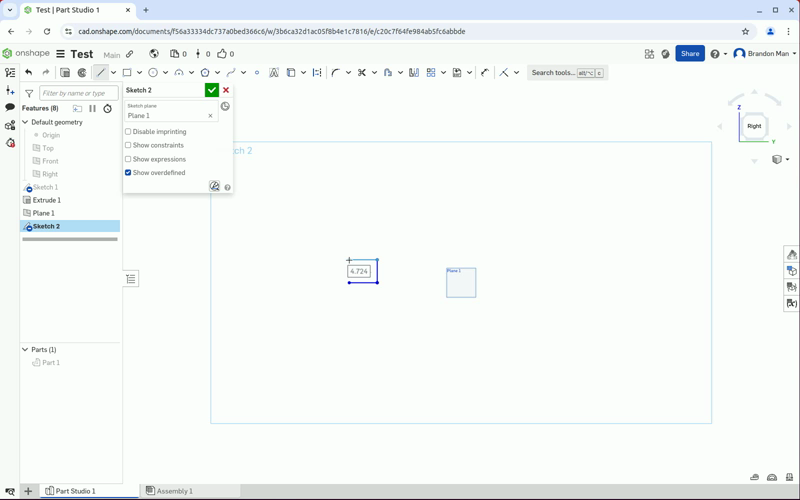
click(349, 259)
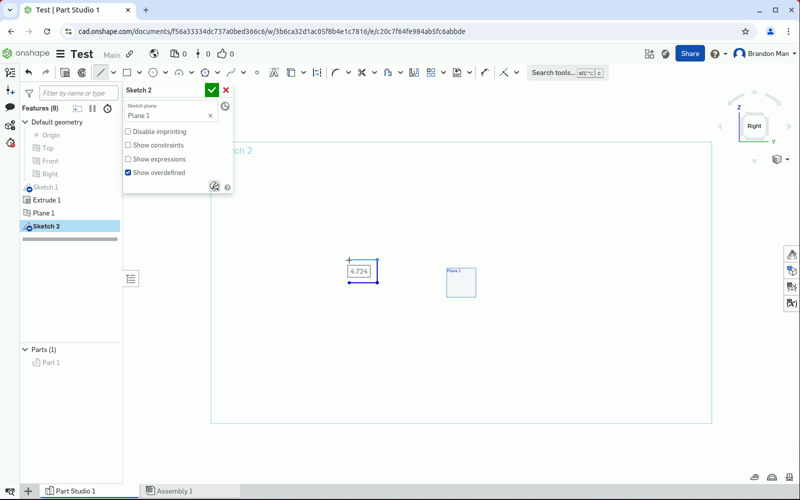
key_up(shift)
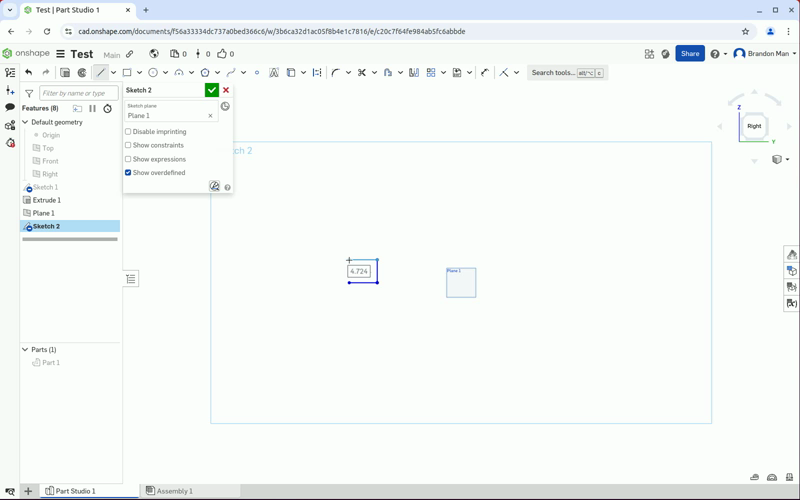
mouse_move(379, 259)
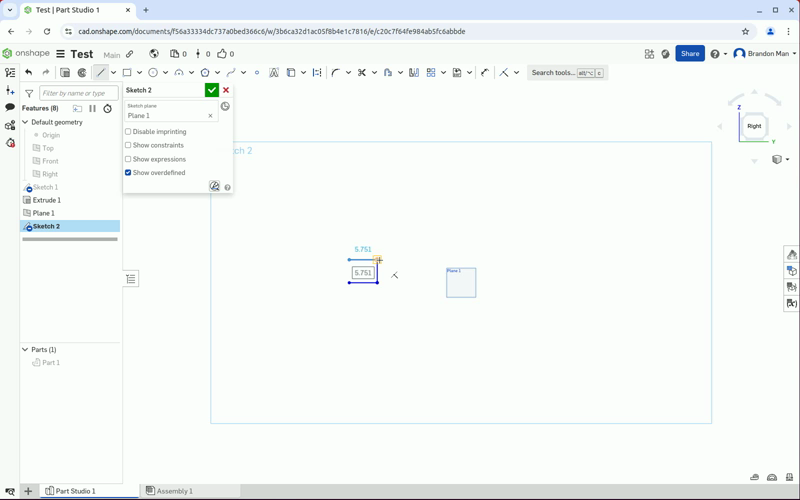
key_down(shift)
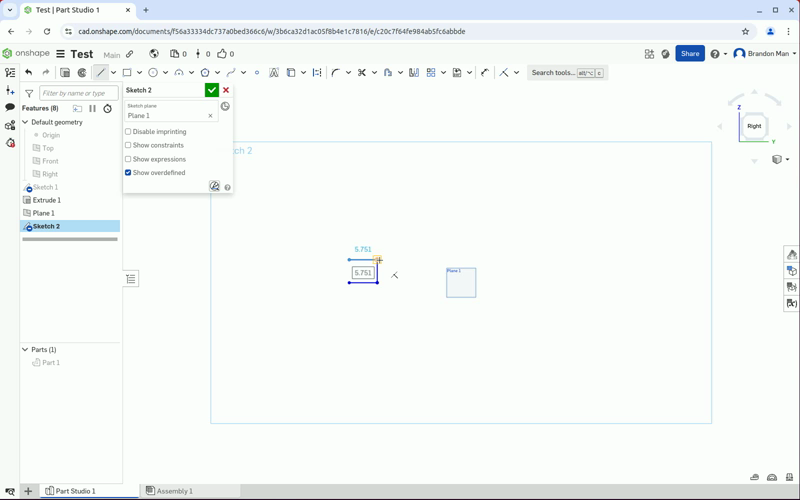
mouse_move(349, 282)
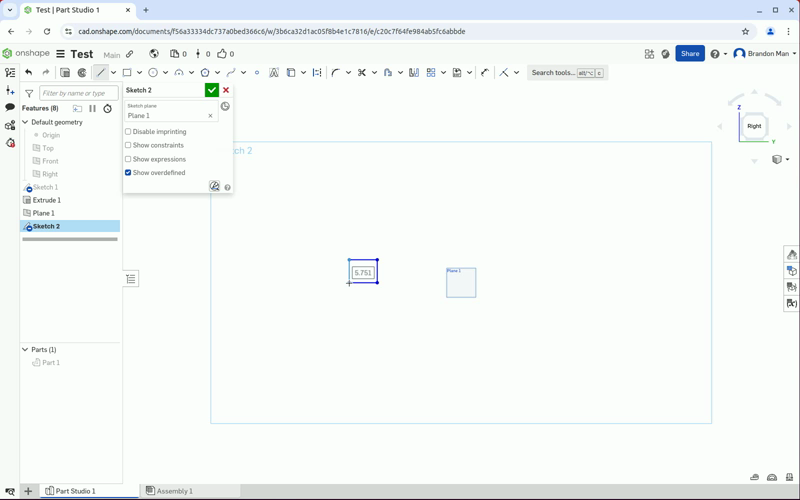
key_up(shift)
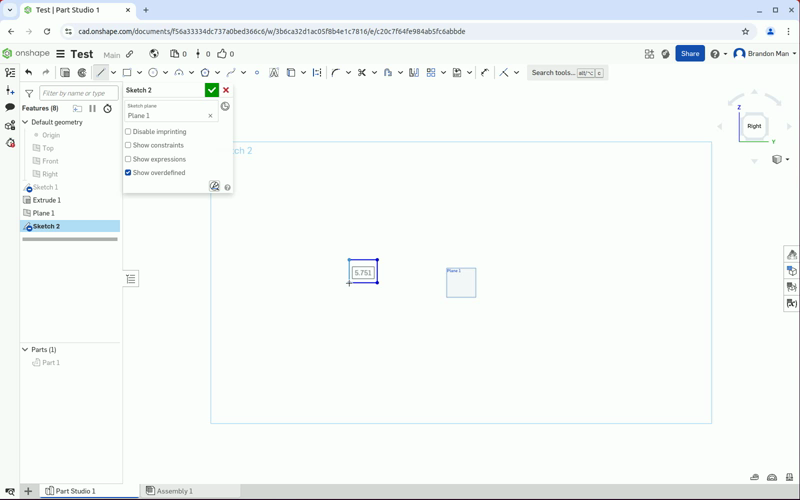
click(349, 282)
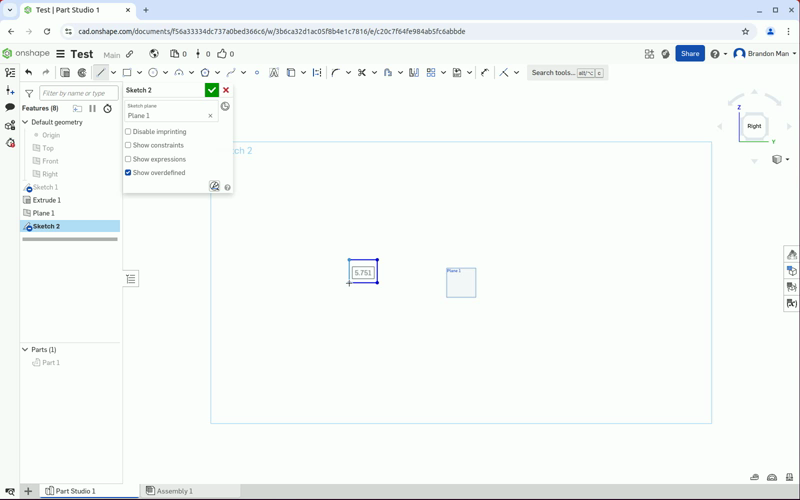
key(esc)
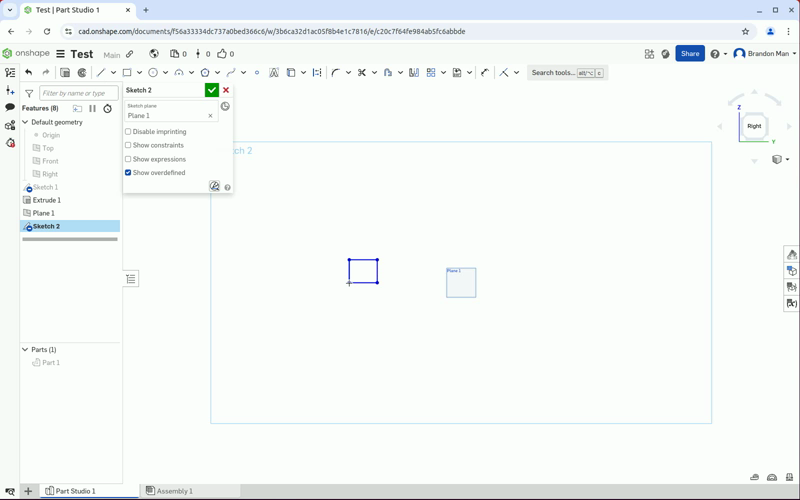
mouse_move(365, 269)
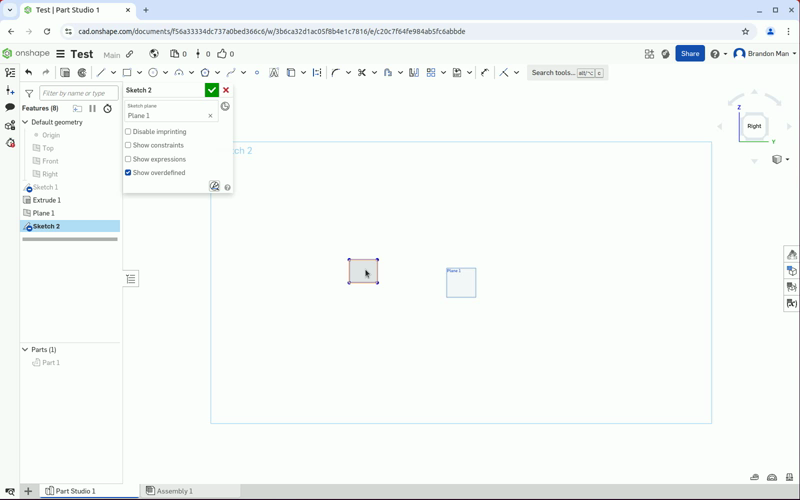
scroll(6)
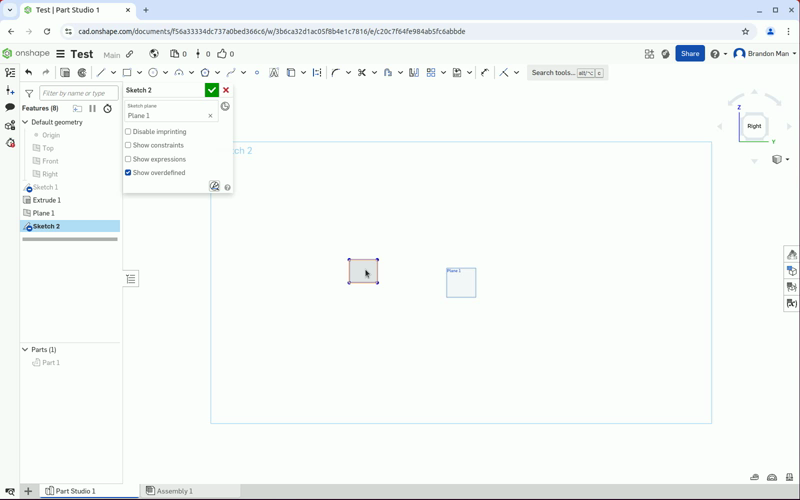
scroll(6)
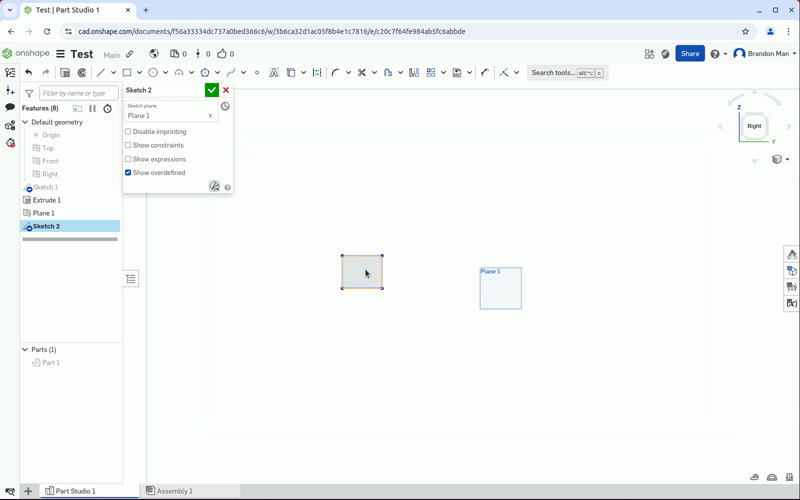
scroll(6)
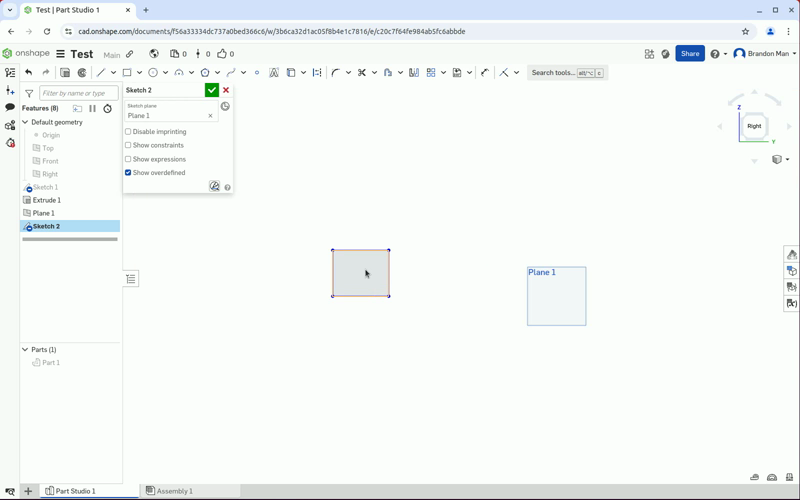
scroll(6)
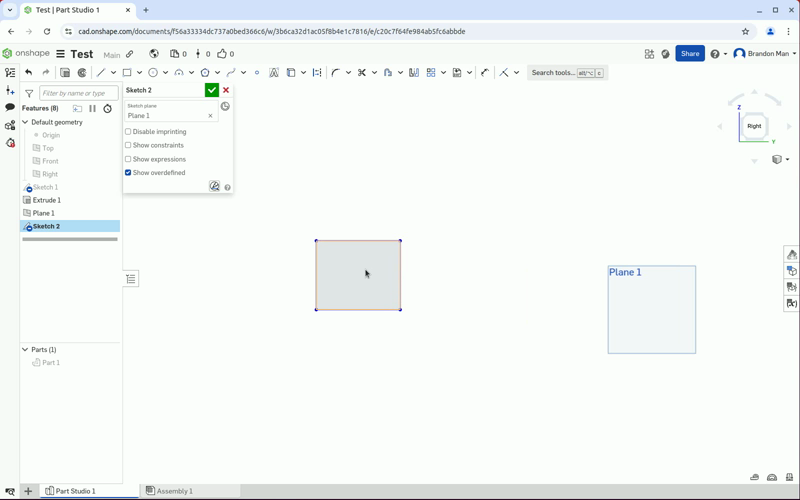
scroll(6)
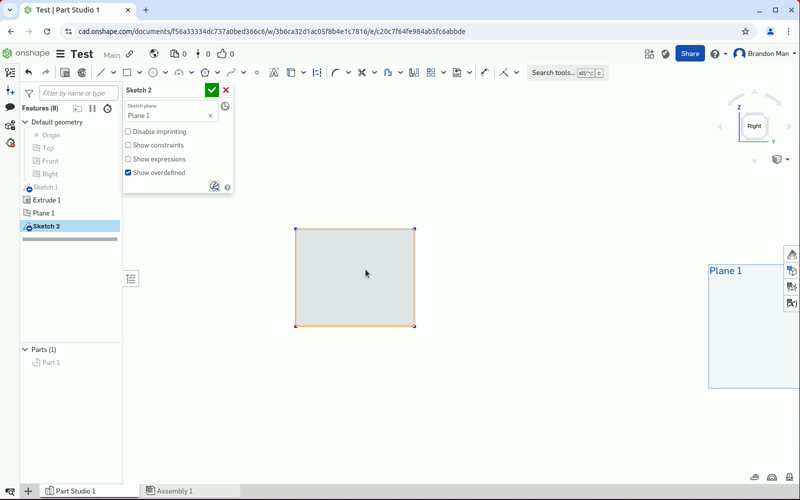
scroll(6)
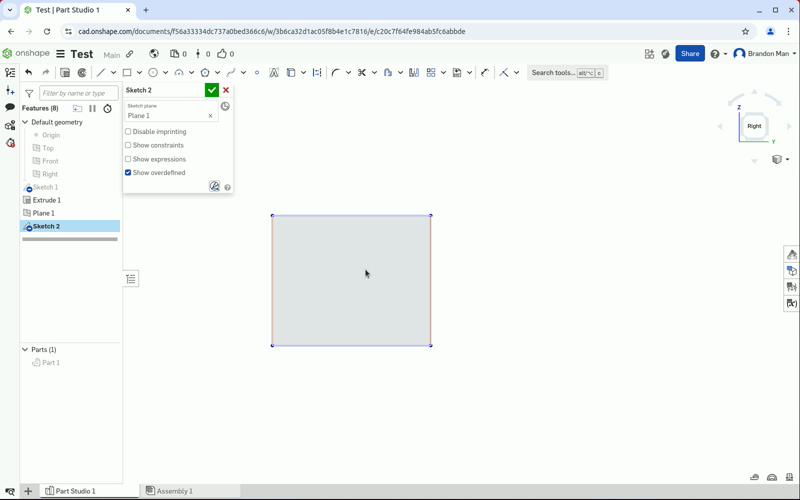
scroll(6)
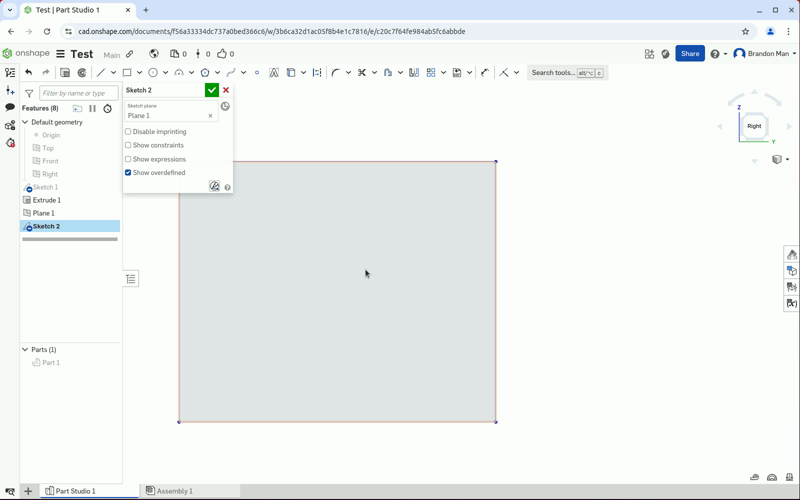
click(365, 269)
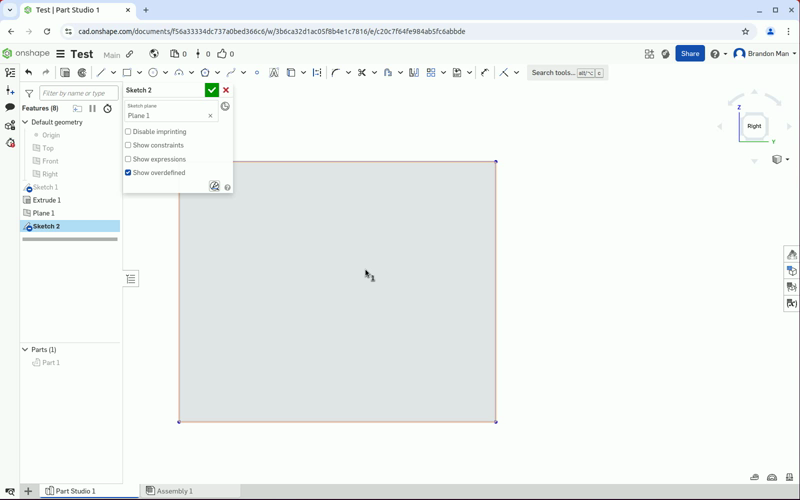
scroll(-6)
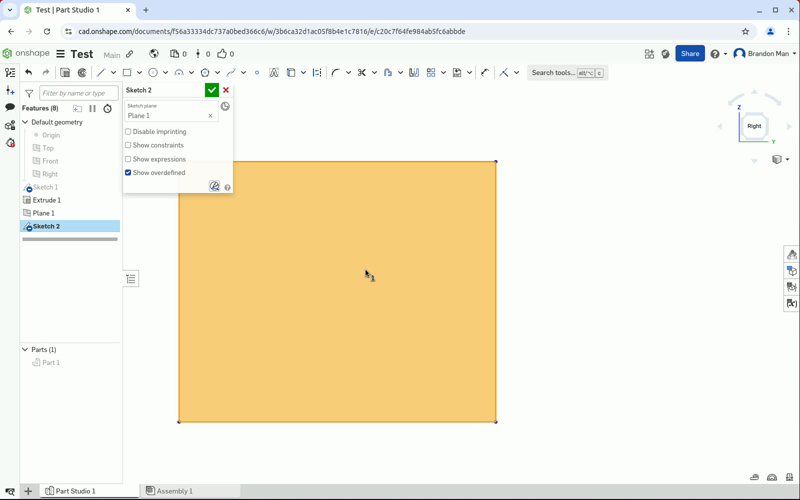
scroll(-6)
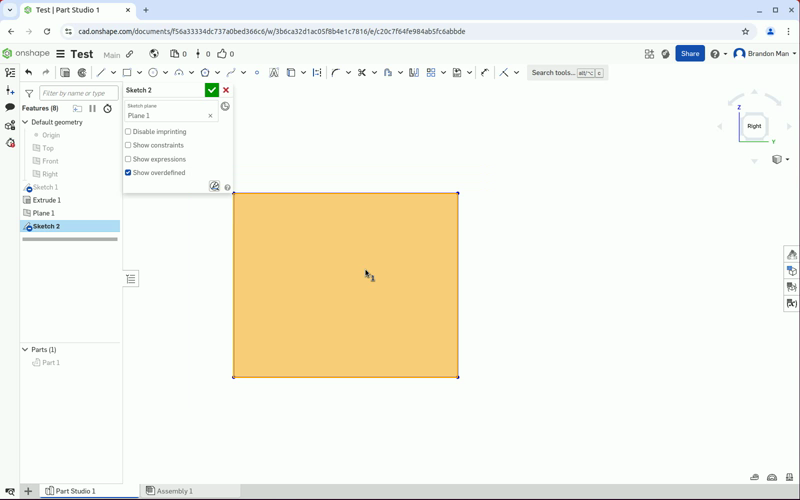
scroll(-6)
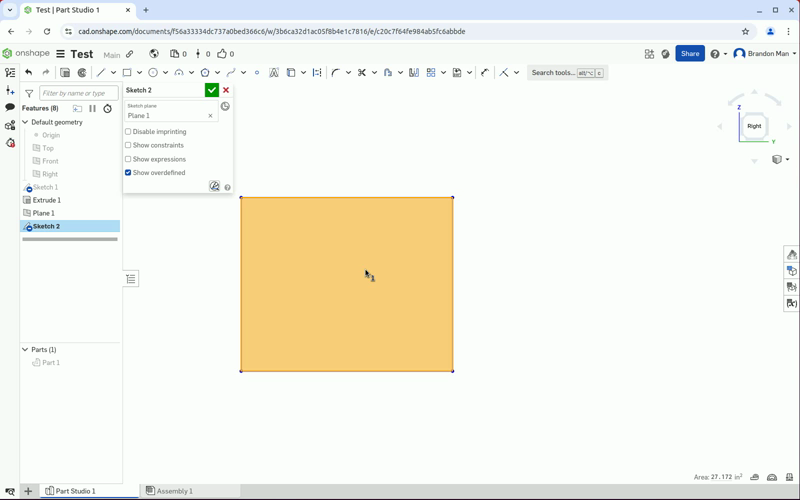
scroll(-6)
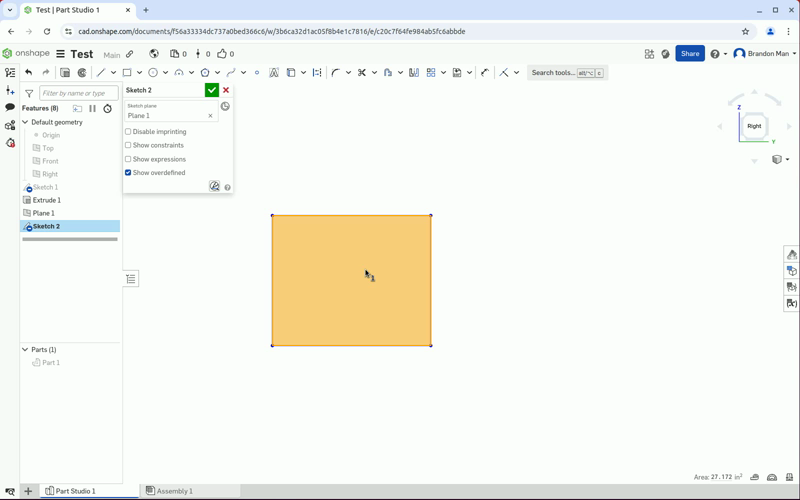
scroll(-6)
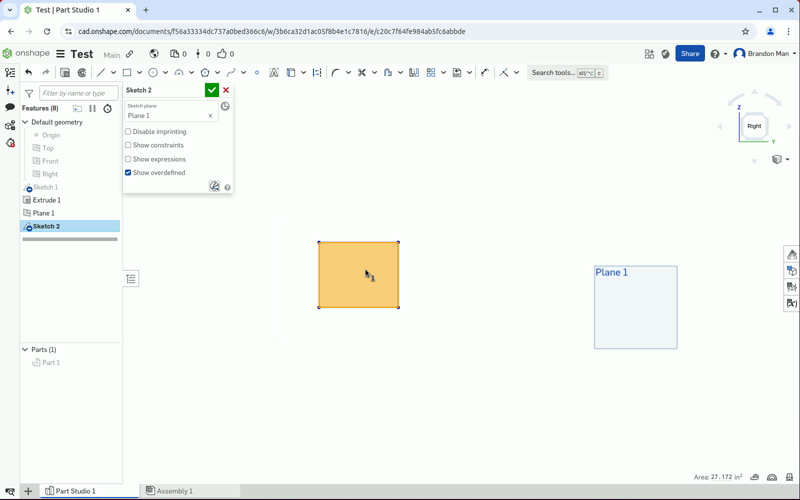
scroll(-6)
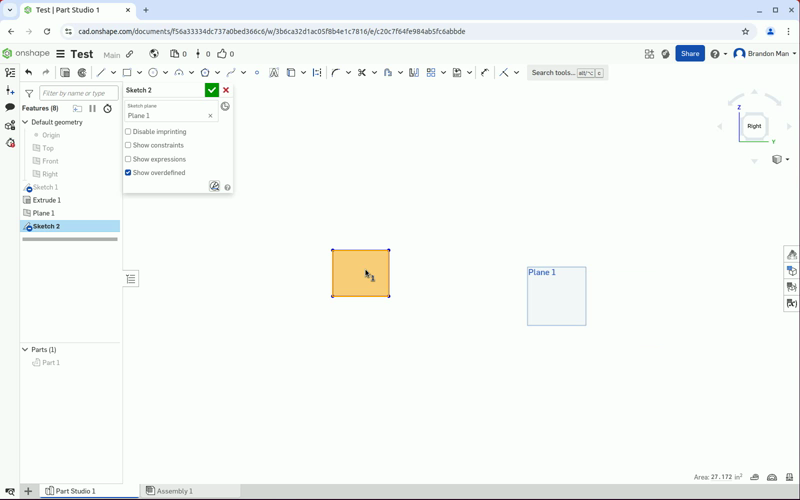
scroll(-6)
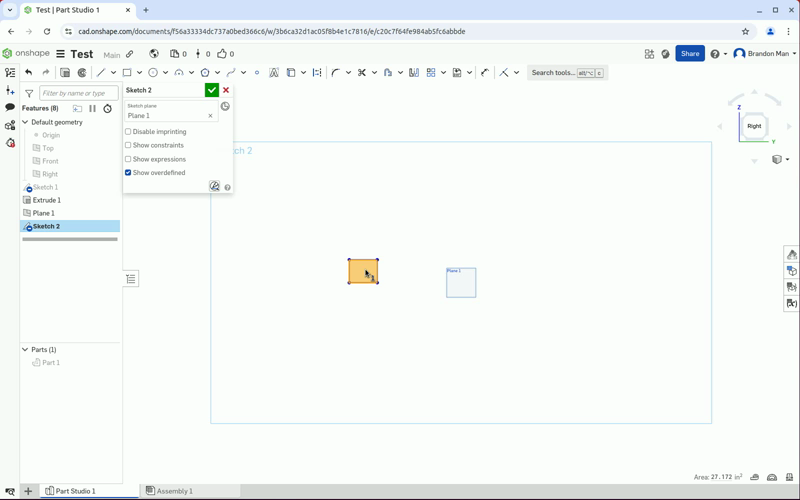
mouse_move(73, 352)
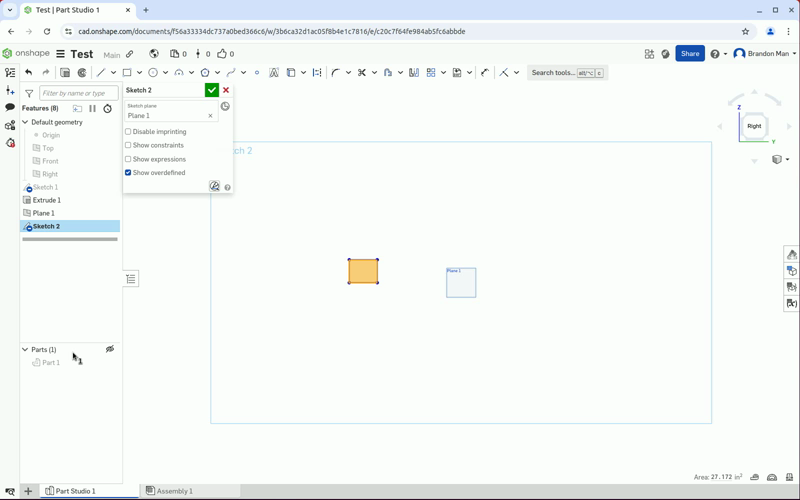
key(shift+y)
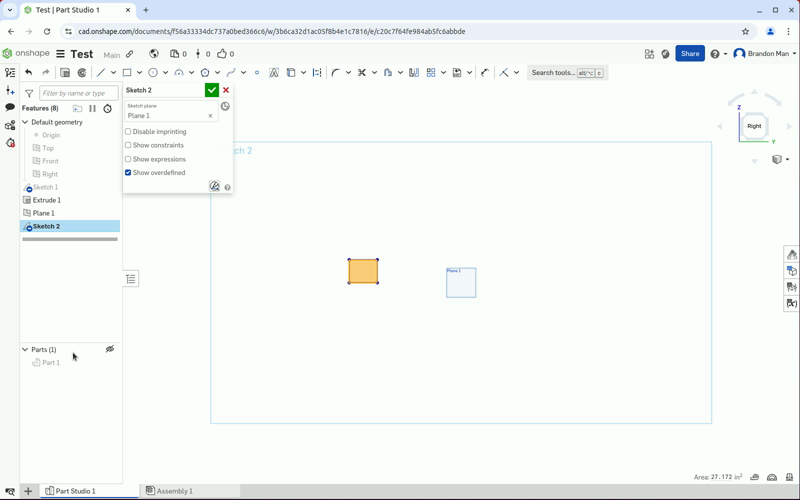
key(shift+e)
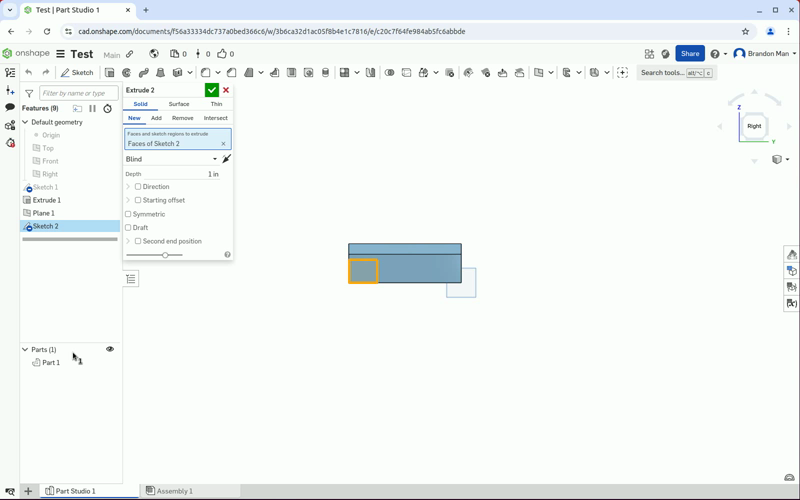
mouse_move(143, 106)
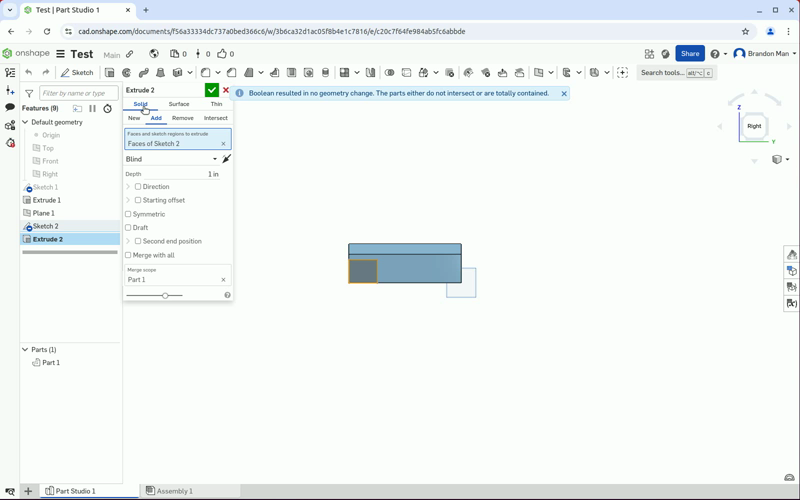
click(143, 106)
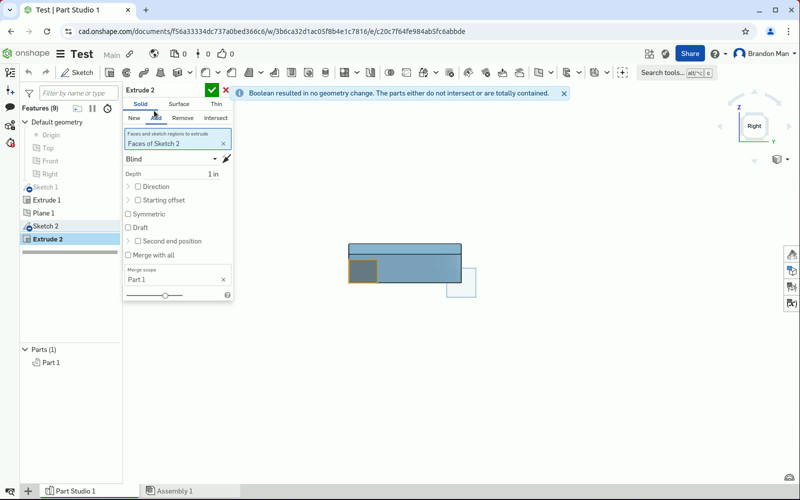
mouse_move(186, 120)
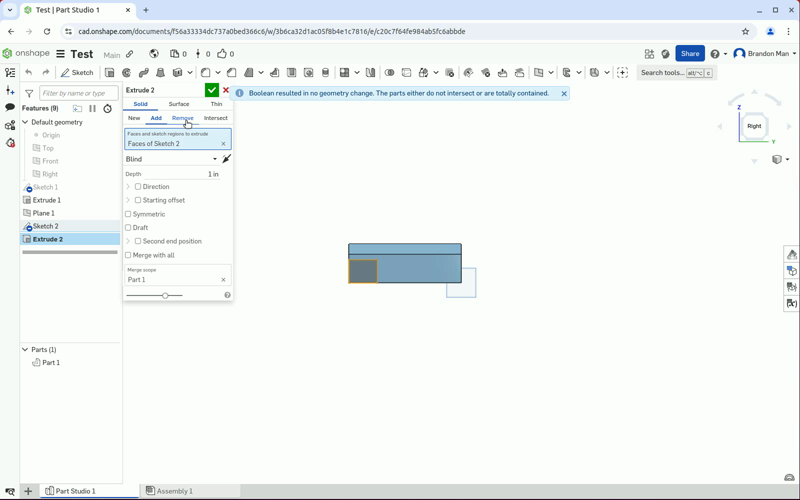
click(186, 120)
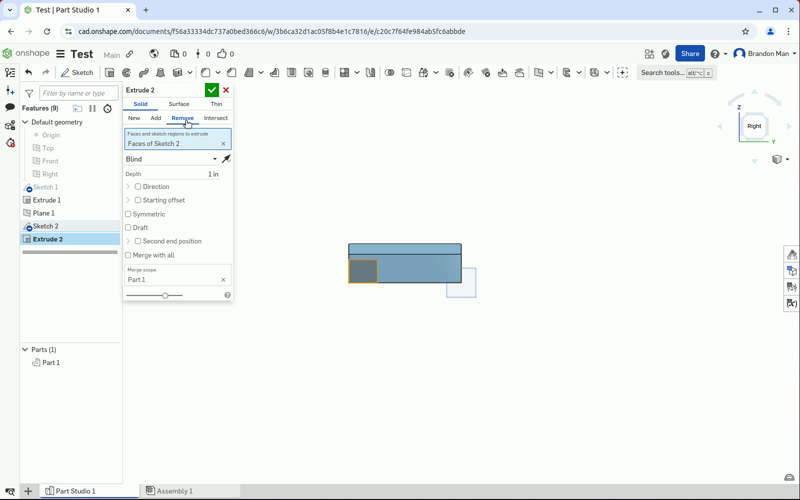
key(tab, 4)
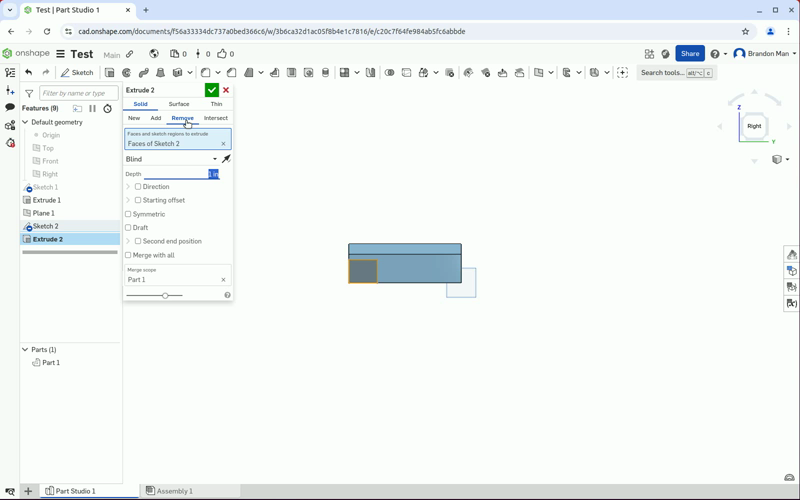
text(11.313)
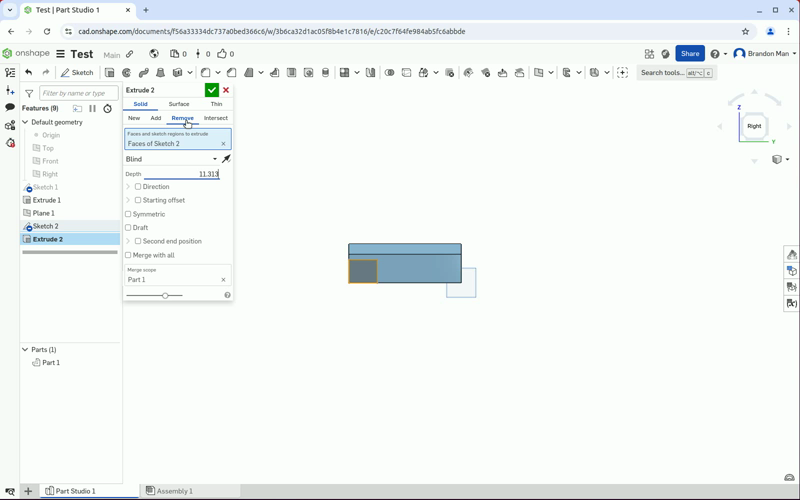
key(tab, 6)
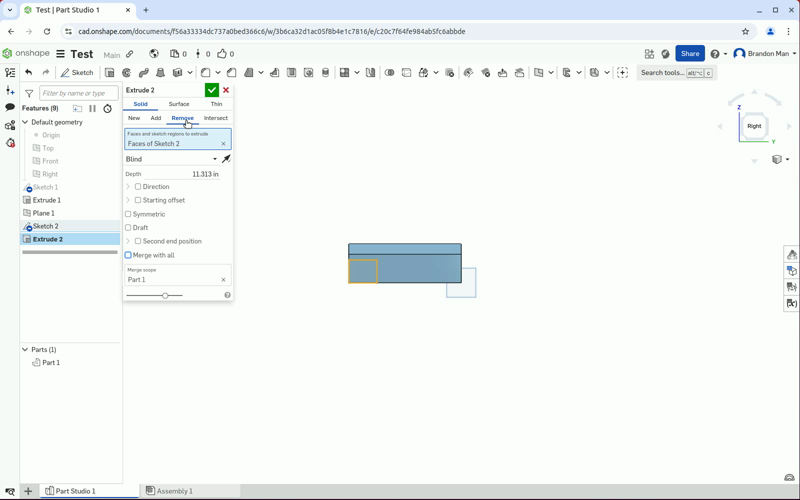
key(space)
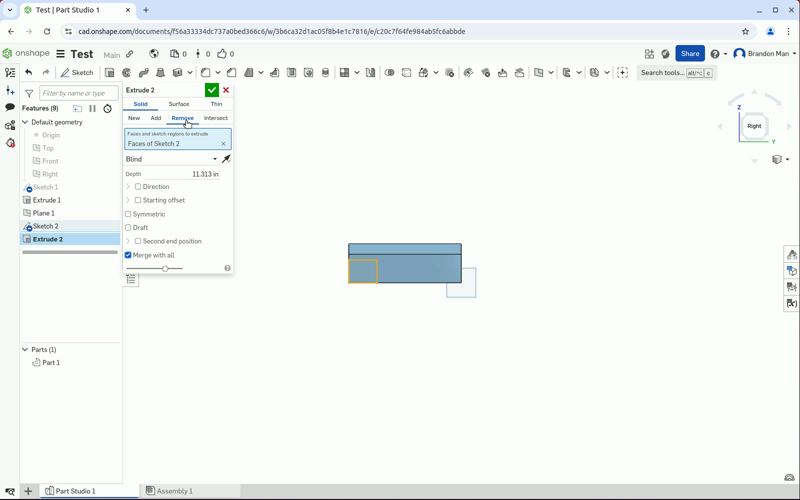
key(enter)
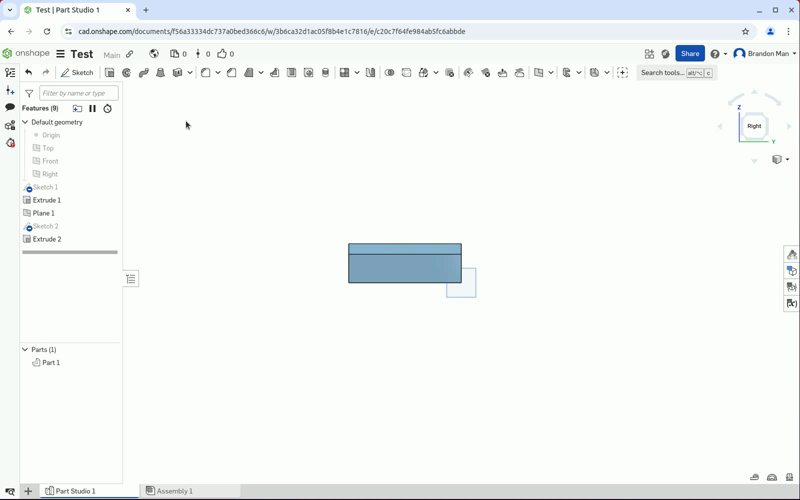
key(shift+h)
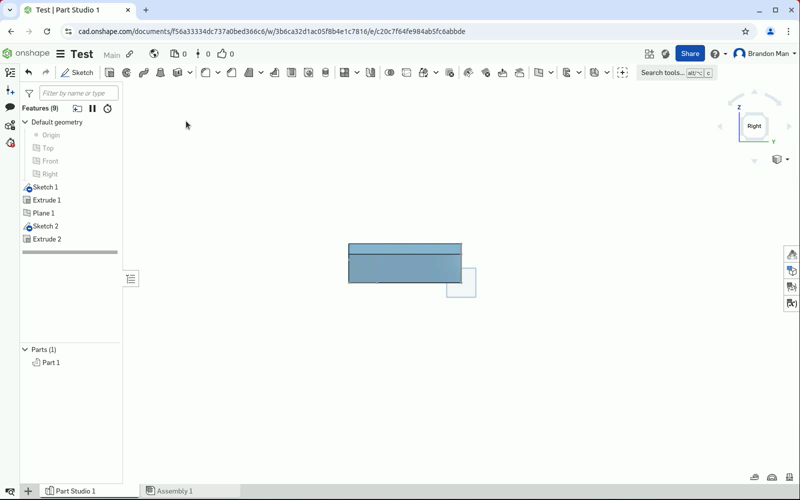
key(shift+h)
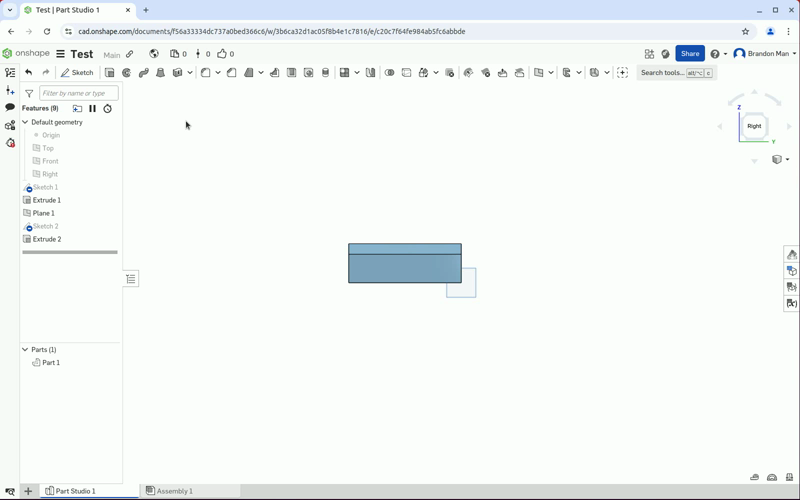
mouse_move(73, 189)
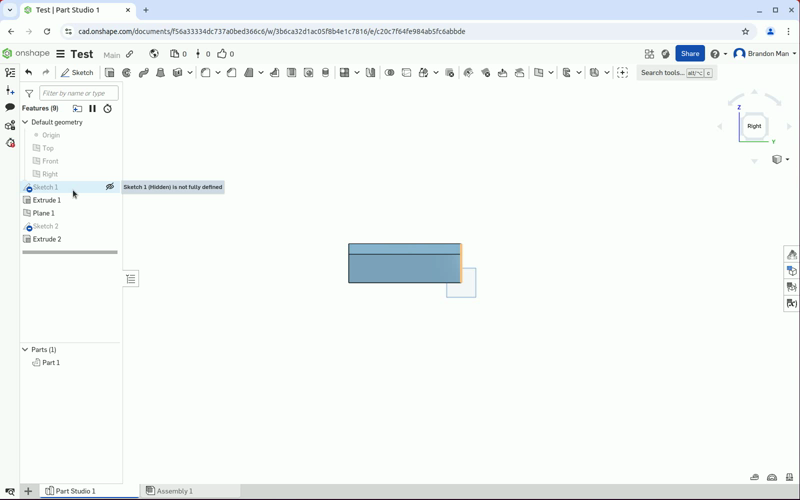
click(73, 189)
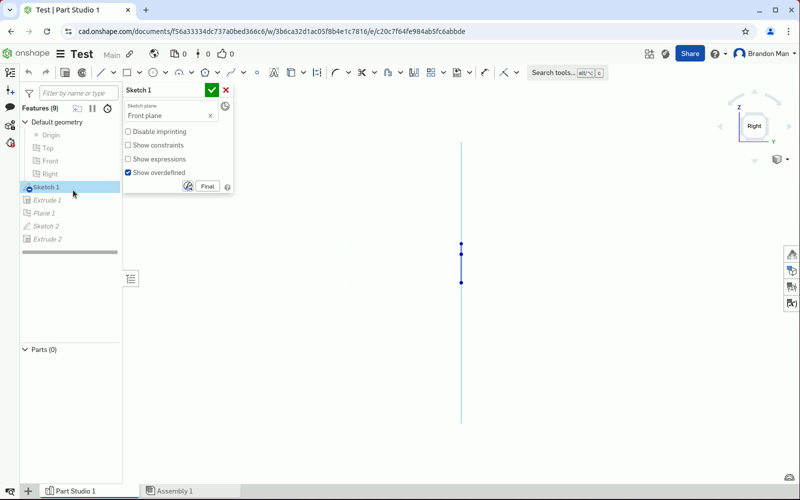
mouse_move(229, 92)
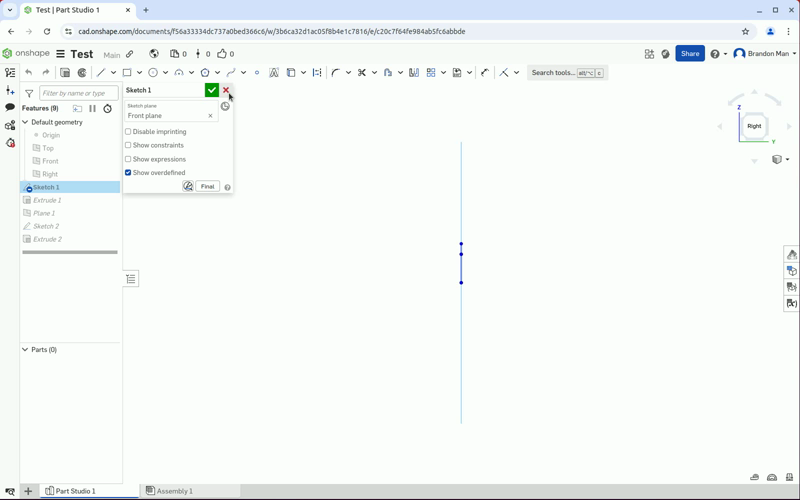
click(229, 92)
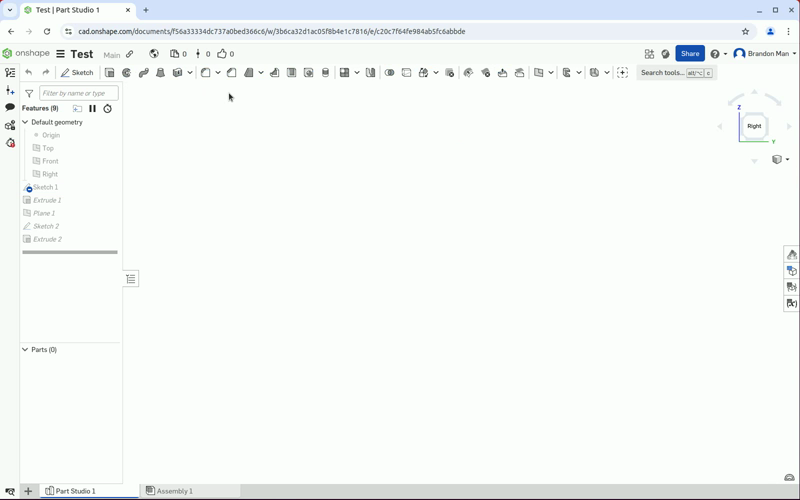
key(shift+s)
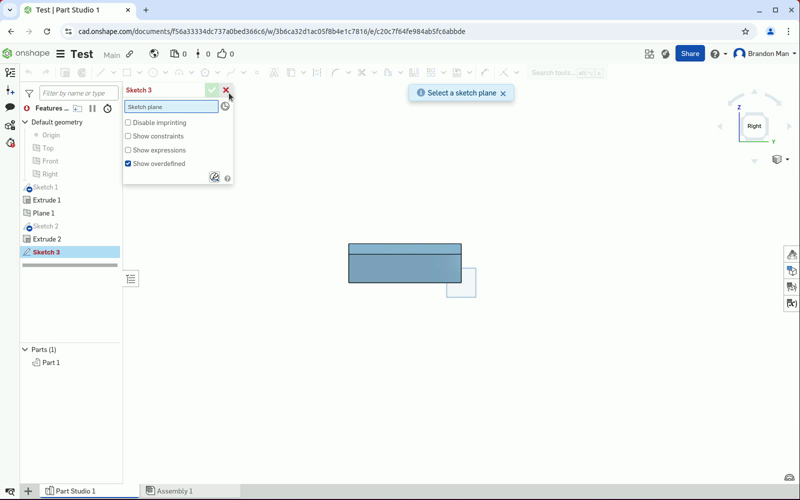
mouse_move(73, 215)
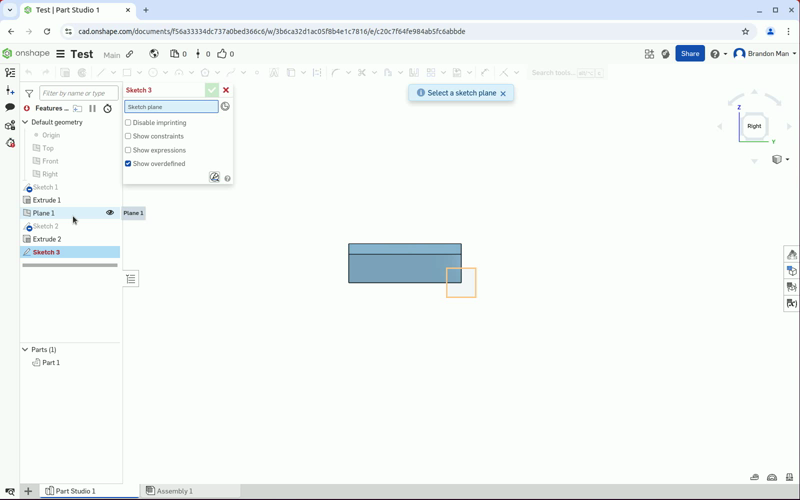
click(73, 215)
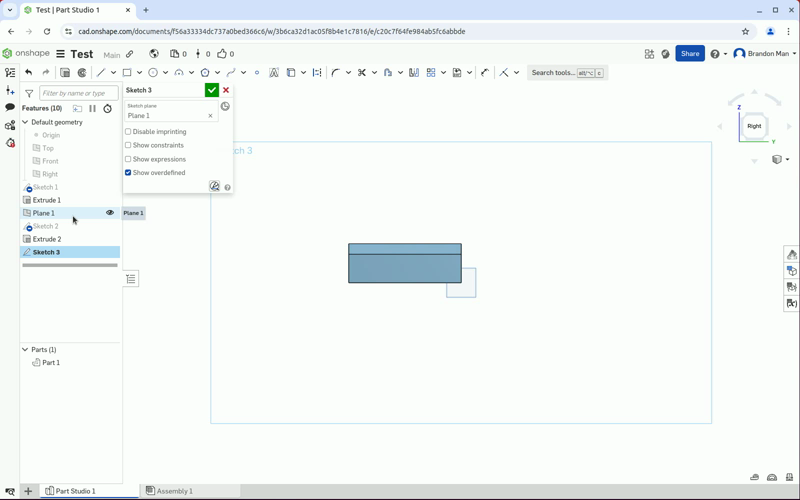
mouse_move(73, 352)
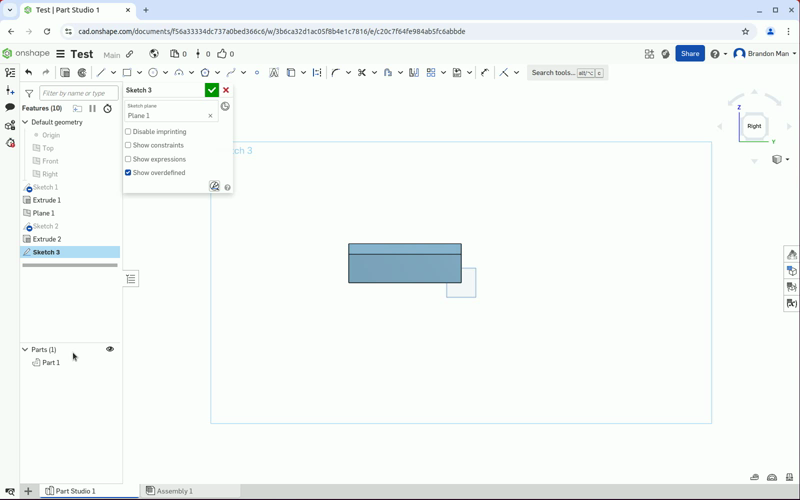
key(y)
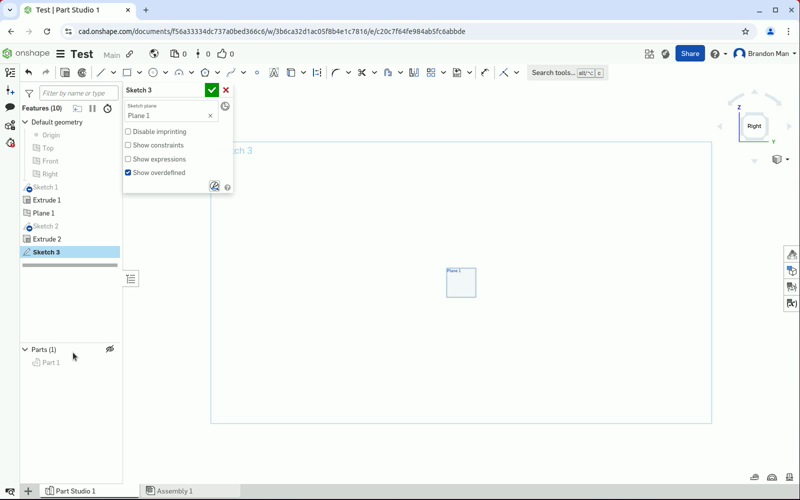
key(l)
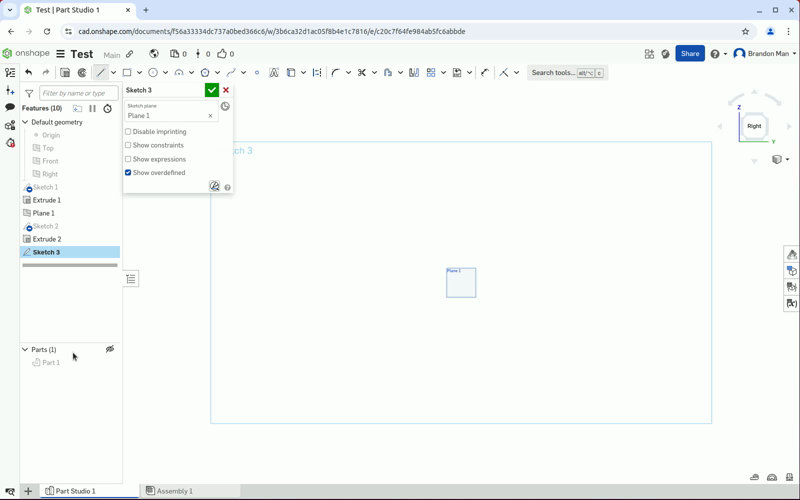
key_down(shift)
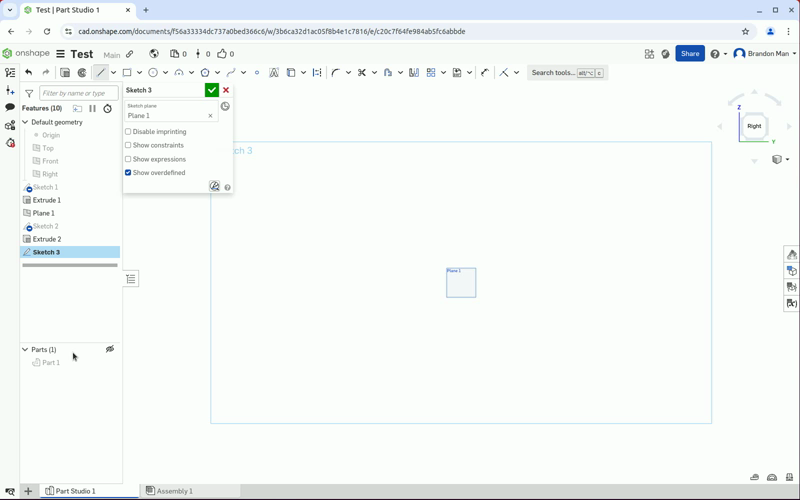
mouse_move(377, 282)
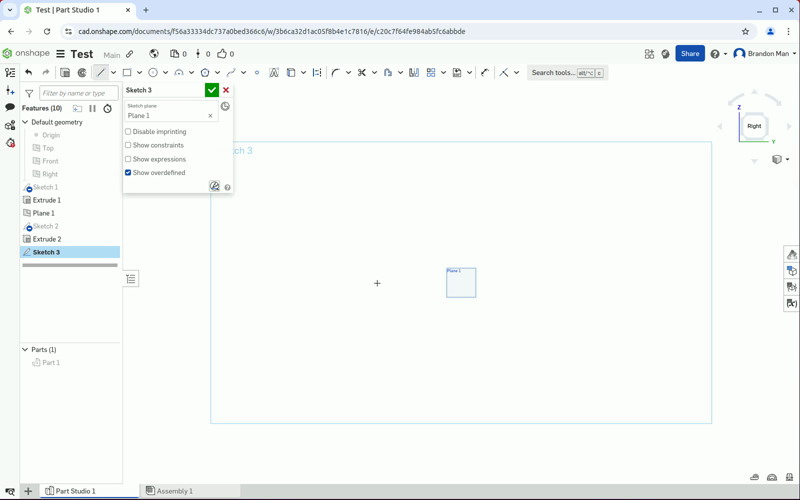
click(377, 282)
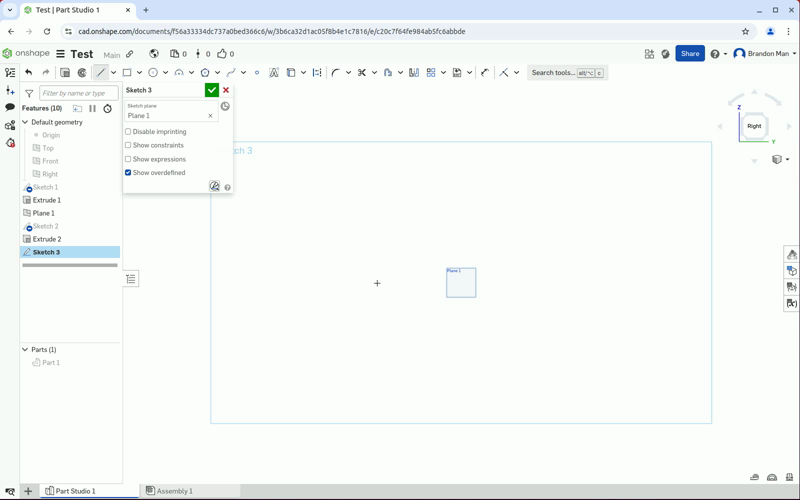
key_up(shift)
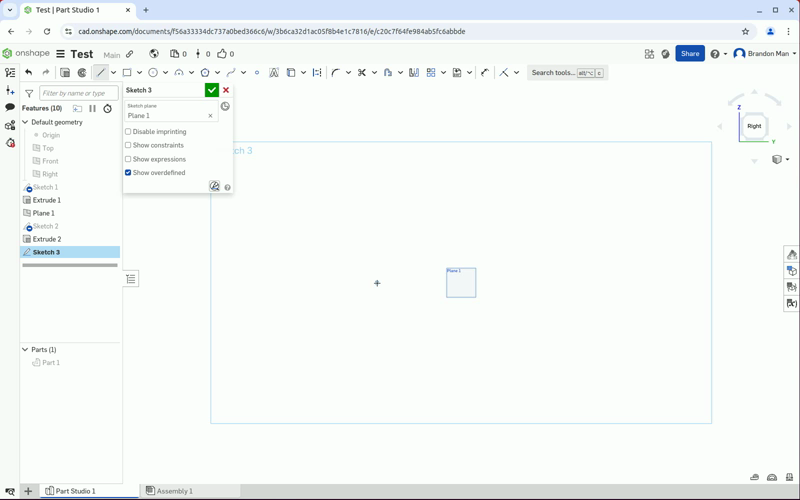
key_down(shift)
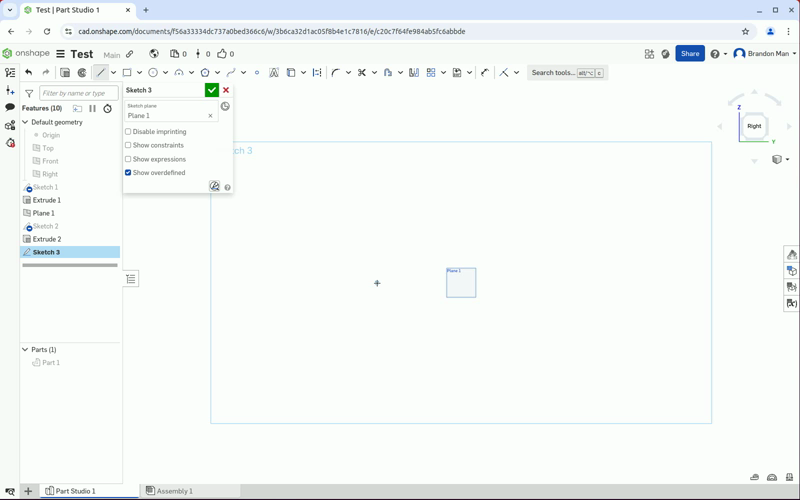
mouse_move(407, 282)
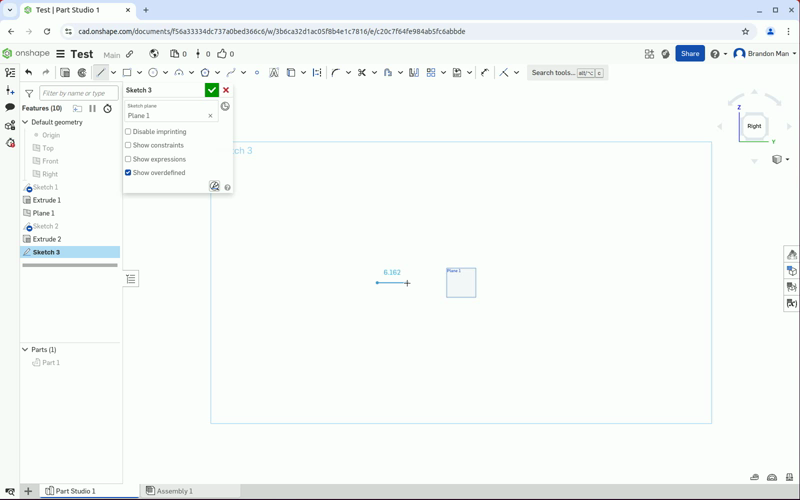
mouse_move(405, 282)
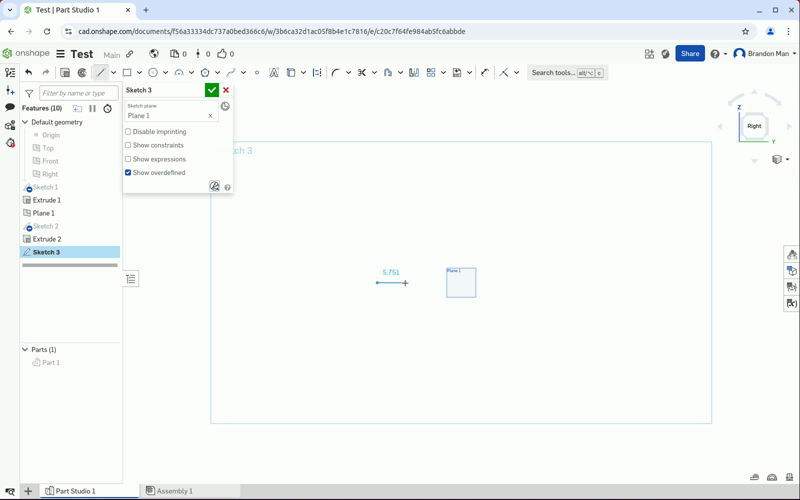
click(405, 282)
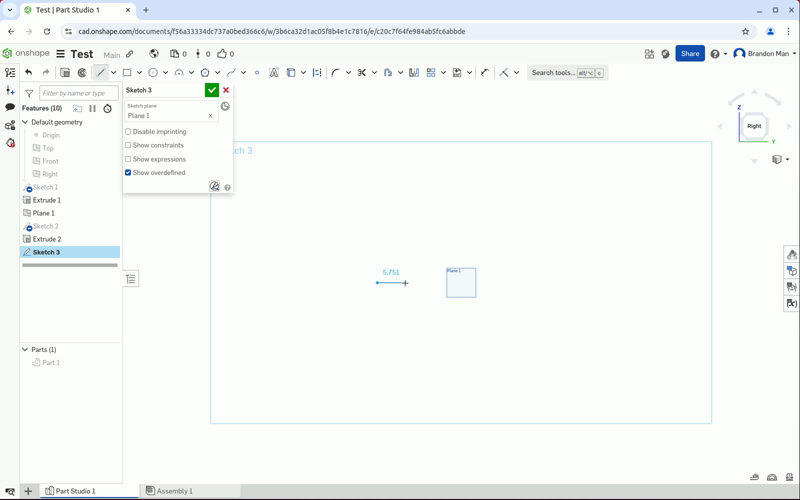
key_up(shift)
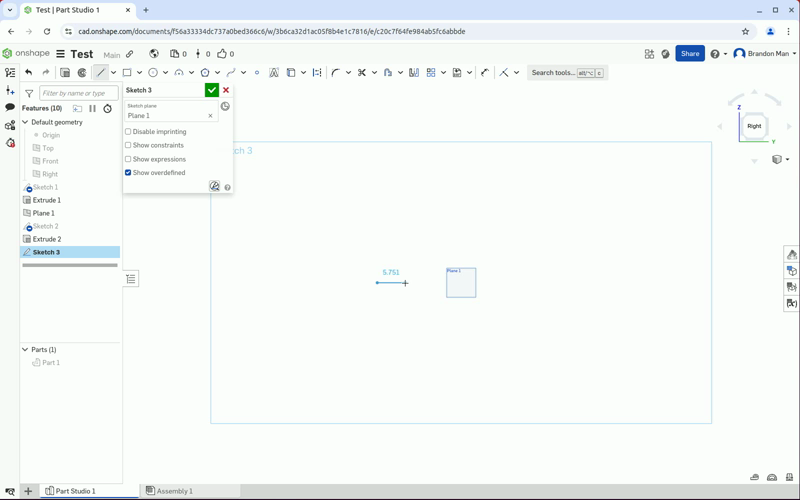
key_down(shift)
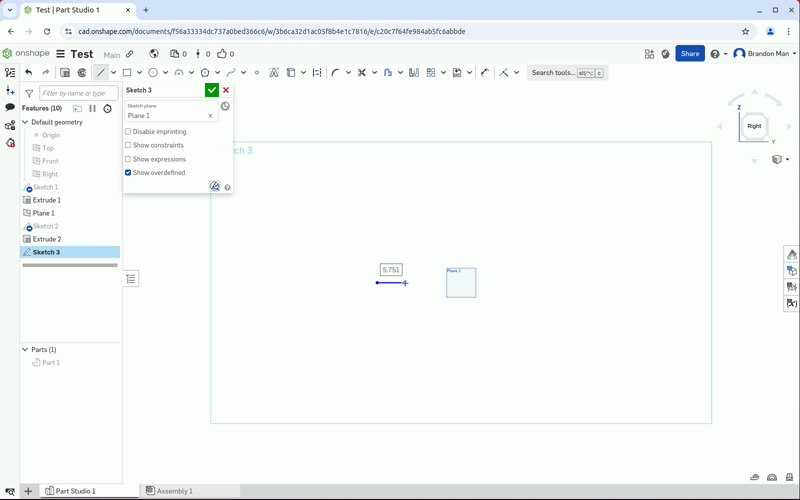
mouse_move(435, 282)
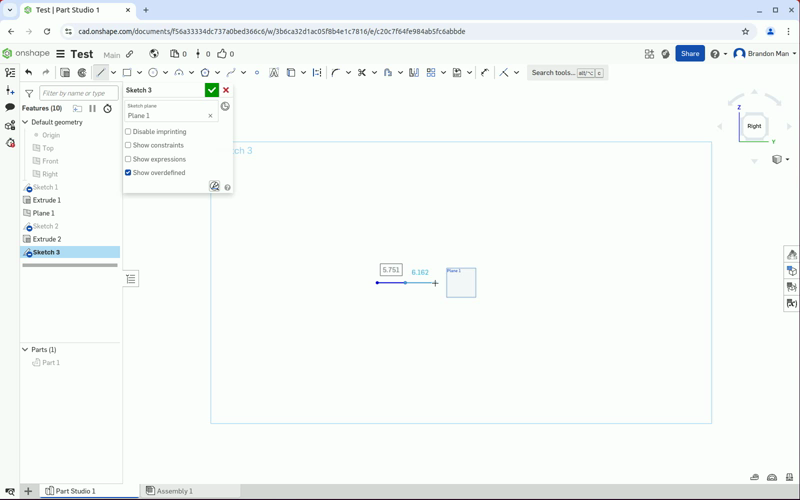
mouse_move(405, 259)
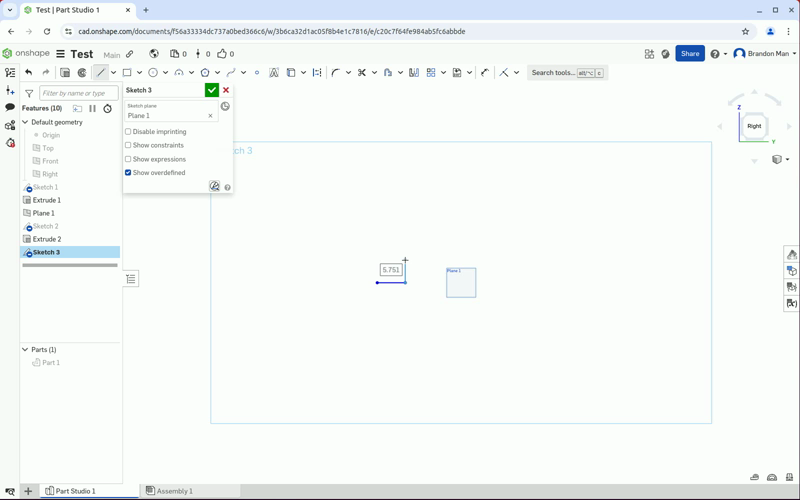
click(405, 259)
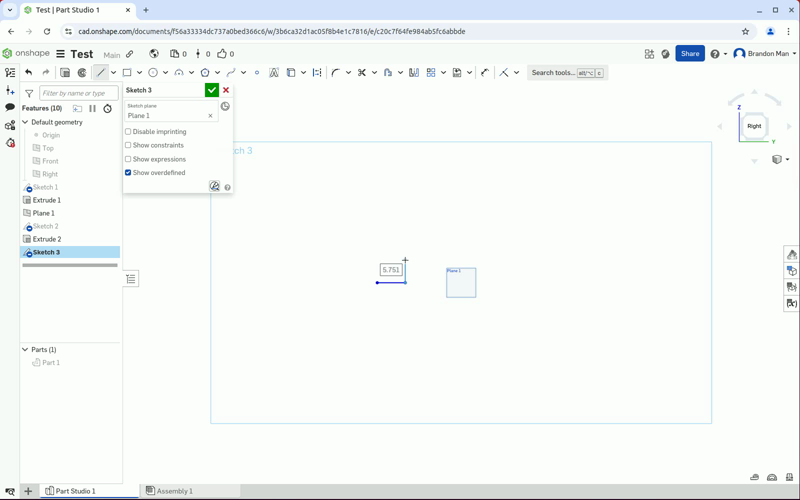
key_up(shift)
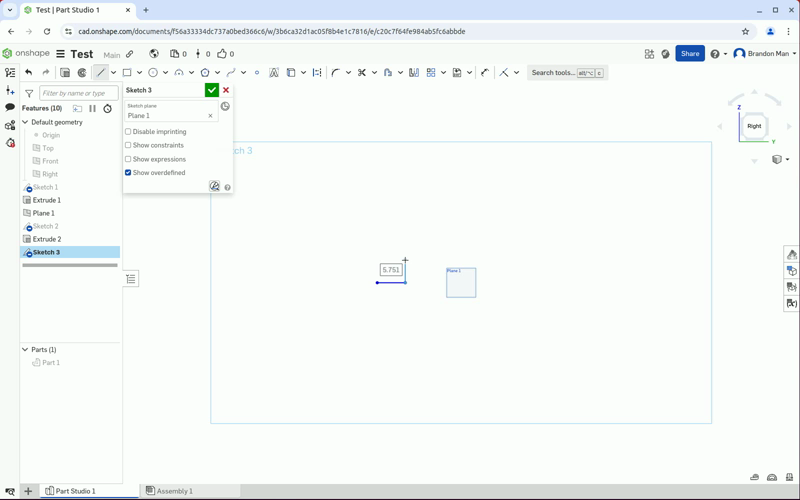
key_down(shift)
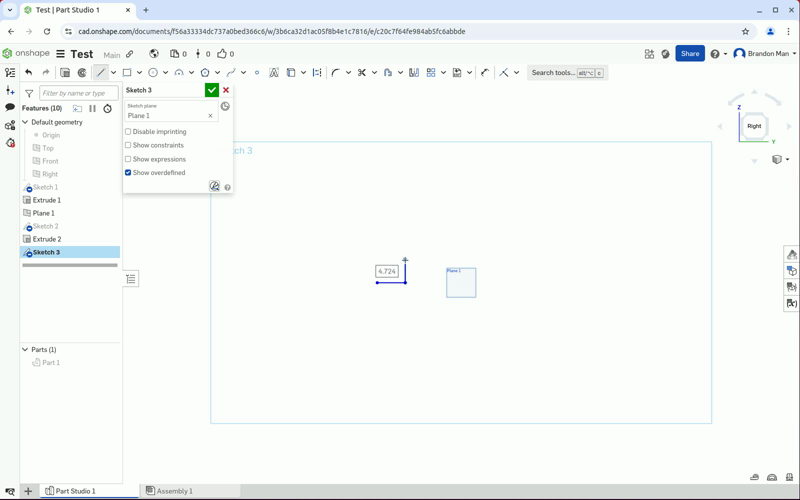
mouse_move(435, 259)
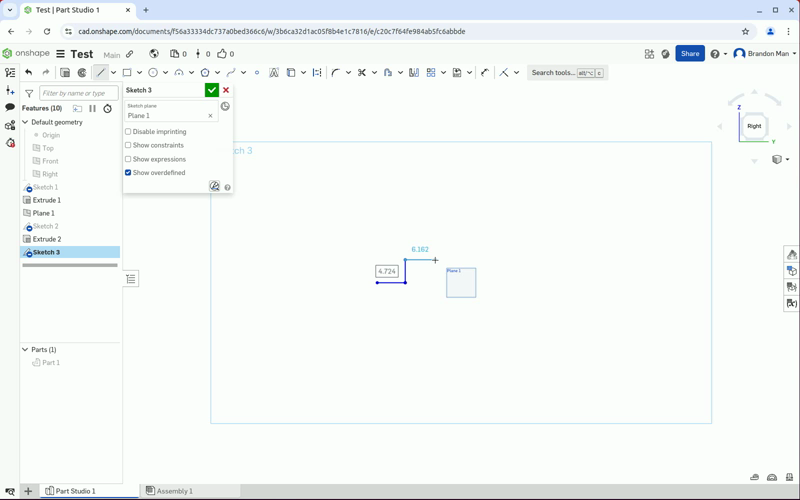
mouse_move(377, 259)
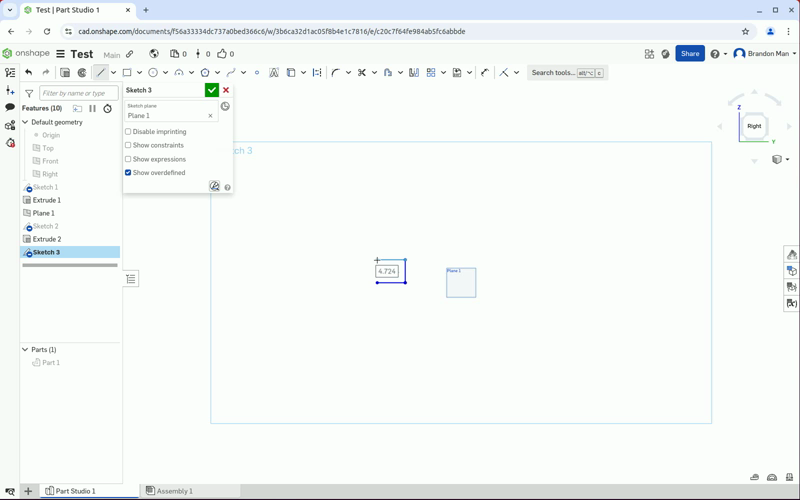
click(377, 259)
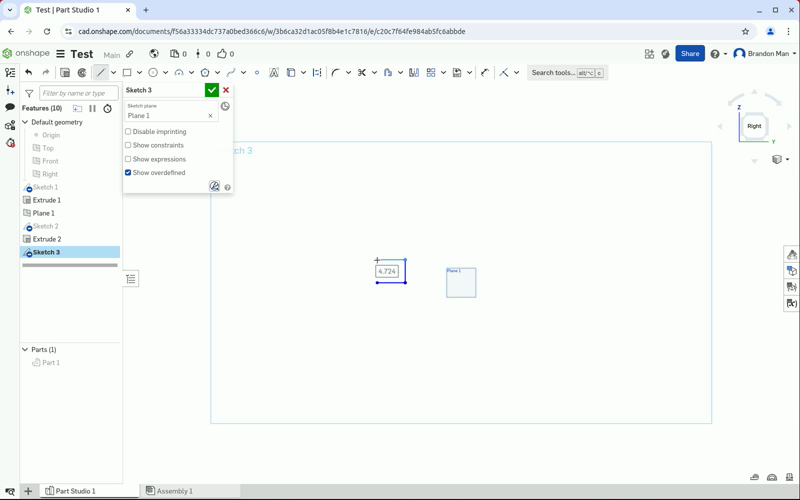
key_up(shift)
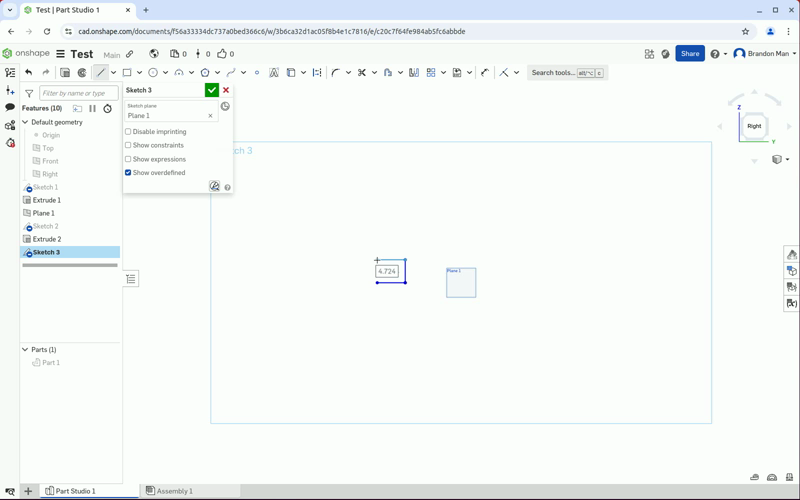
mouse_move(407, 259)
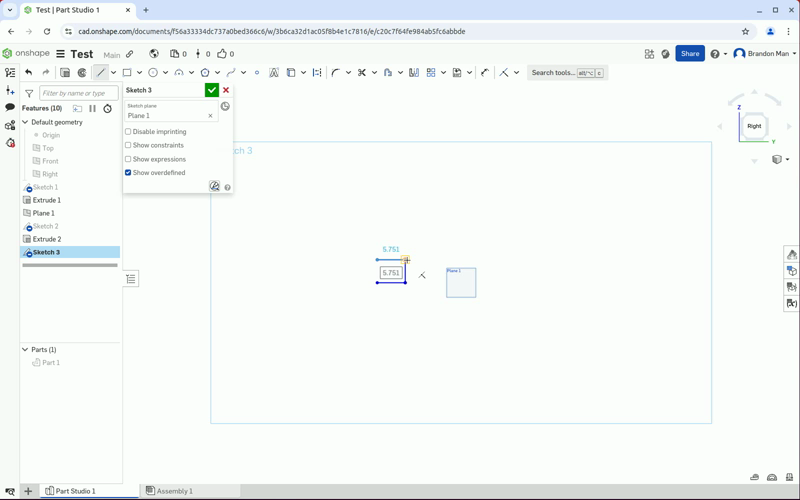
key_down(shift)
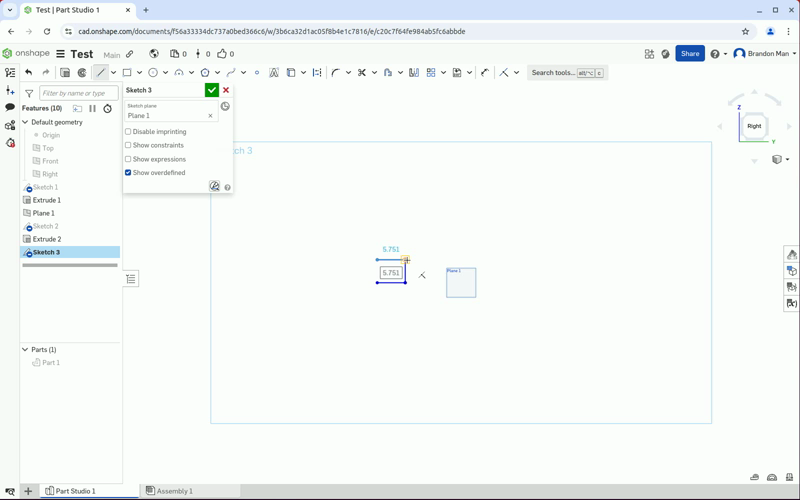
mouse_move(377, 282)
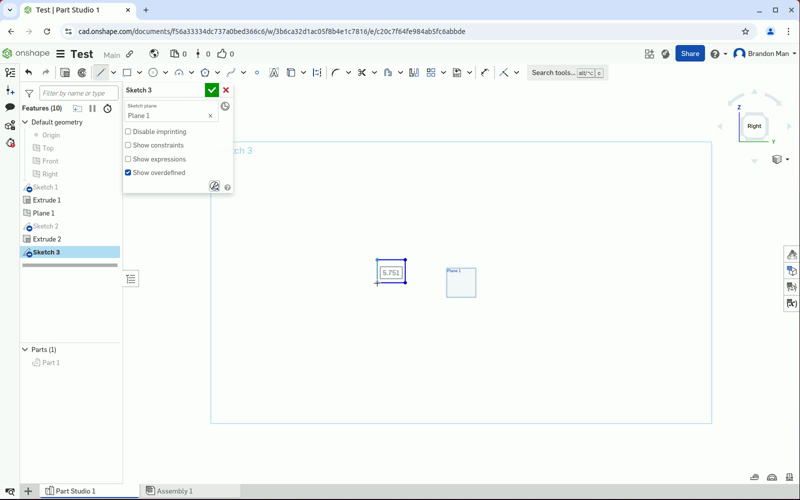
key_up(shift)
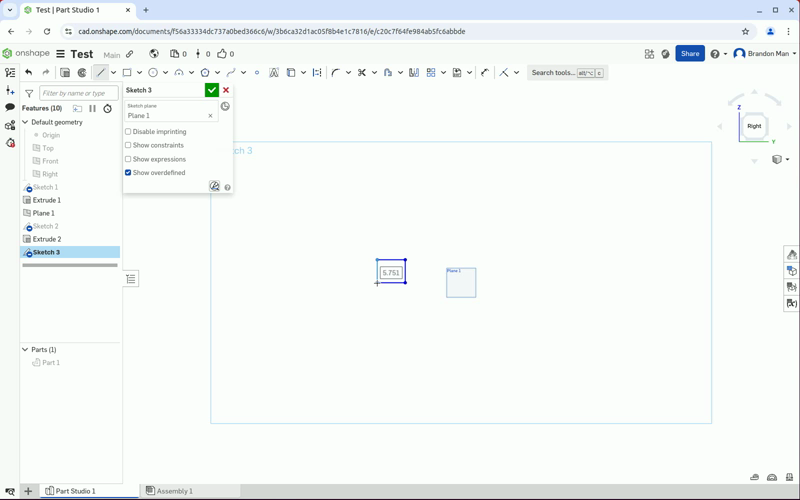
click(377, 282)
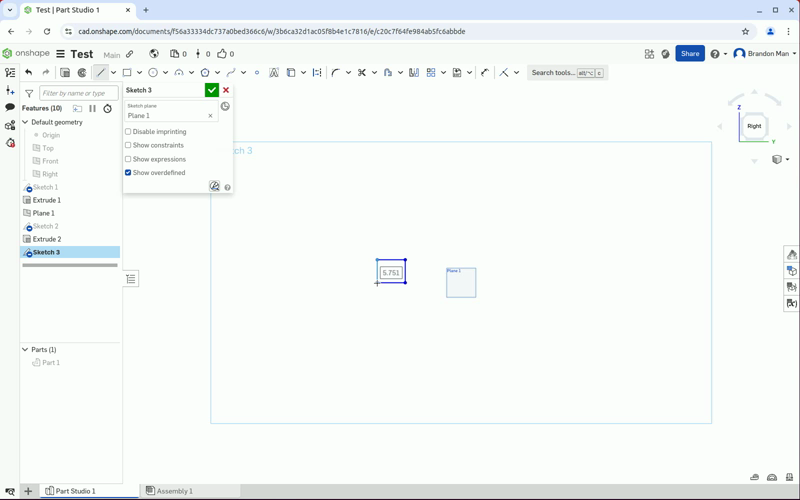
key(esc)
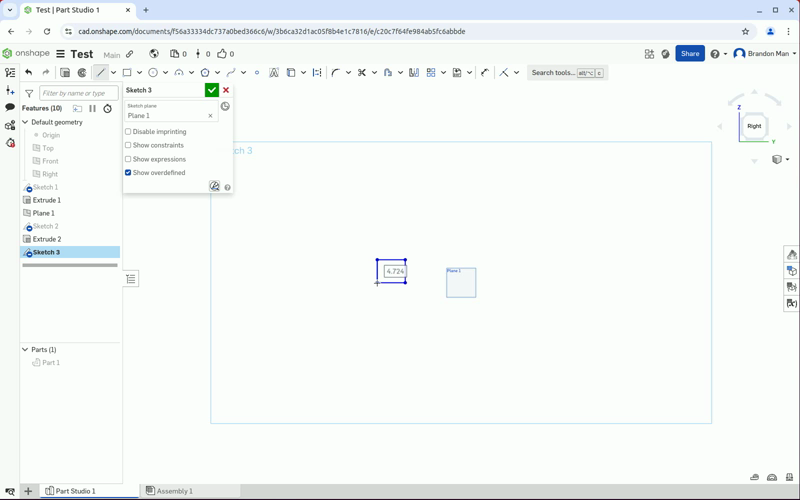
mouse_move(386, 271)
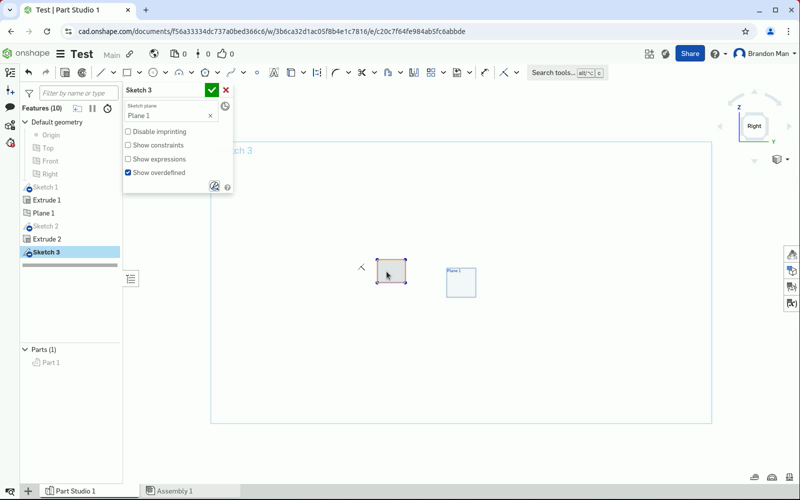
scroll(6)
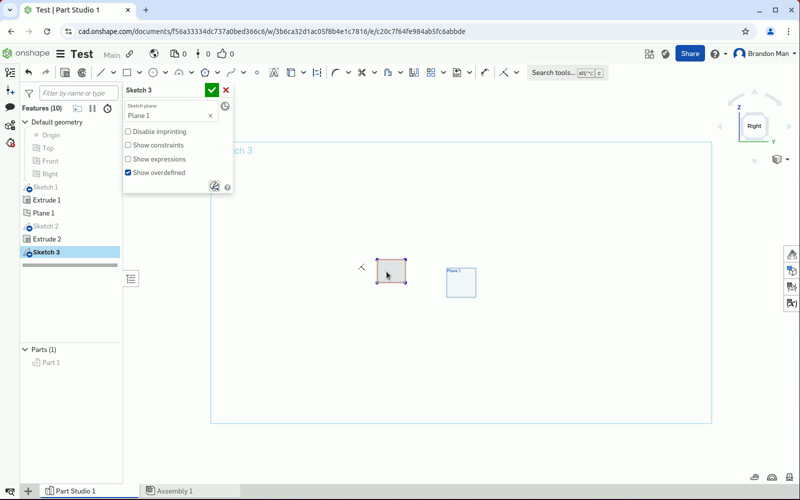
scroll(6)
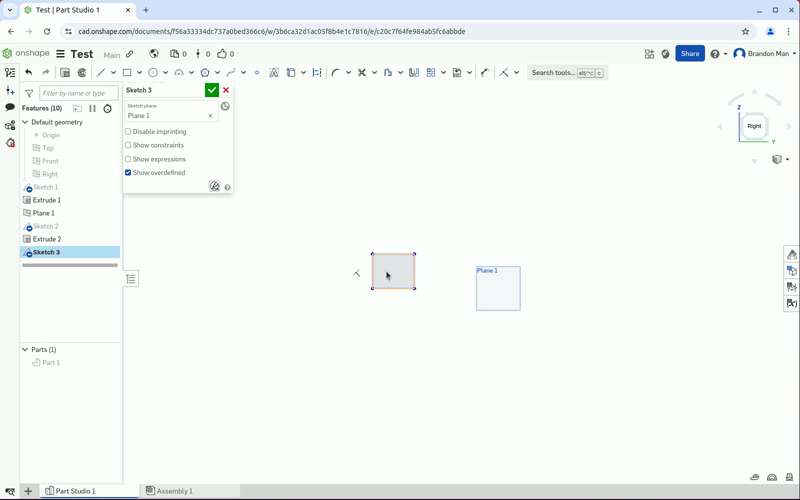
scroll(6)
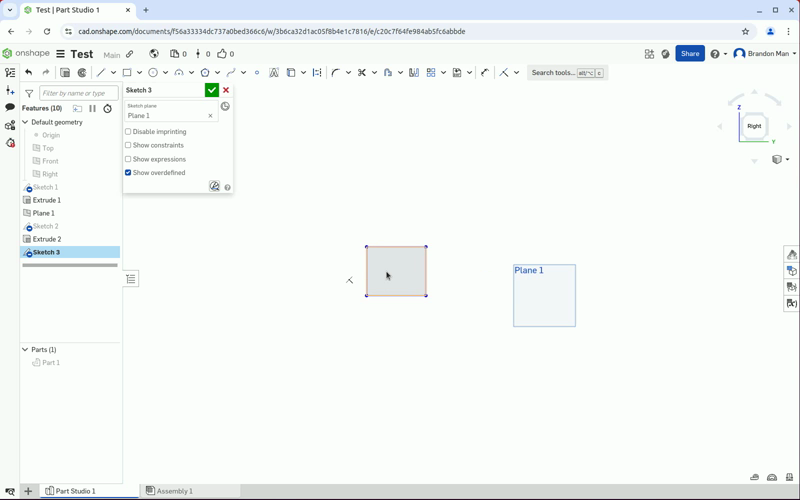
scroll(6)
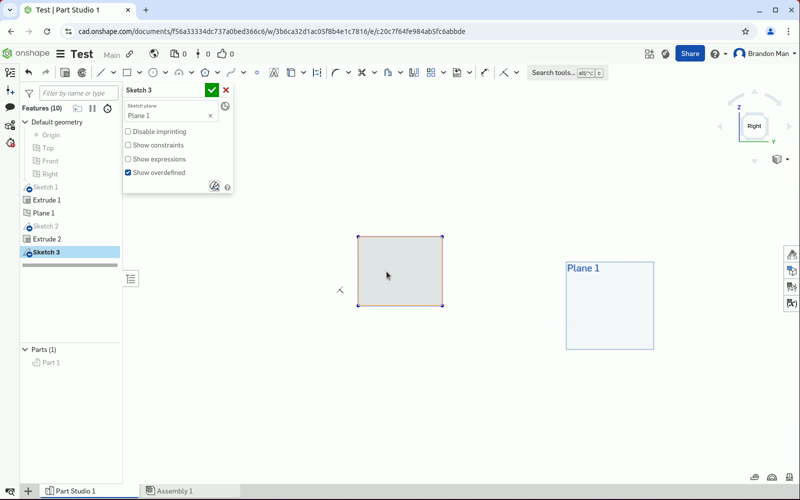
scroll(6)
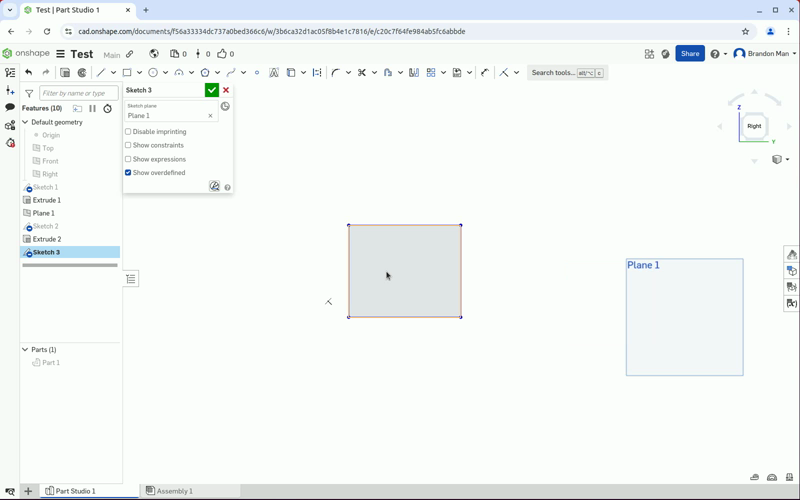
scroll(6)
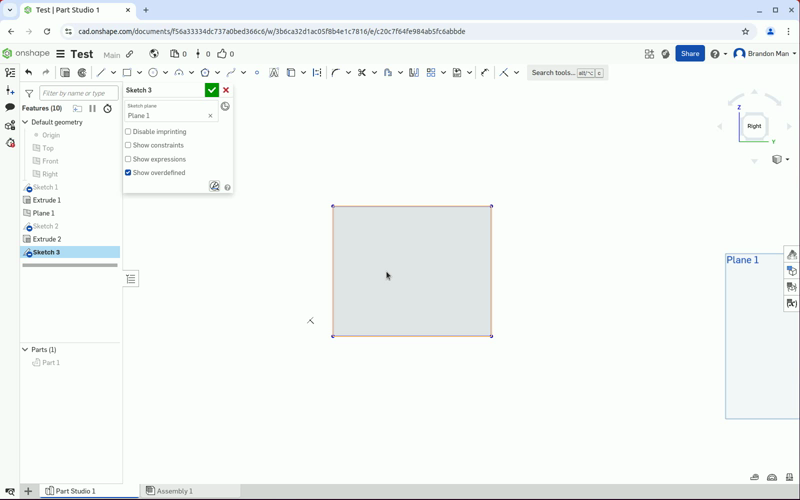
scroll(6)
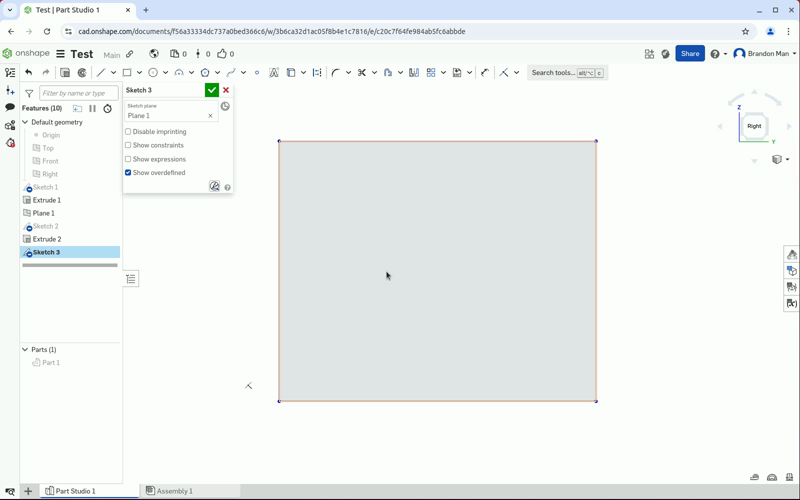
click(386, 271)
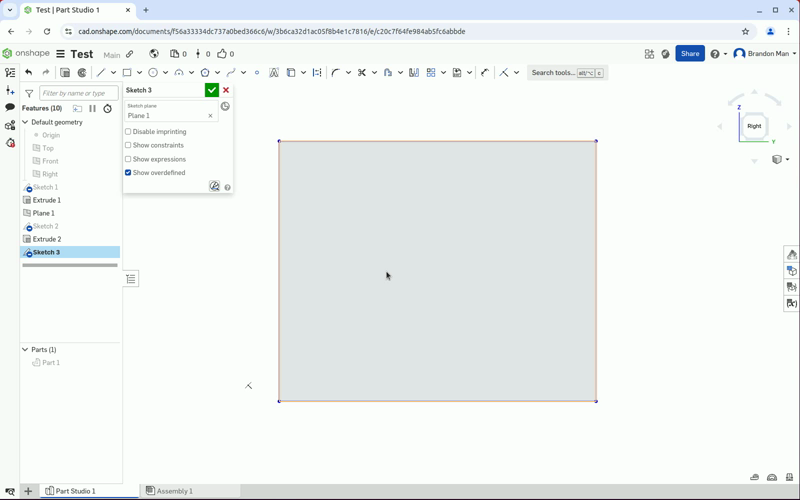
scroll(-6)
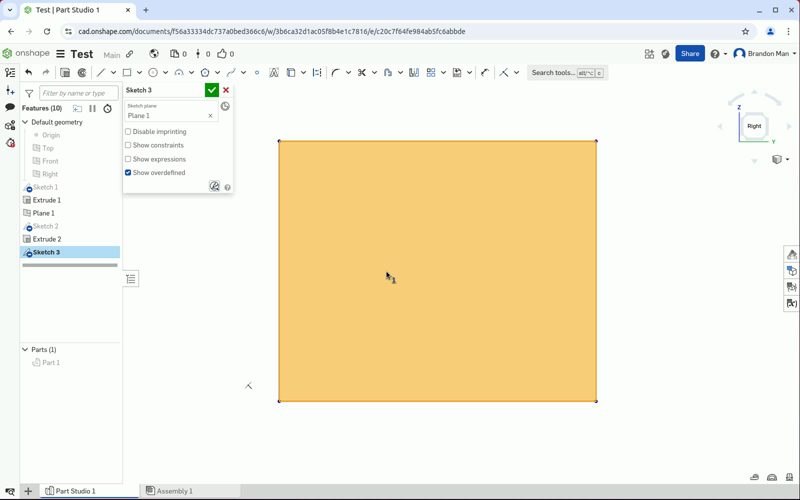
scroll(-6)
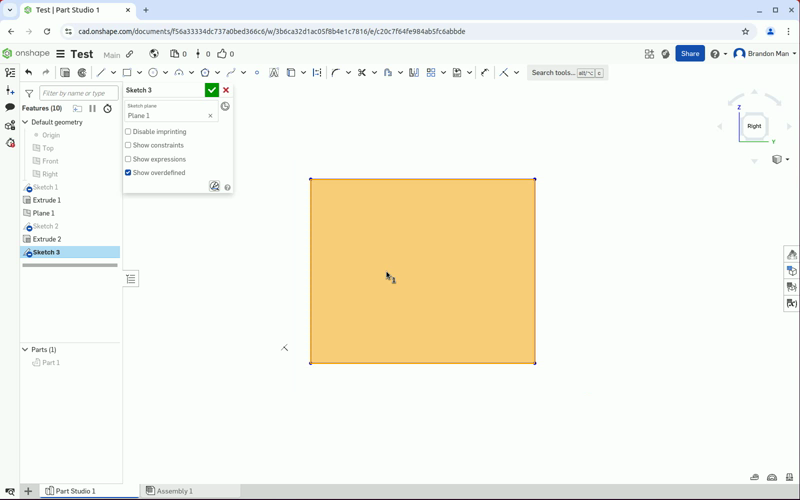
scroll(-6)
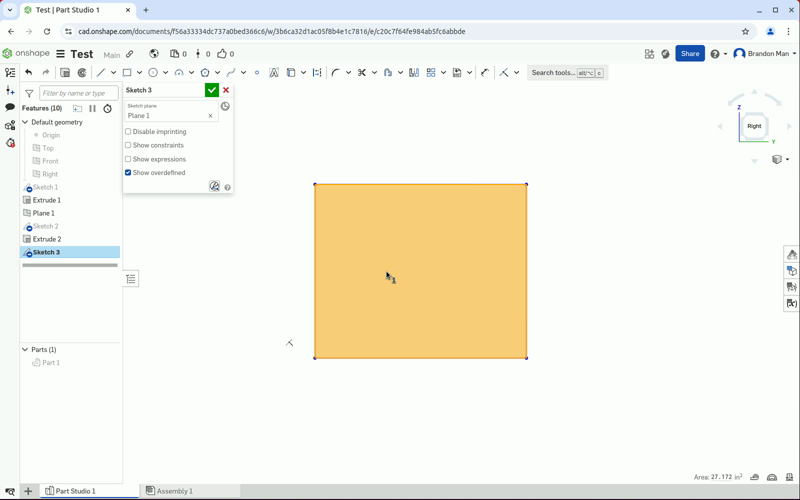
scroll(-6)
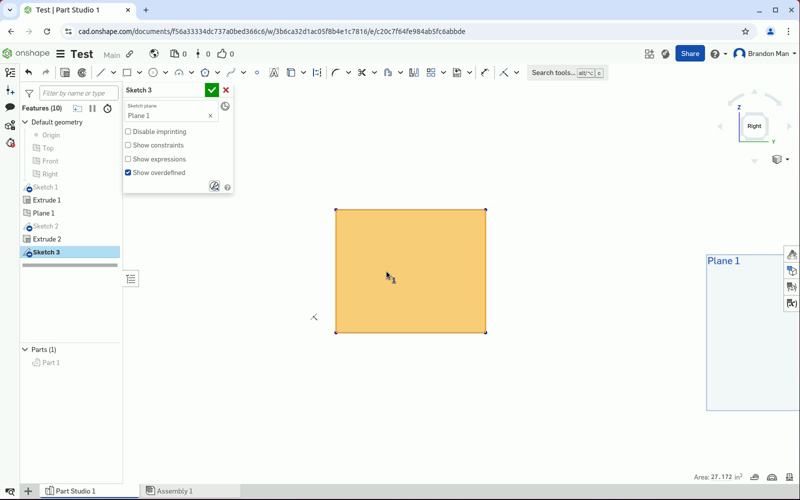
scroll(-6)
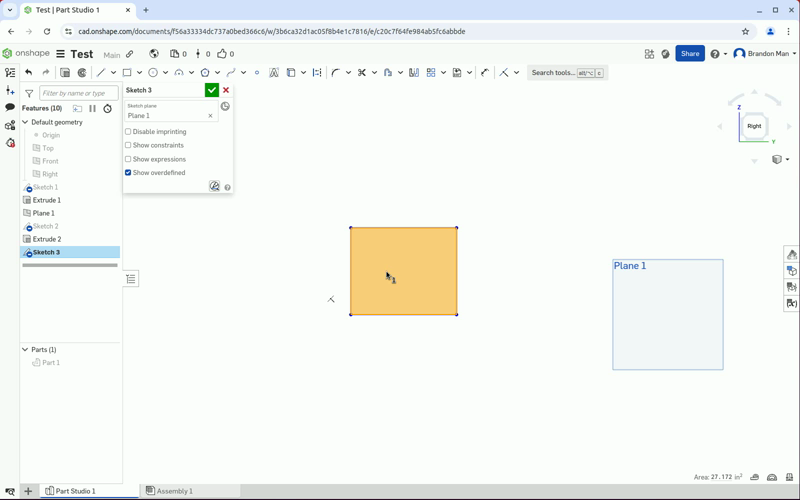
scroll(-6)
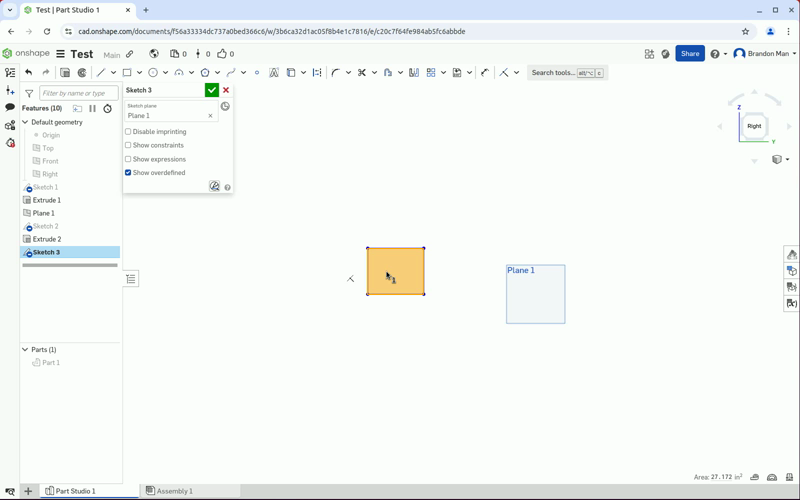
scroll(-6)
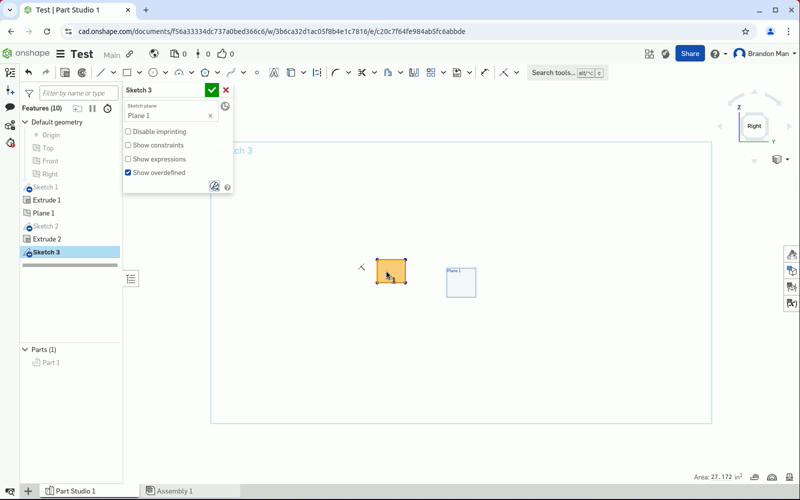
mouse_move(73, 352)
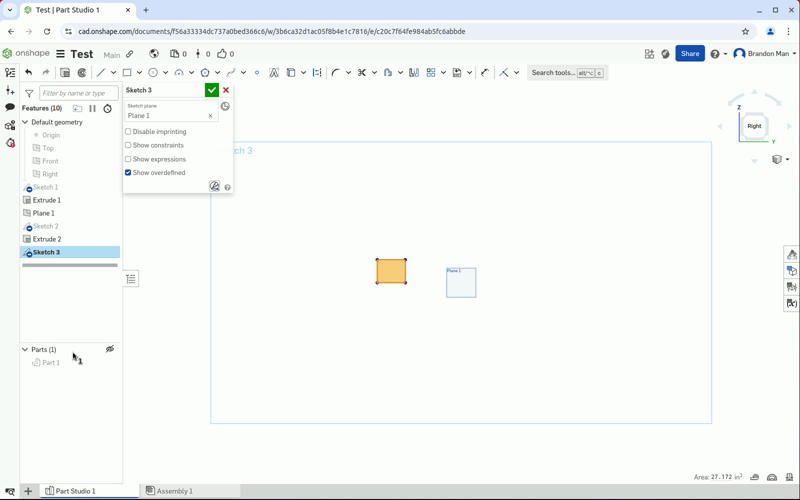
key(shift+y)
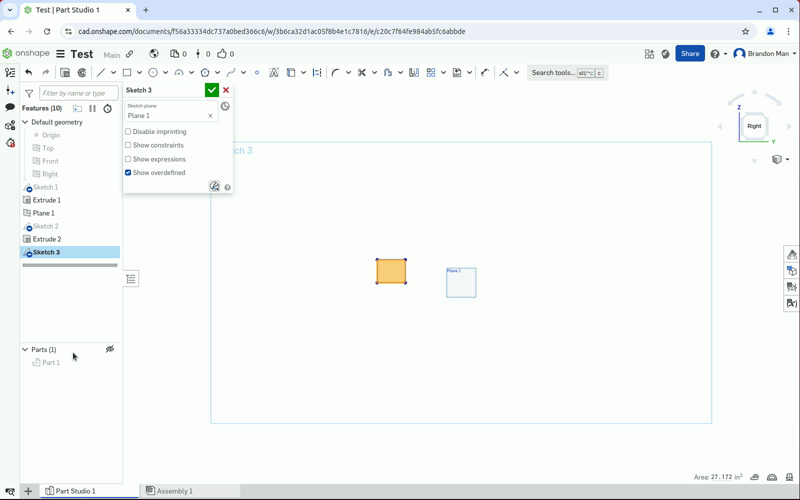
key(shift+e)
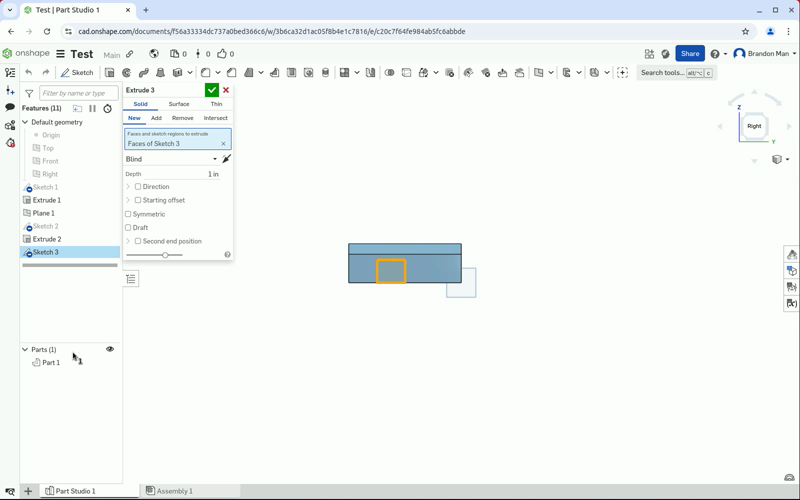
mouse_move(143, 106)
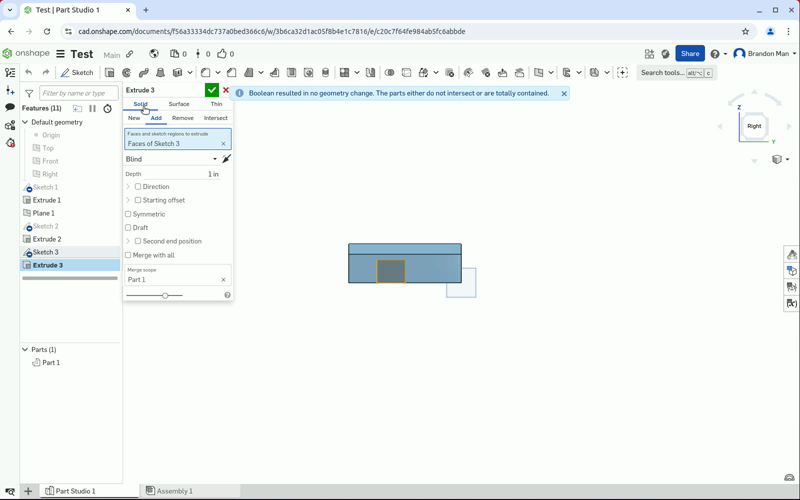
click(143, 106)
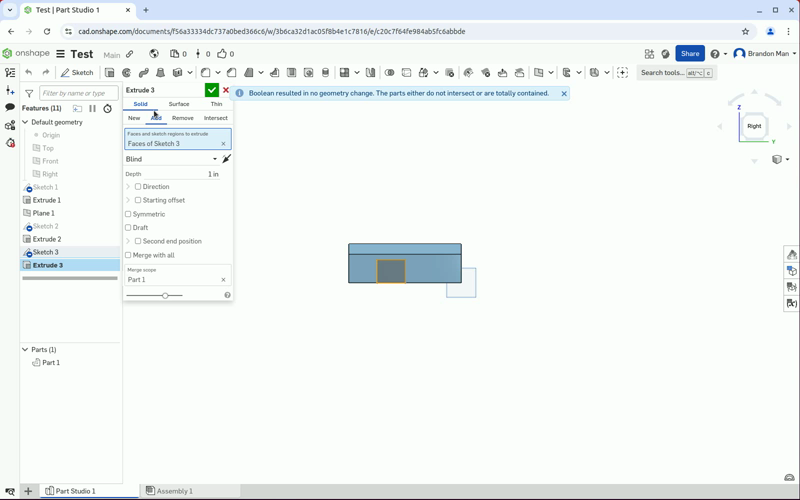
mouse_move(186, 120)
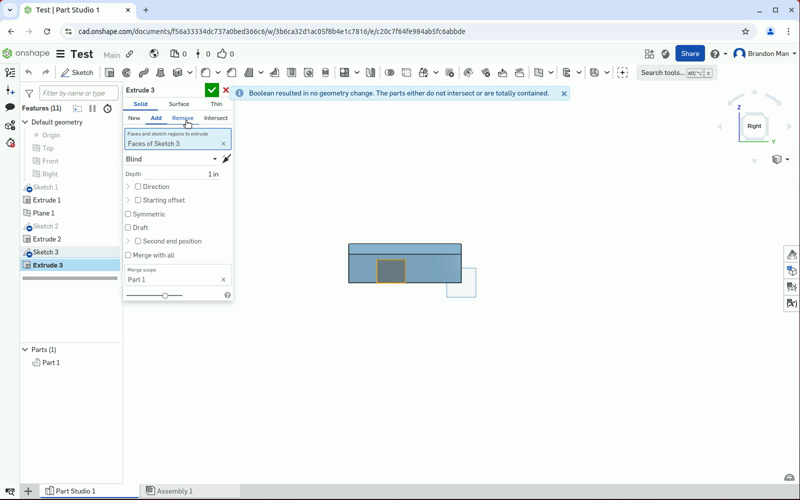
click(186, 120)
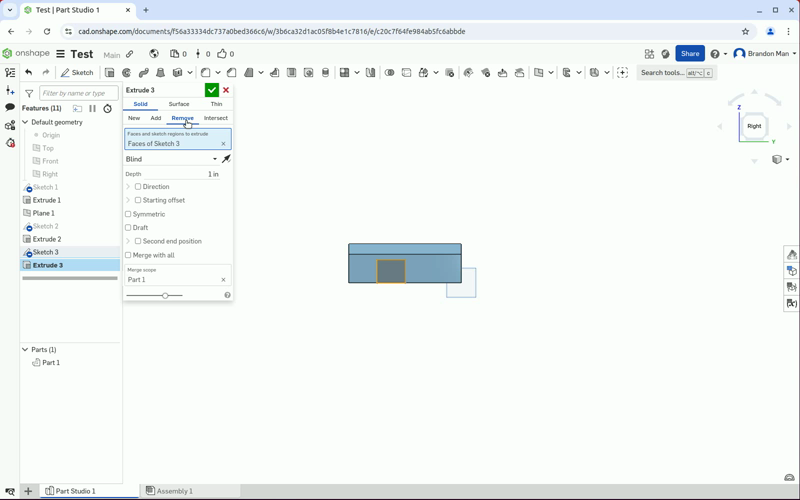
key(tab, 4)
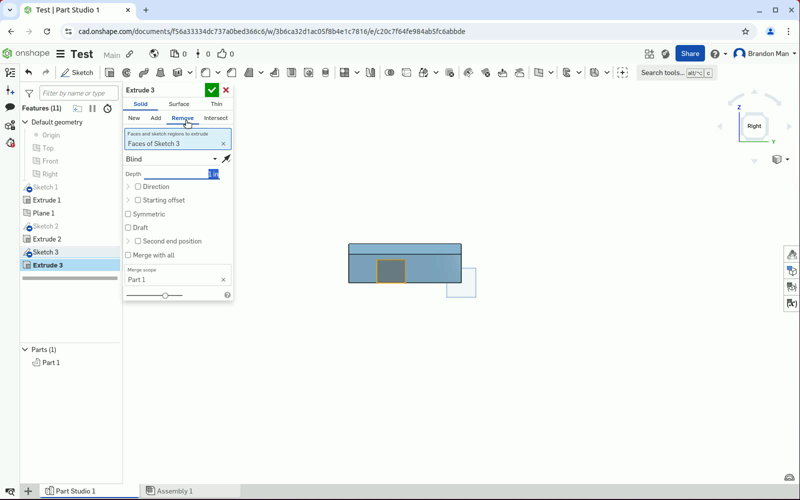
text(11.313)
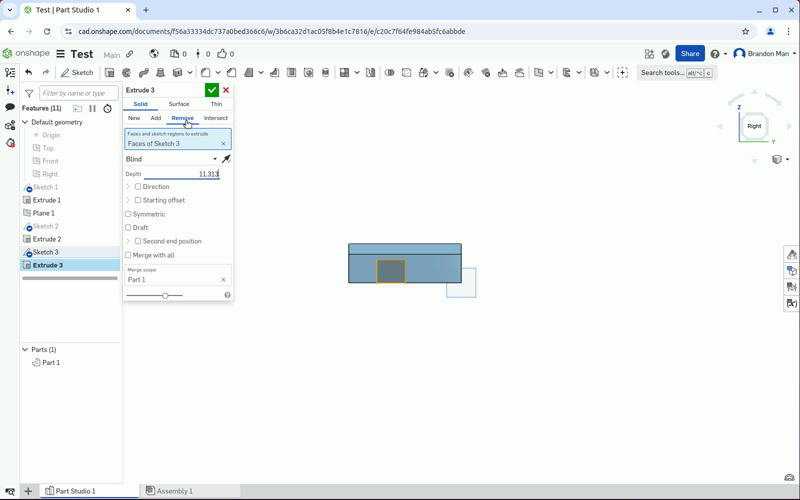
key(tab, 6)
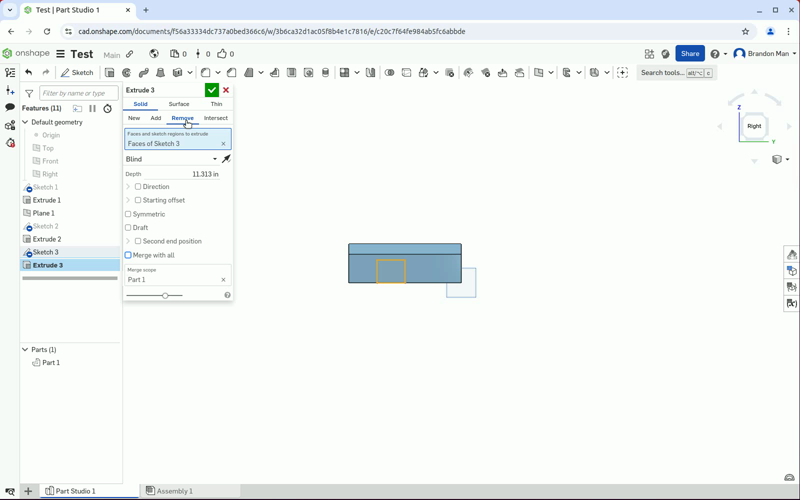
key(space)
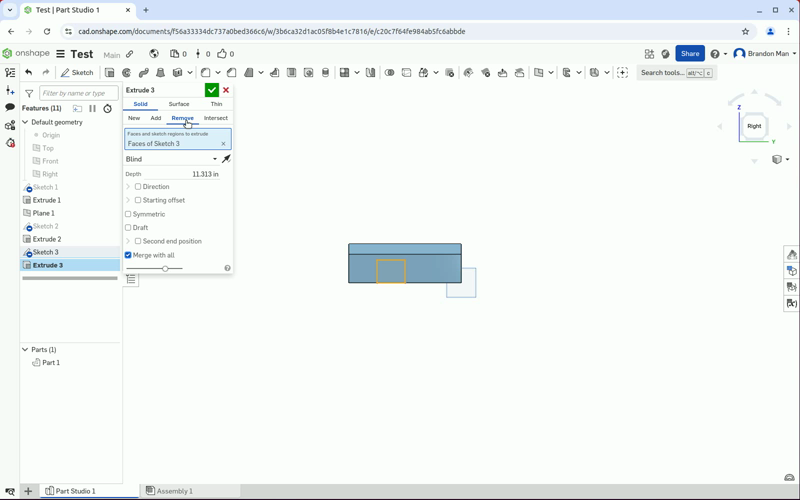
key(enter)
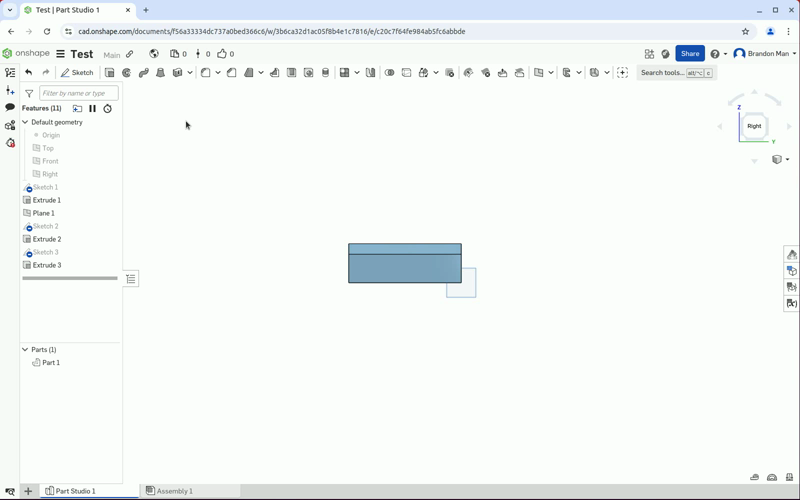
key(shift+h)
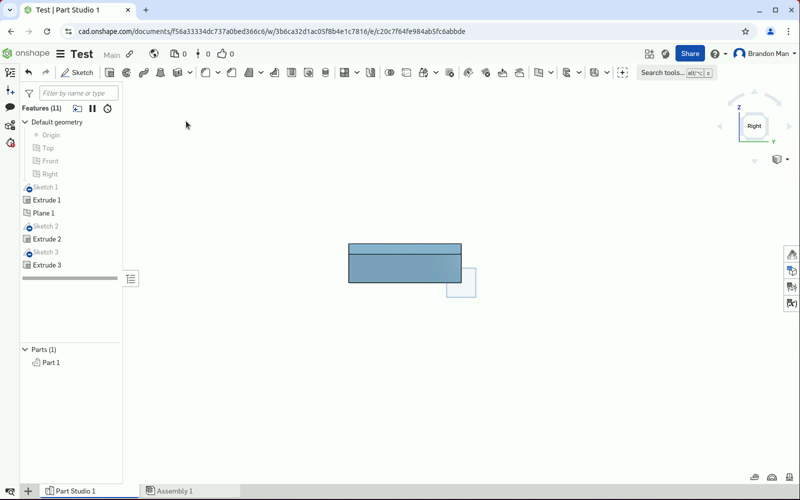
key(shift+h)
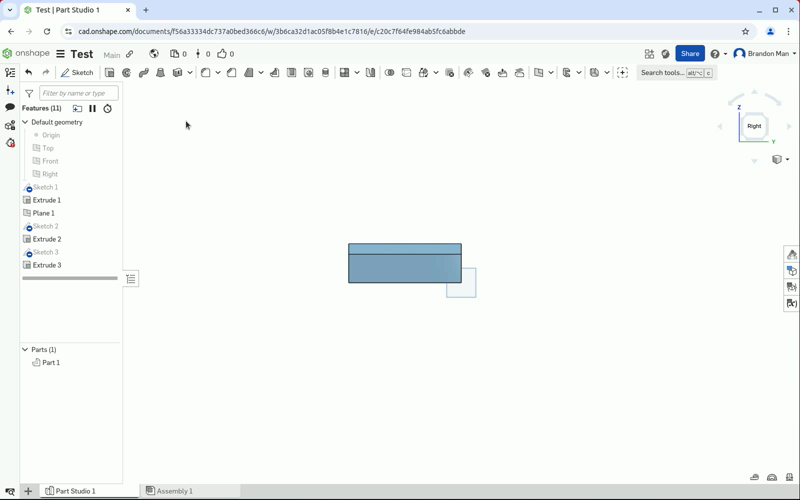
mouse_move(73, 189)
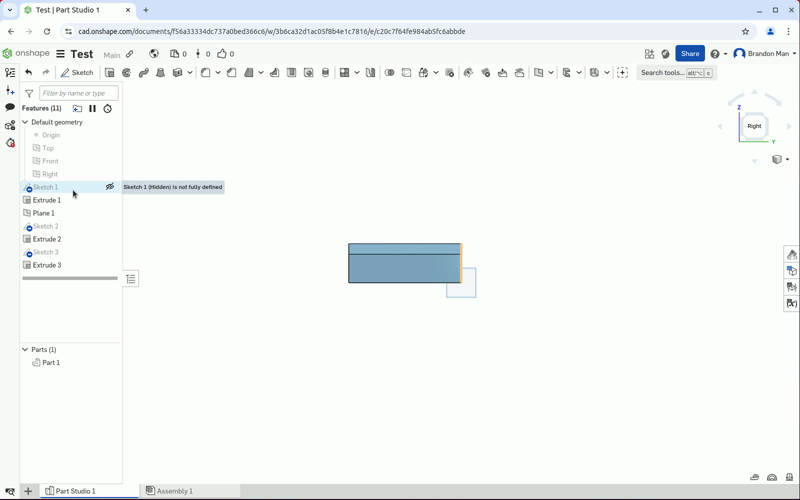
click(73, 189)
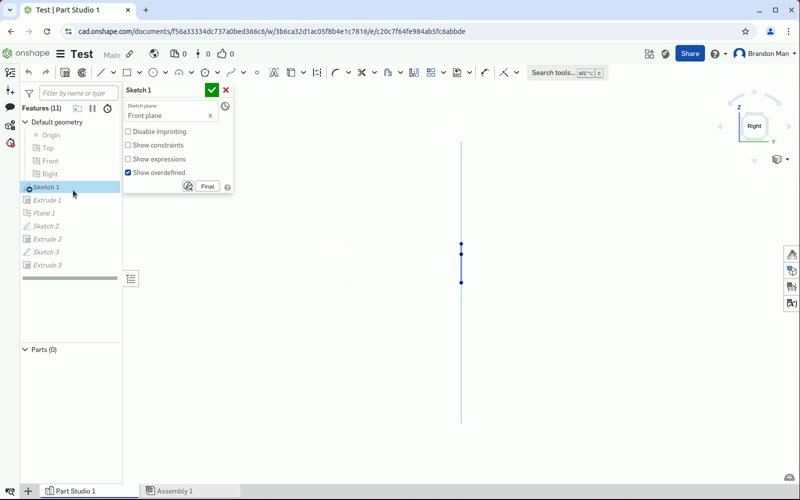
mouse_move(229, 92)
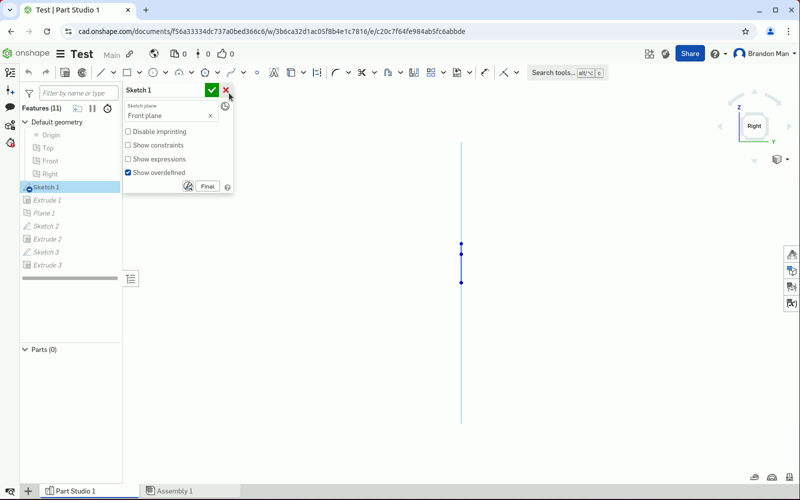
click(229, 92)
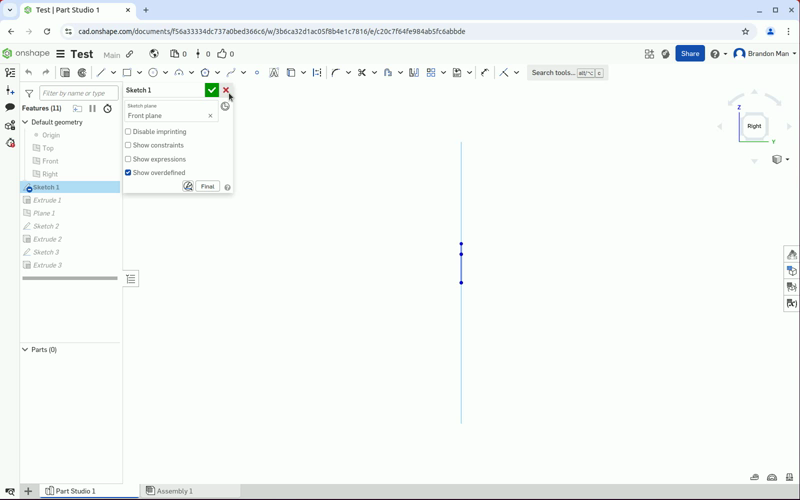
key(shift+s)
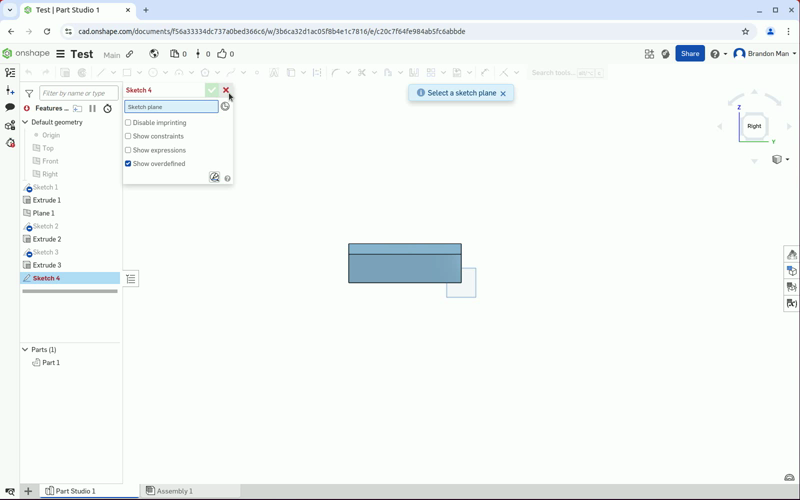
mouse_move(73, 215)
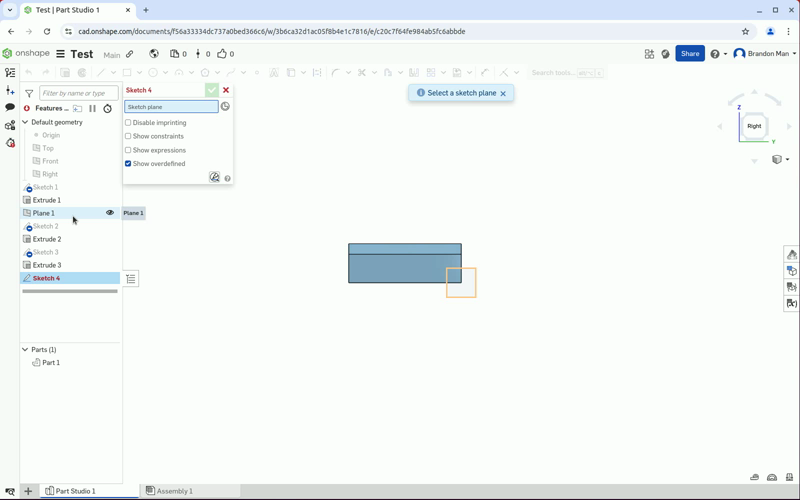
click(73, 215)
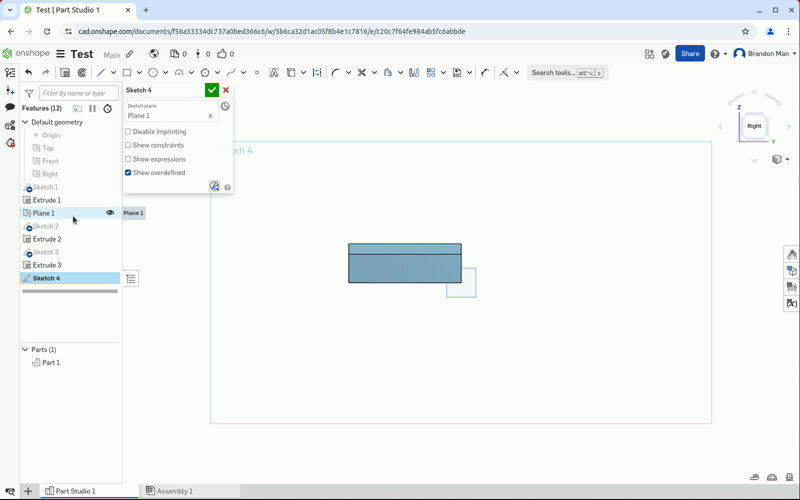
mouse_move(73, 352)
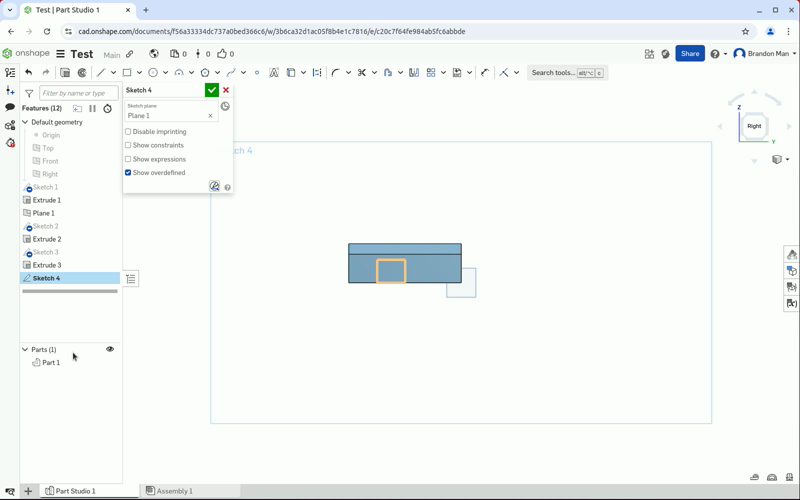
key(y)
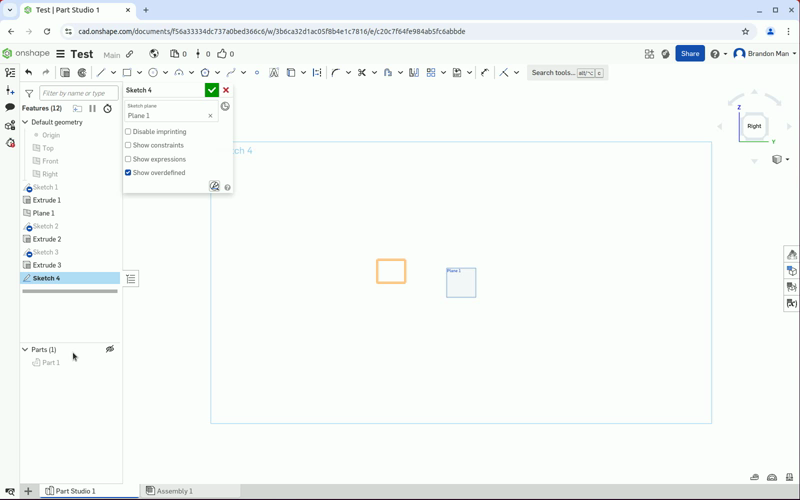
key(l)
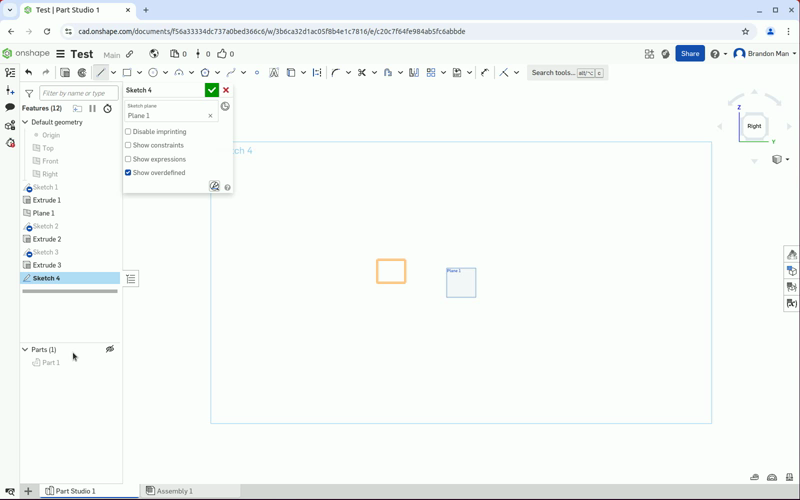
key_down(shift)
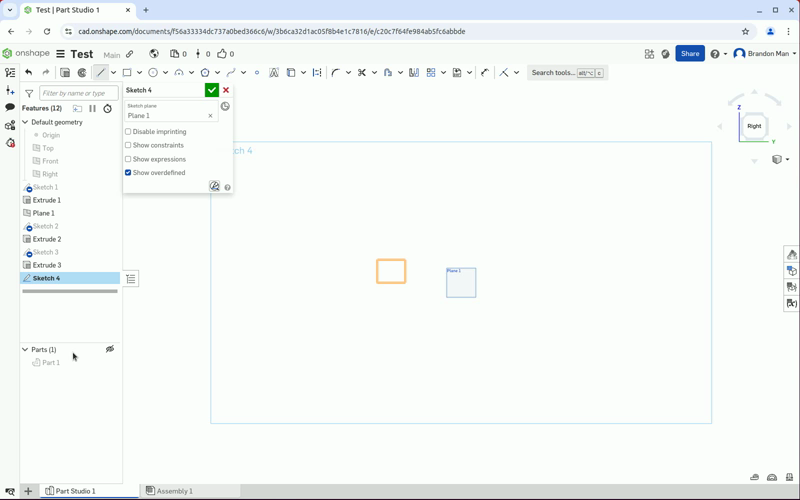
mouse_move(405, 282)
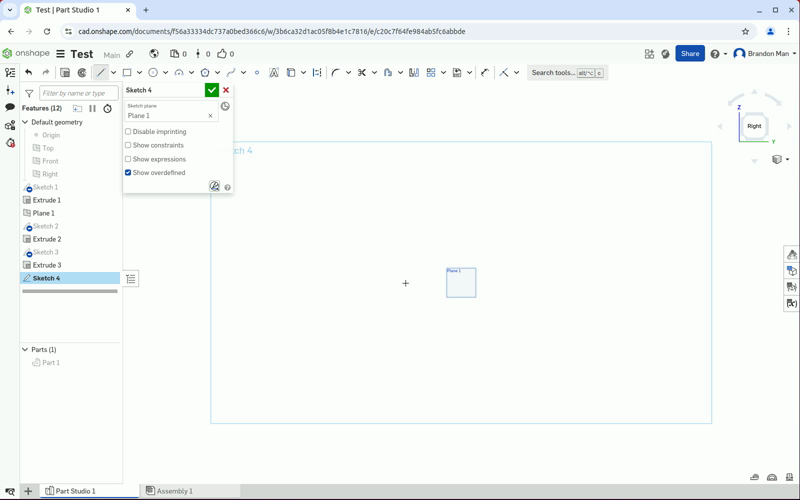
click(405, 282)
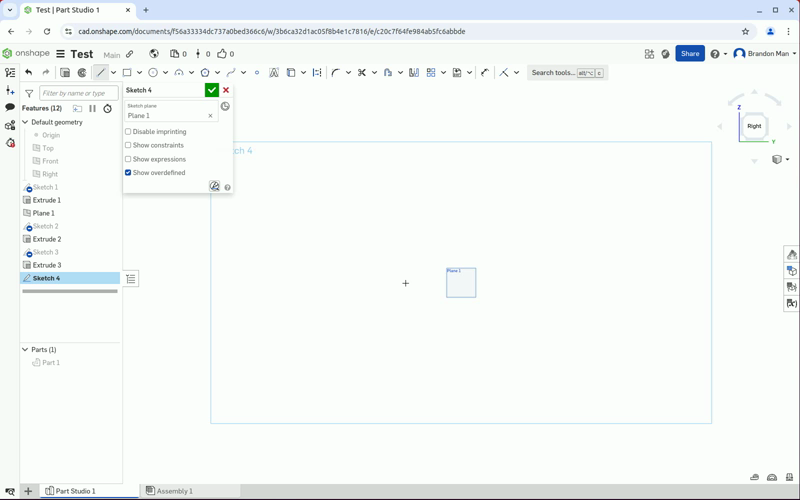
key_up(shift)
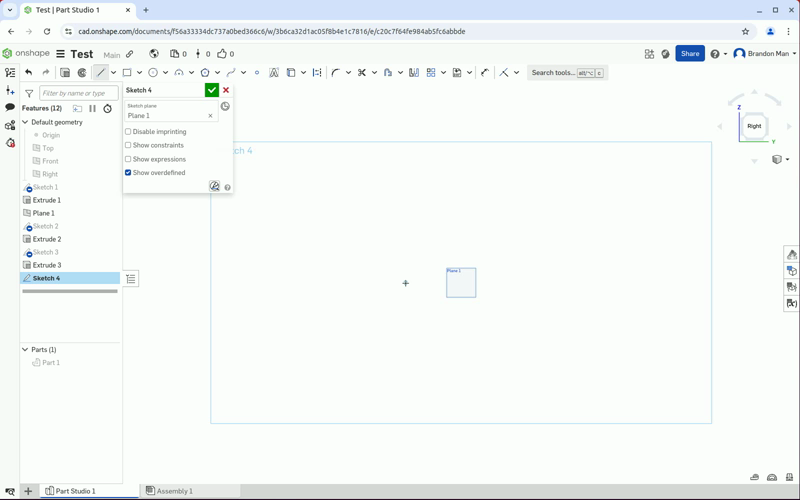
key_down(shift)
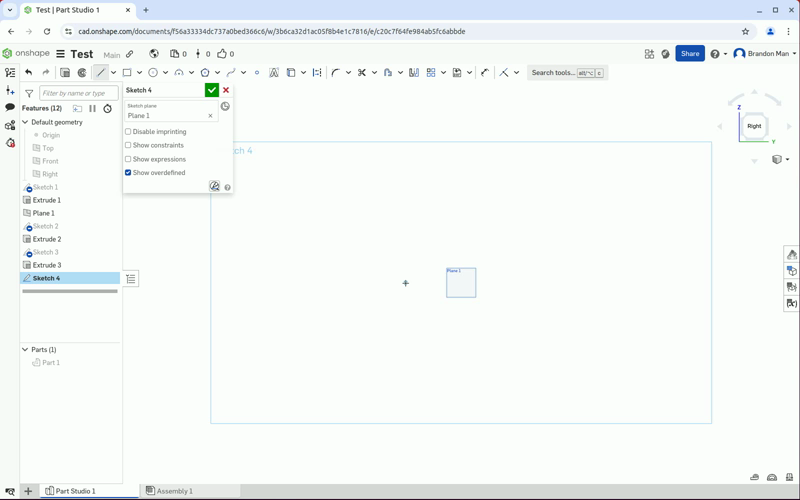
mouse_move(435, 282)
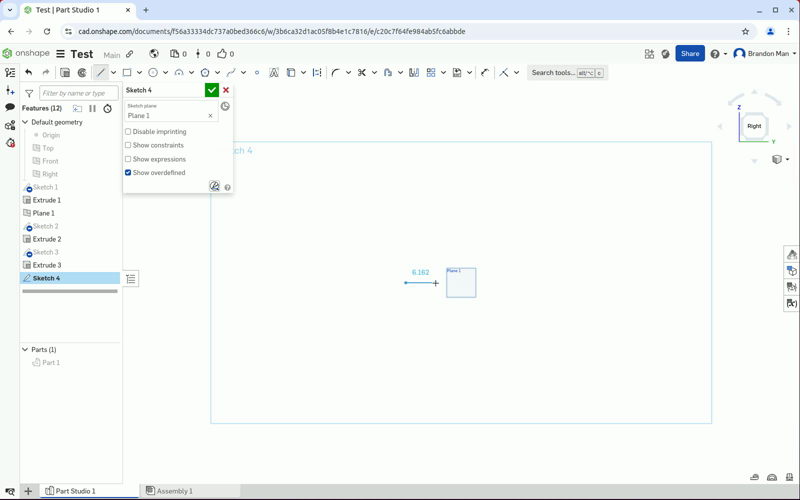
mouse_move(433, 282)
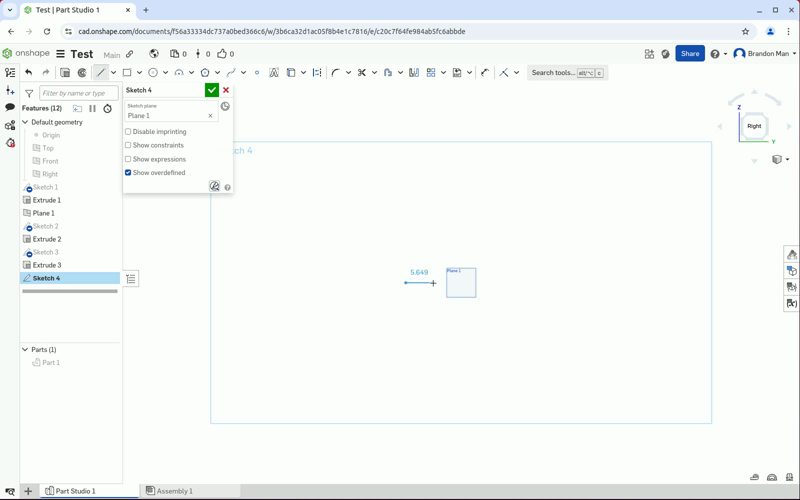
click(433, 282)
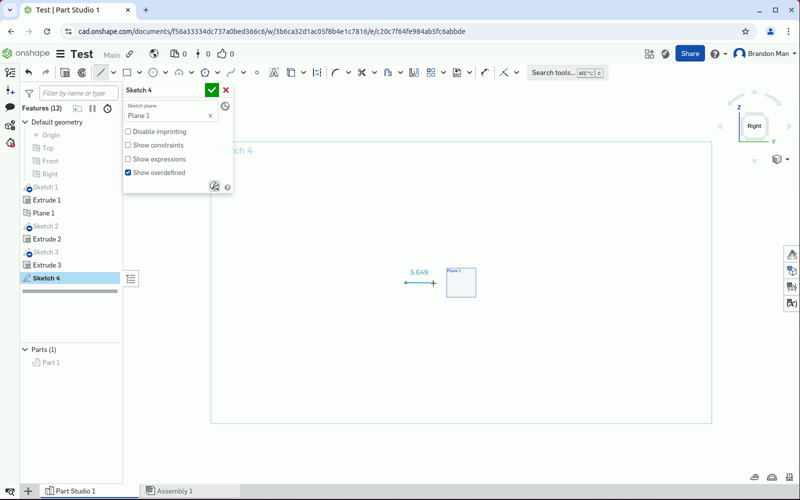
key_up(shift)
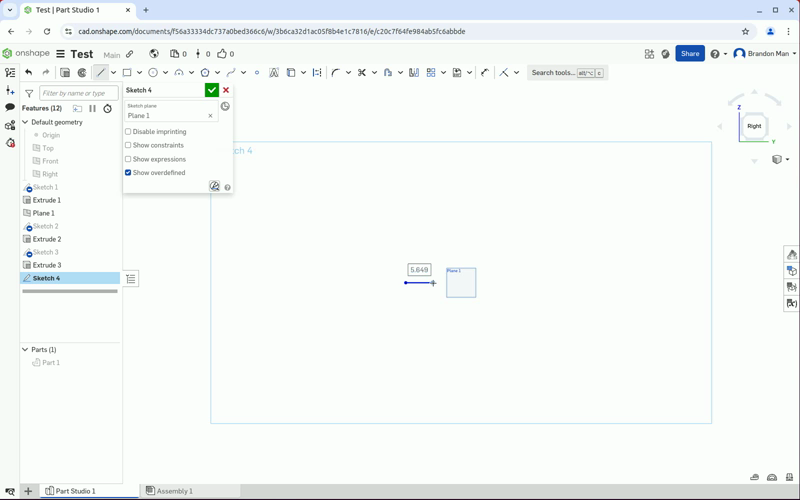
key_down(shift)
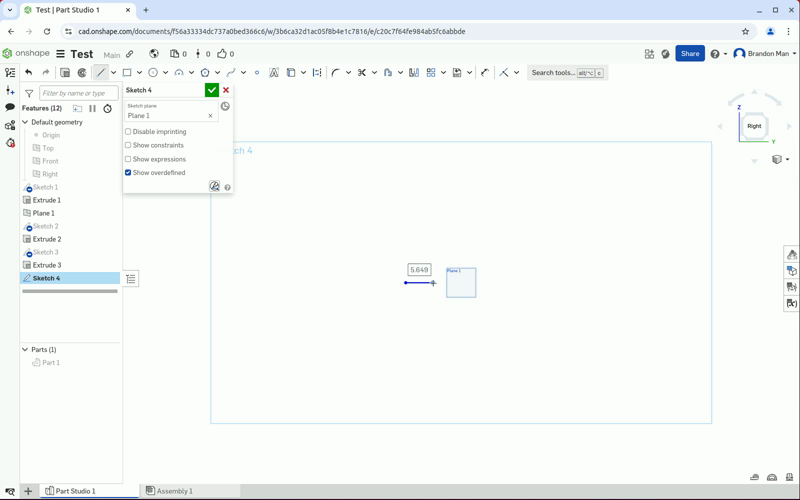
mouse_move(463, 282)
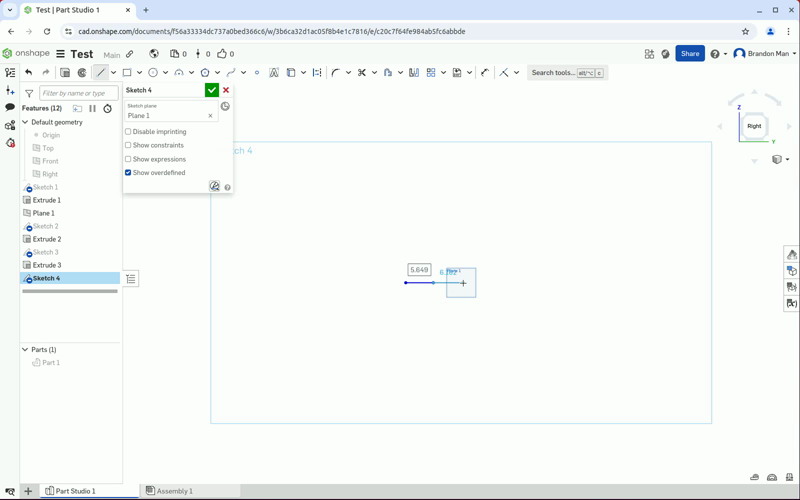
mouse_move(433, 259)
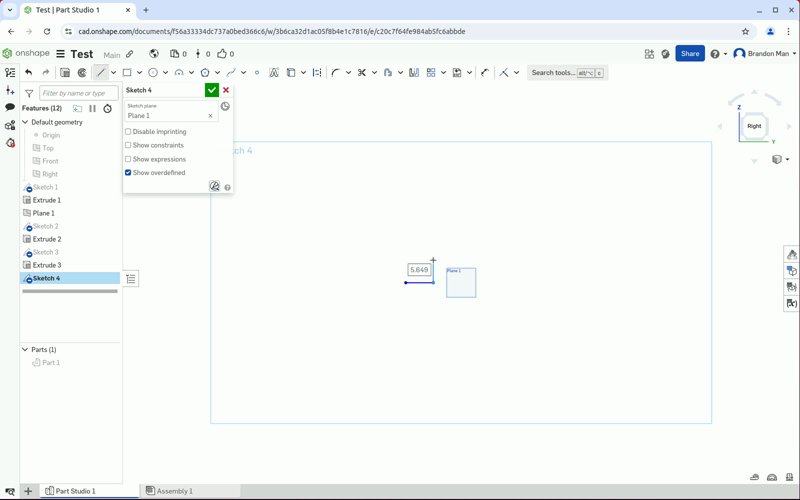
click(433, 259)
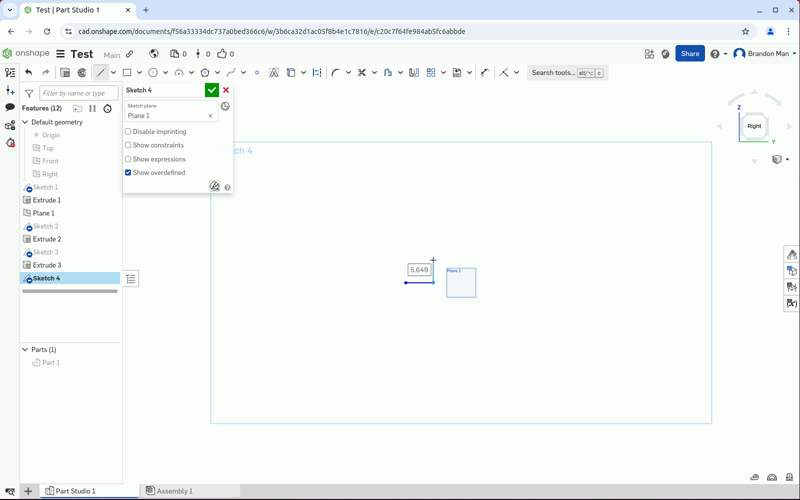
key_up(shift)
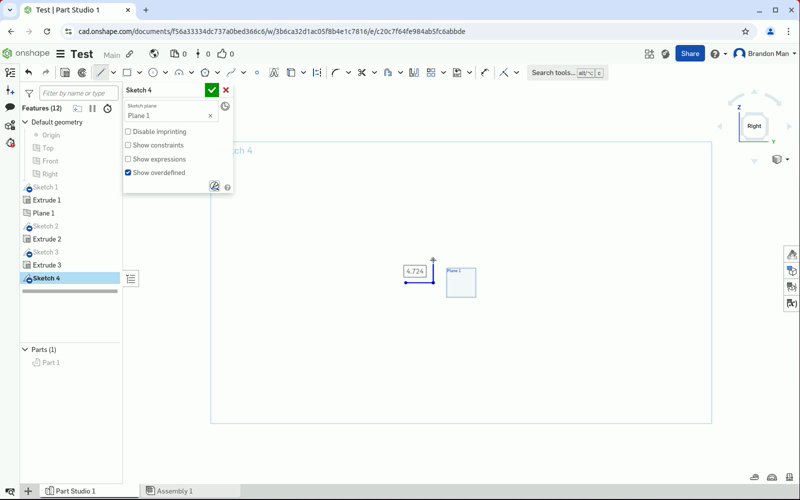
key_down(shift)
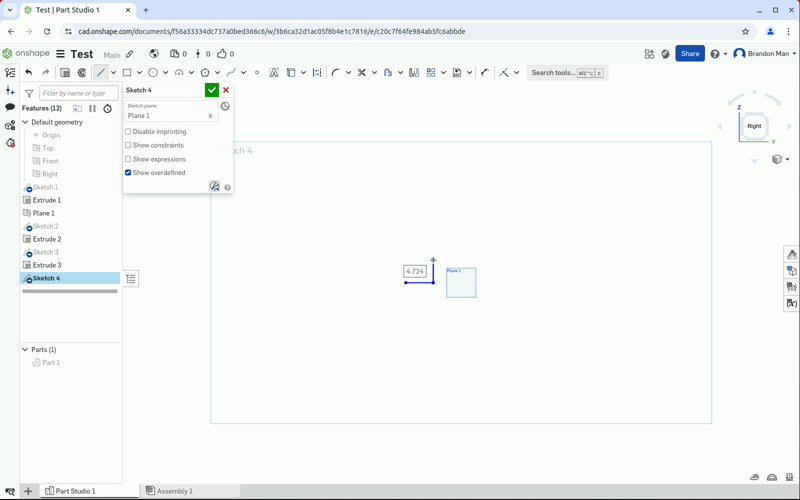
mouse_move(463, 259)
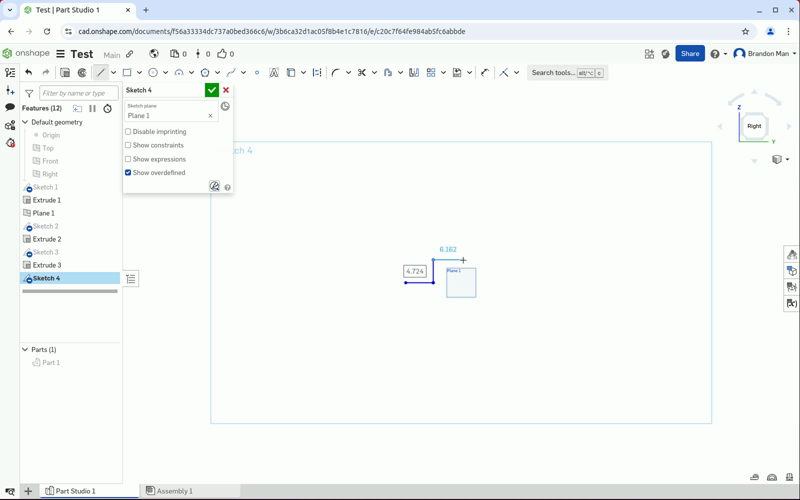
mouse_move(405, 259)
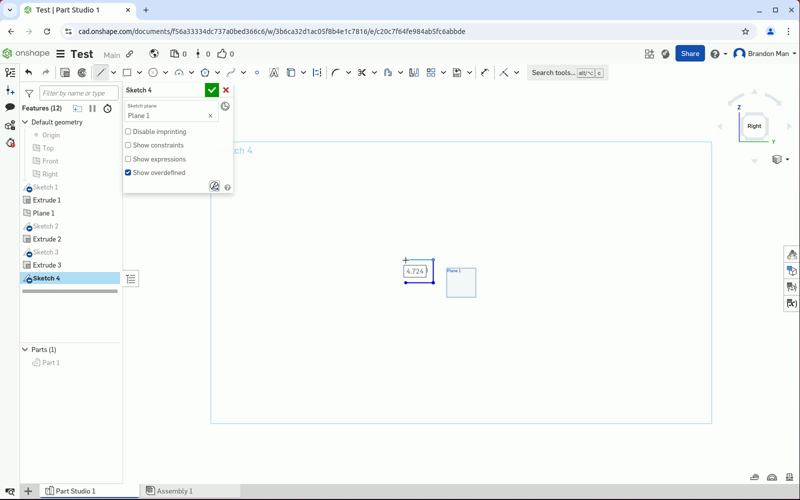
click(405, 259)
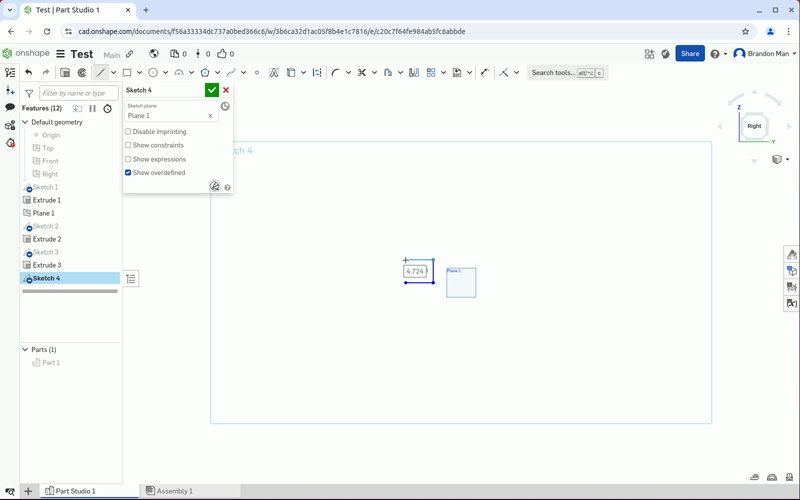
key_up(shift)
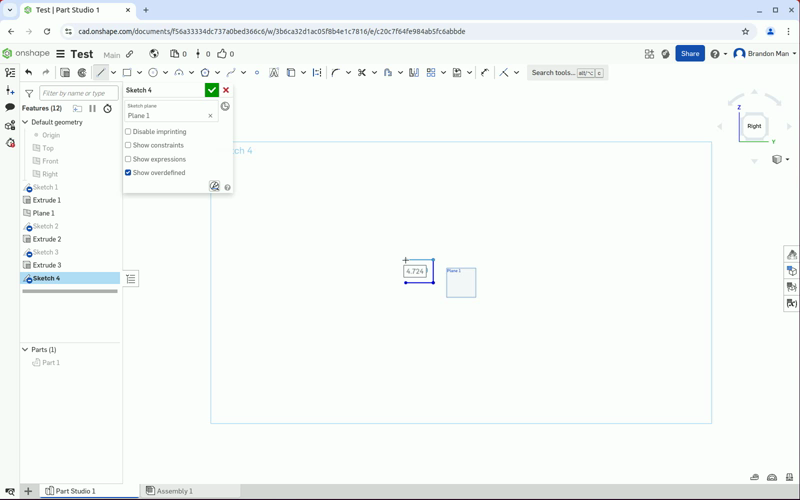
mouse_move(435, 259)
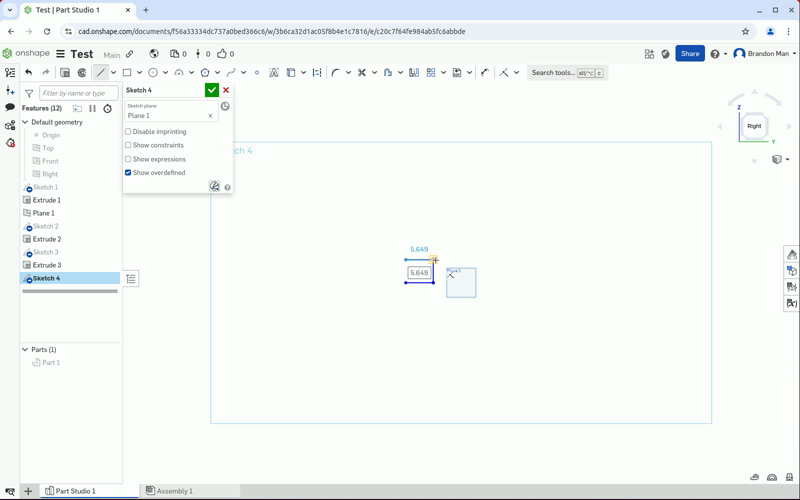
key_down(shift)
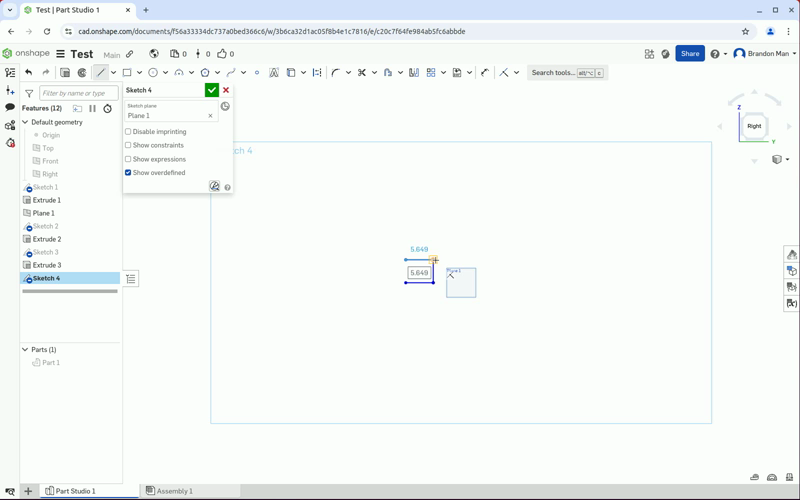
mouse_move(405, 282)
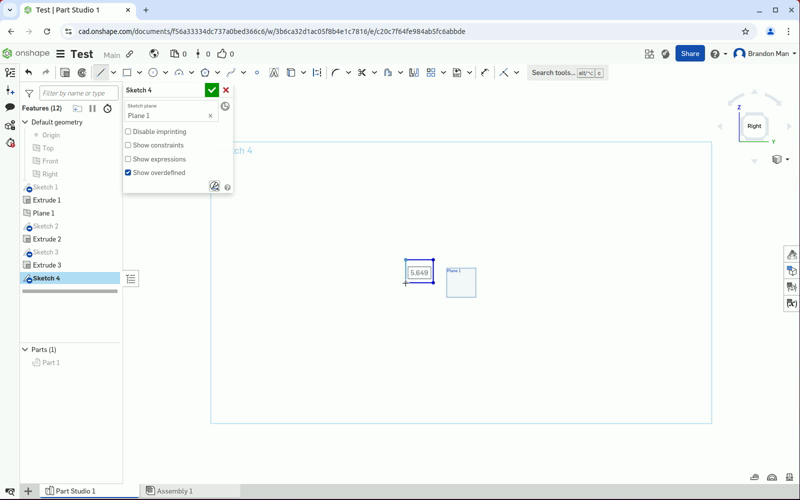
key_up(shift)
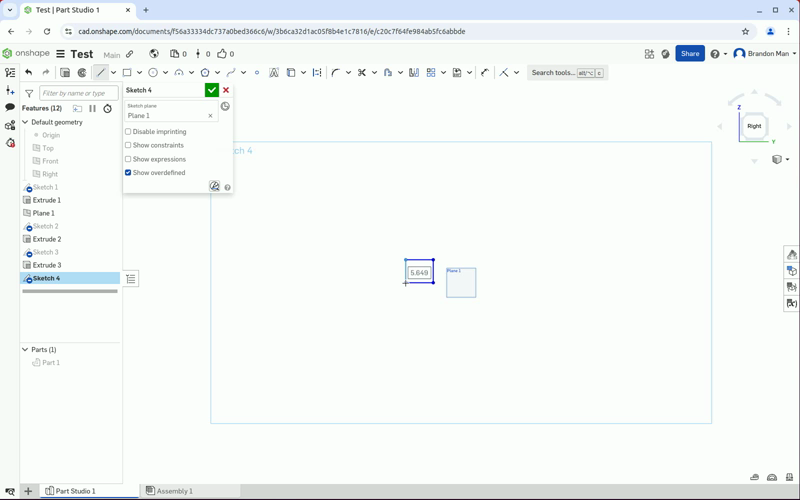
click(405, 282)
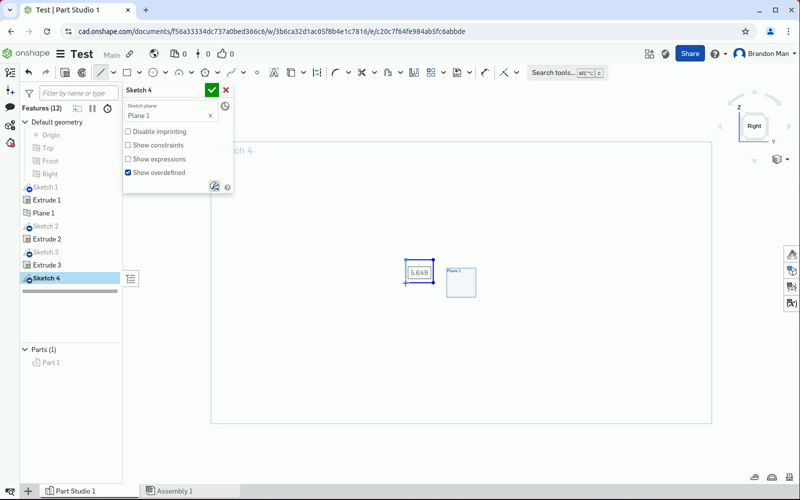
key(esc)
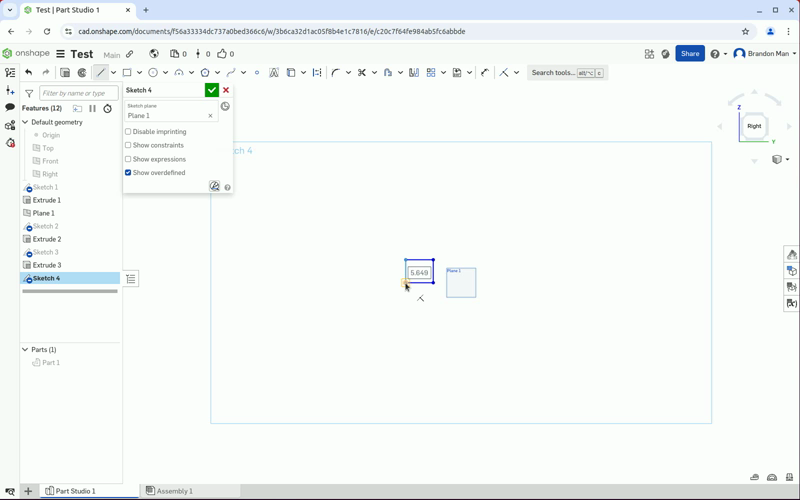
mouse_move(430, 277)
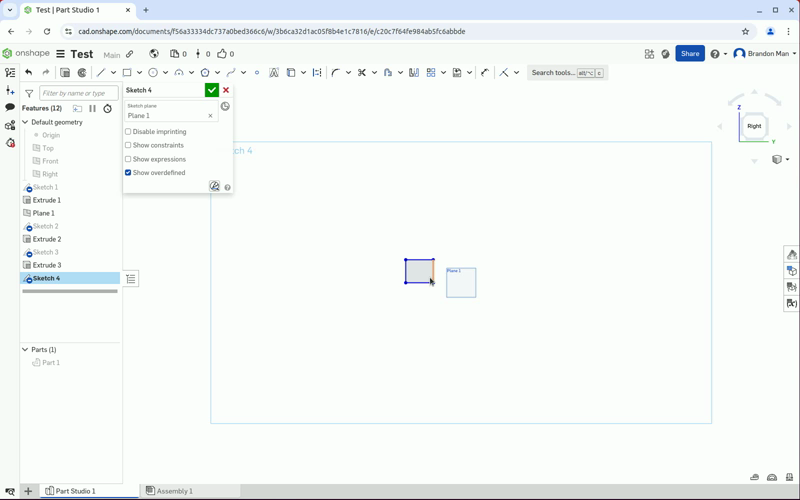
scroll(6)
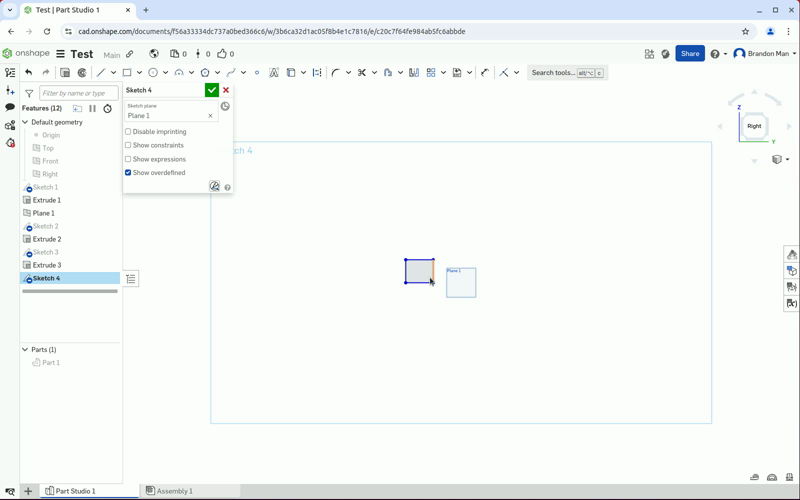
scroll(6)
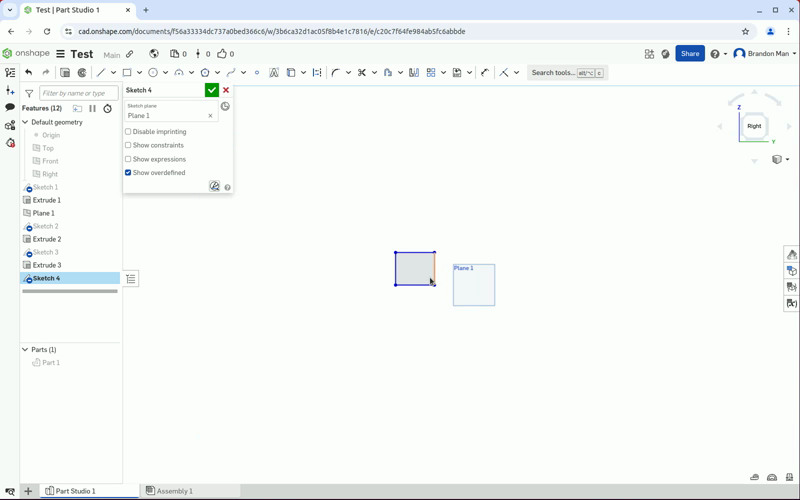
scroll(6)
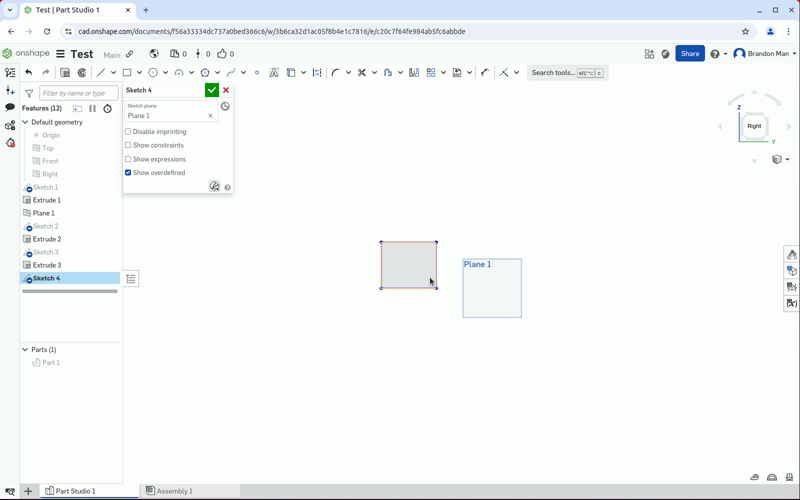
scroll(6)
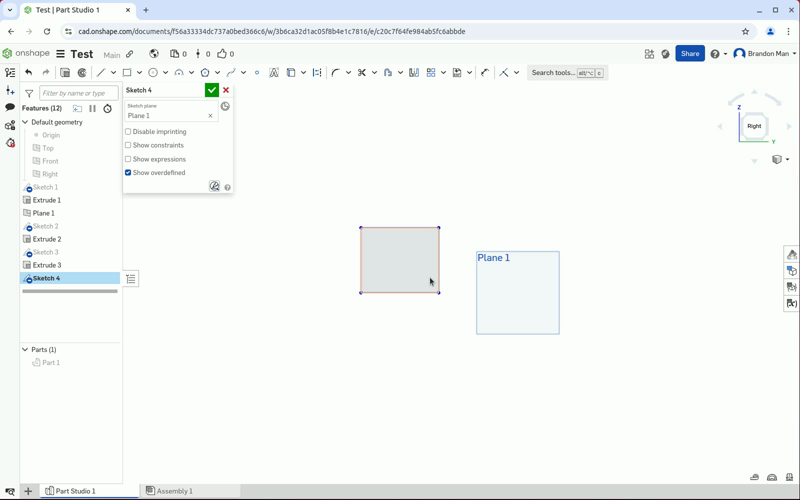
scroll(6)
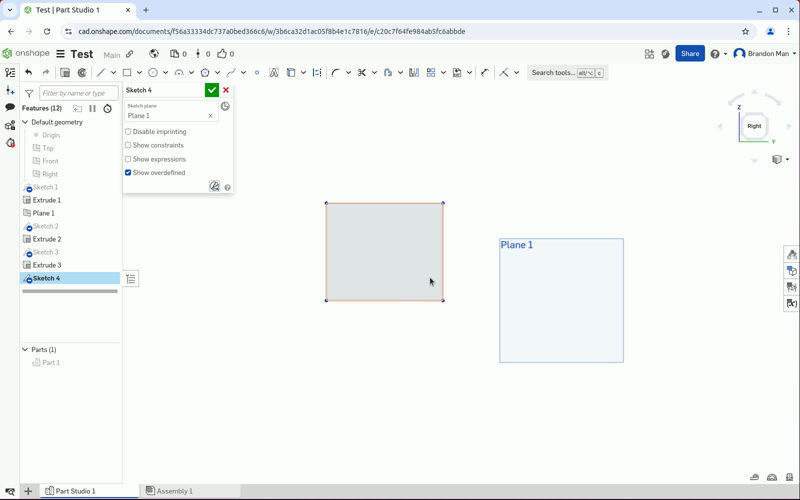
scroll(6)
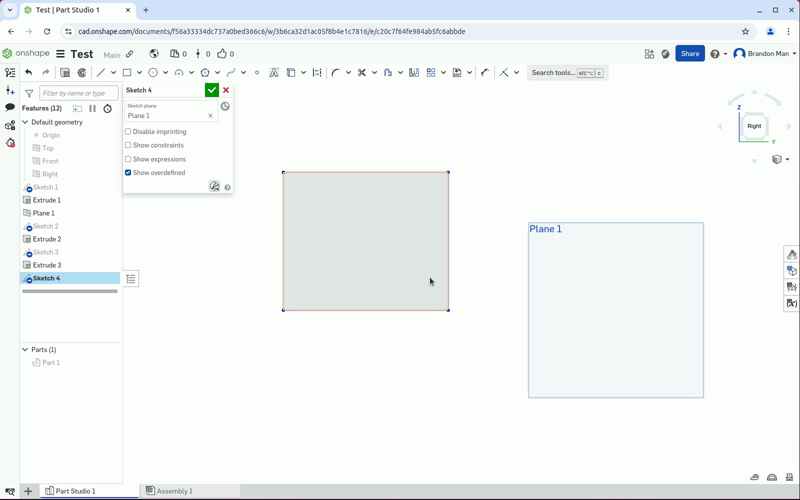
scroll(6)
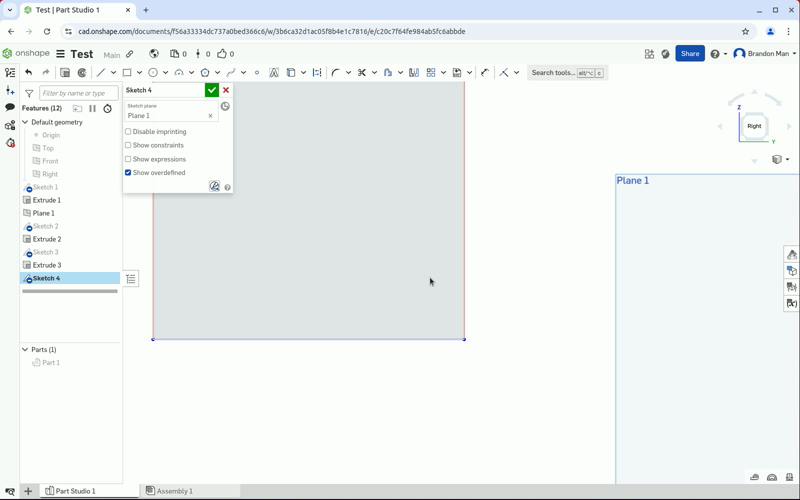
click(430, 277)
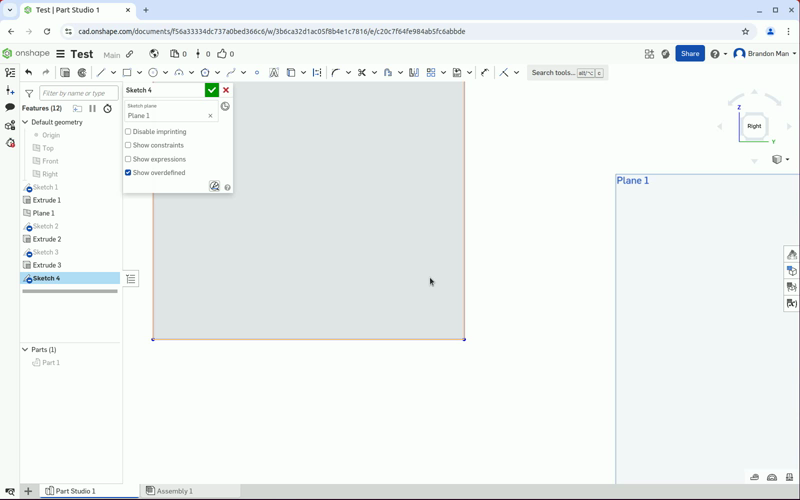
scroll(-6)
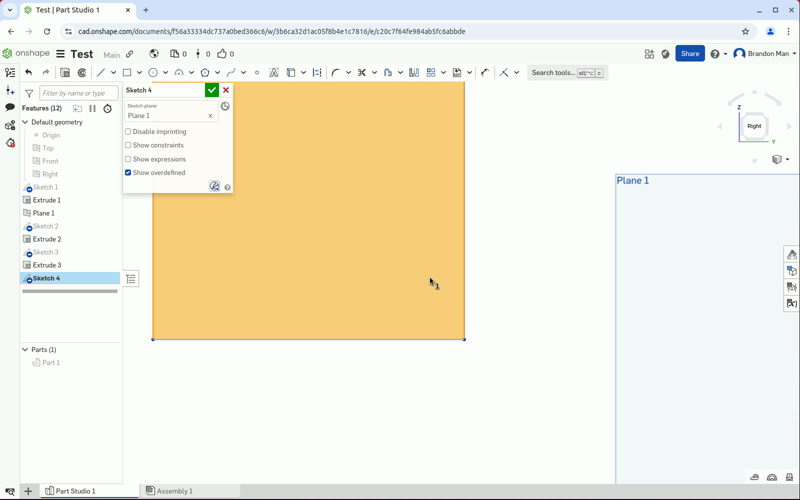
scroll(-6)
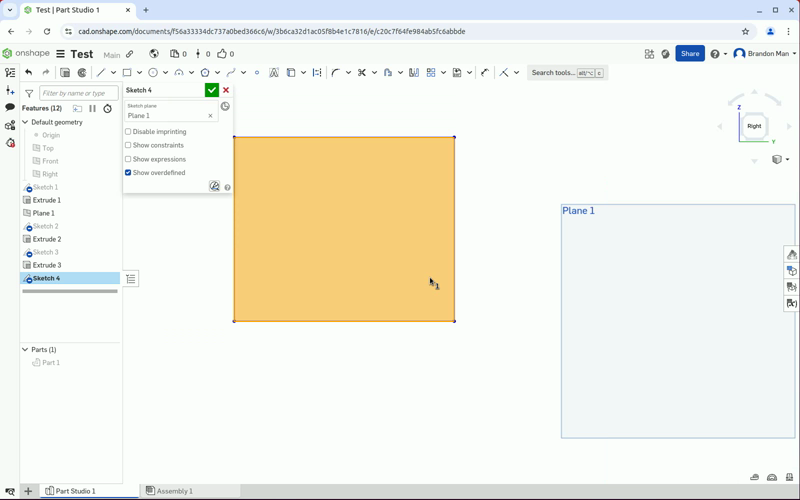
scroll(-6)
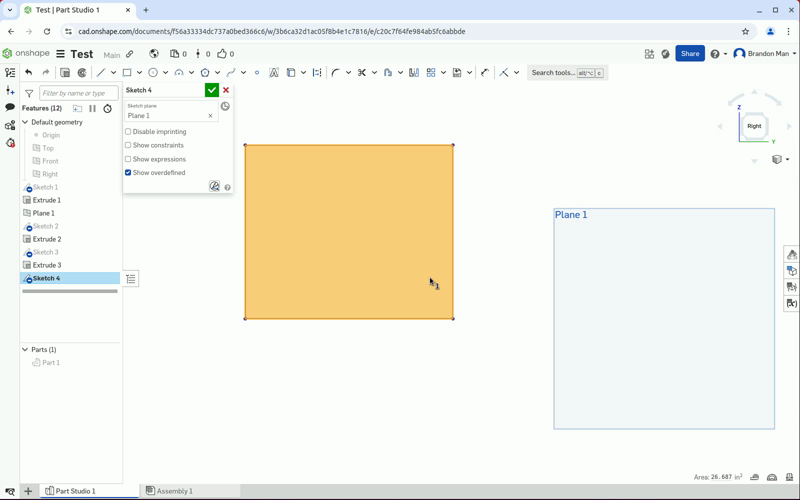
scroll(-6)
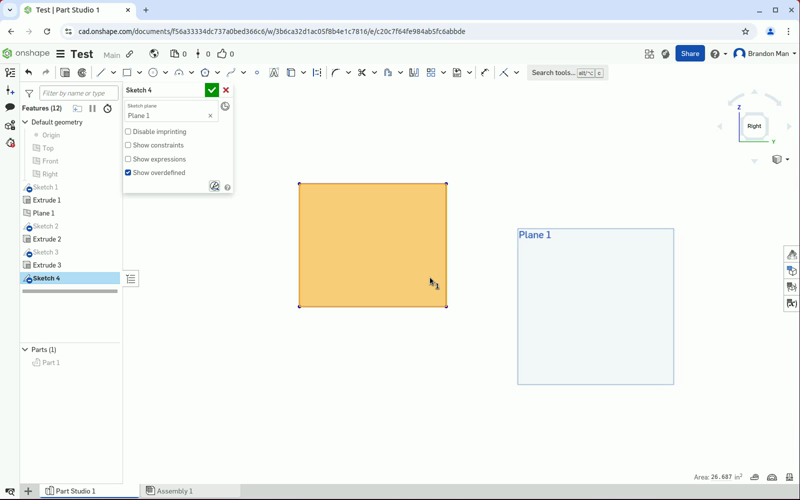
scroll(-6)
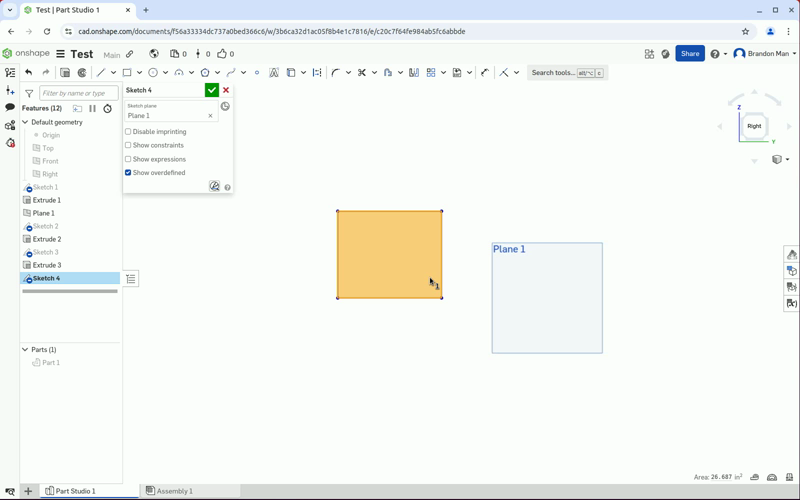
scroll(-6)
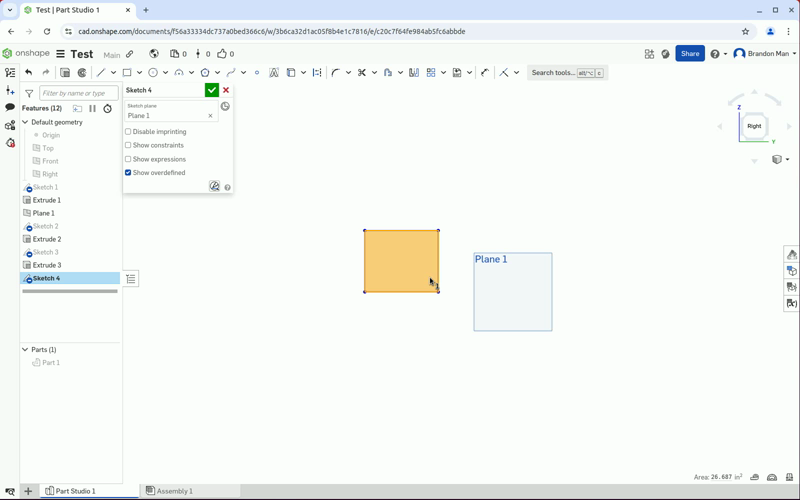
scroll(-6)
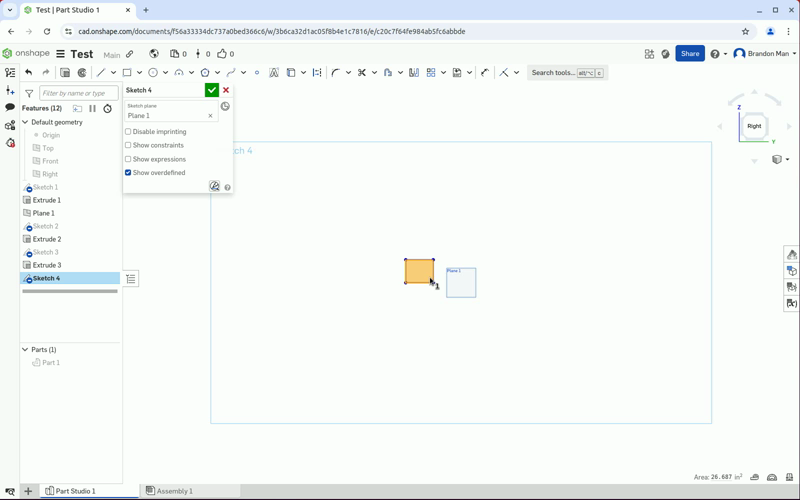
mouse_move(73, 352)
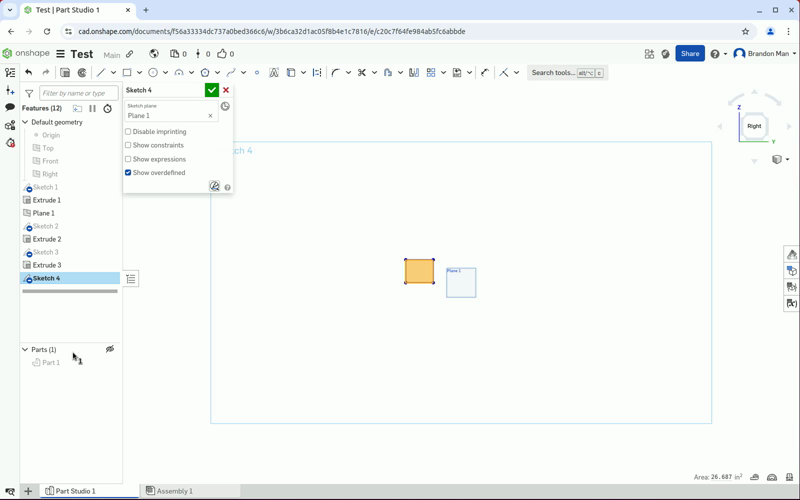
key(shift+y)
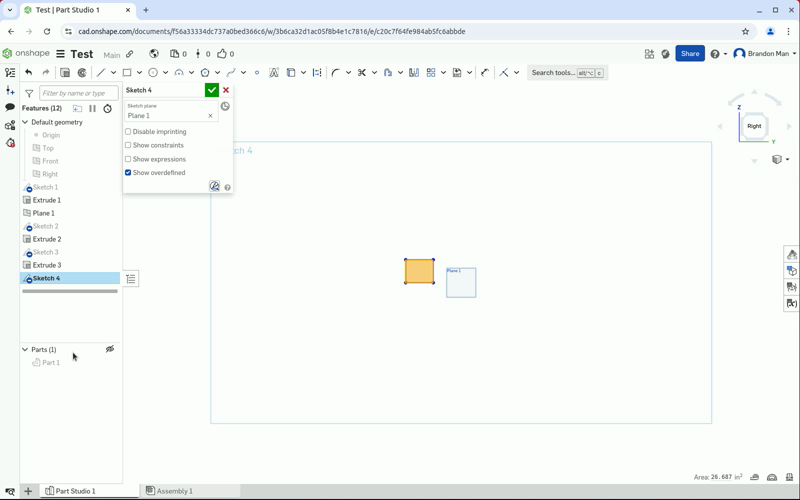
key(shift+e)
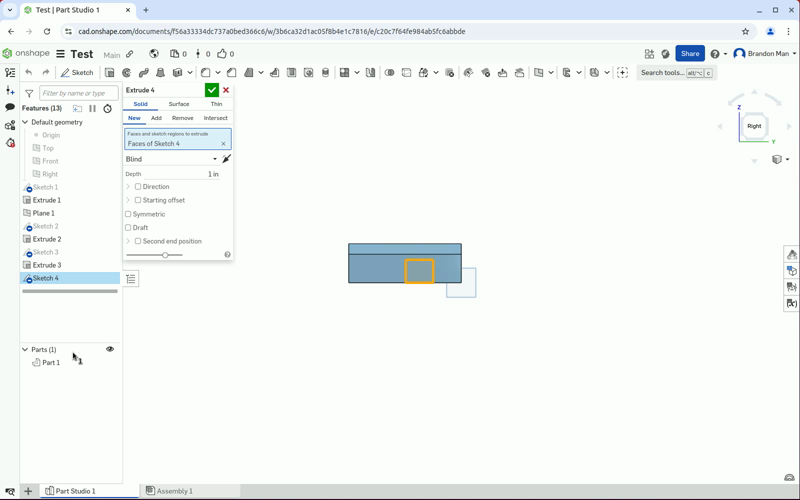
mouse_move(143, 106)
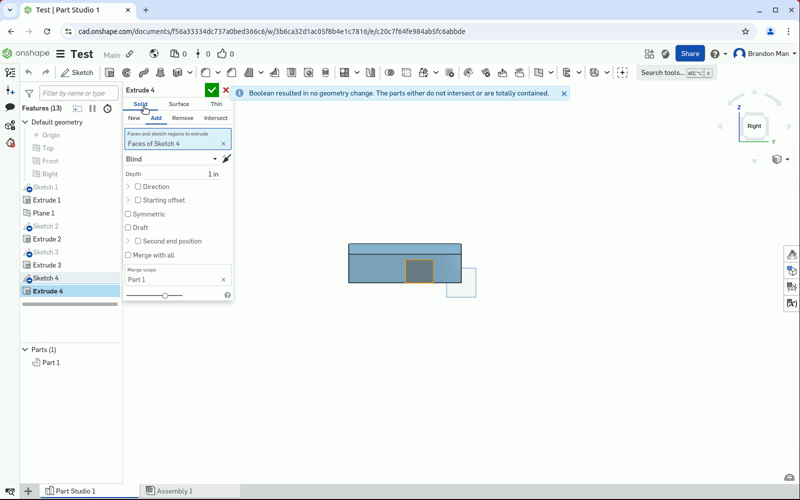
click(143, 106)
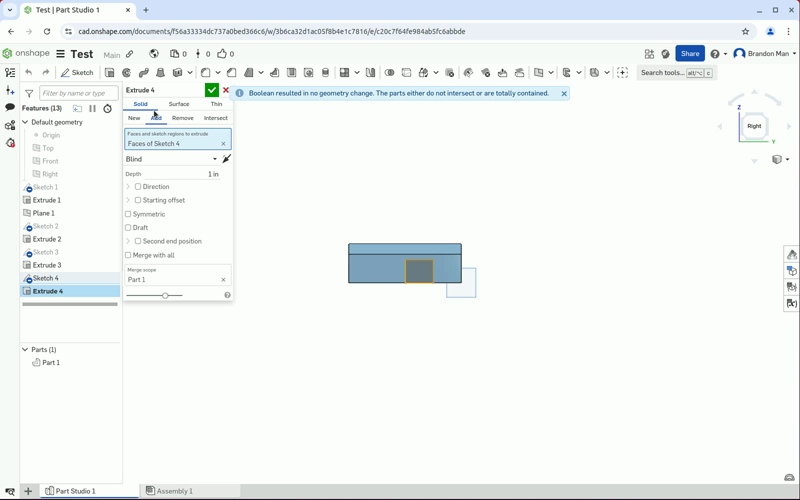
mouse_move(186, 120)
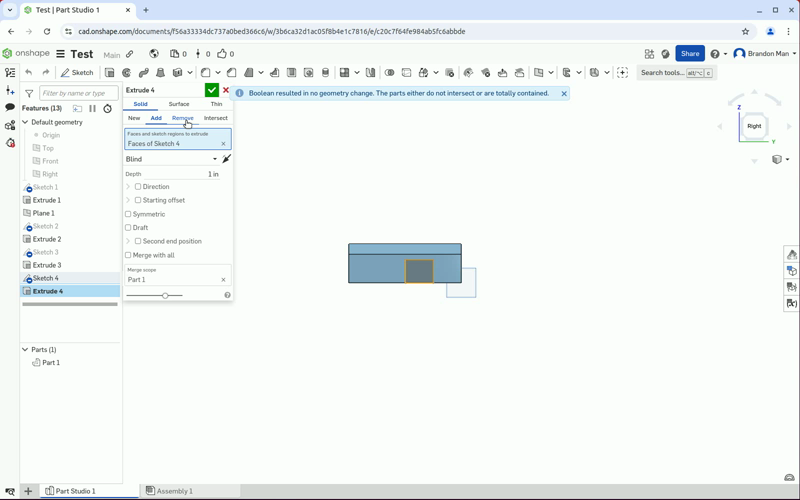
click(186, 120)
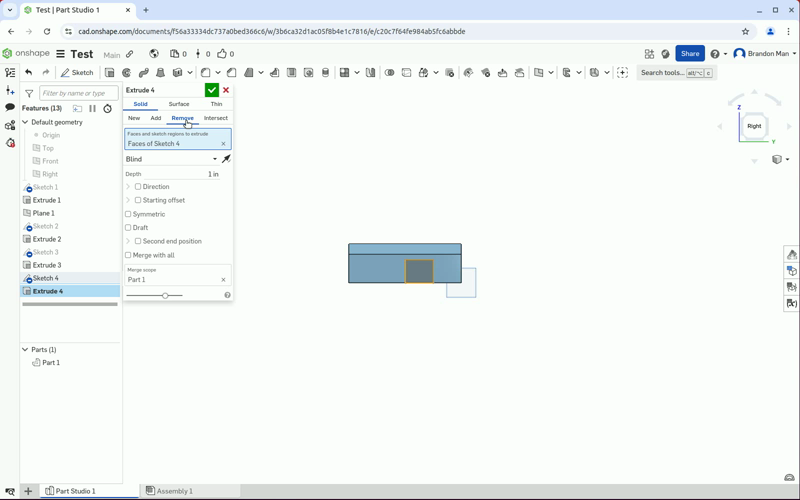
key(tab, 4)
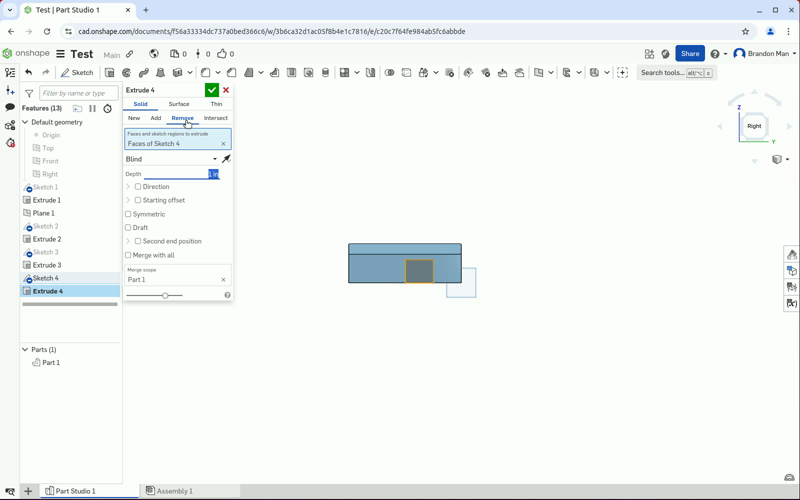
text(11.313)
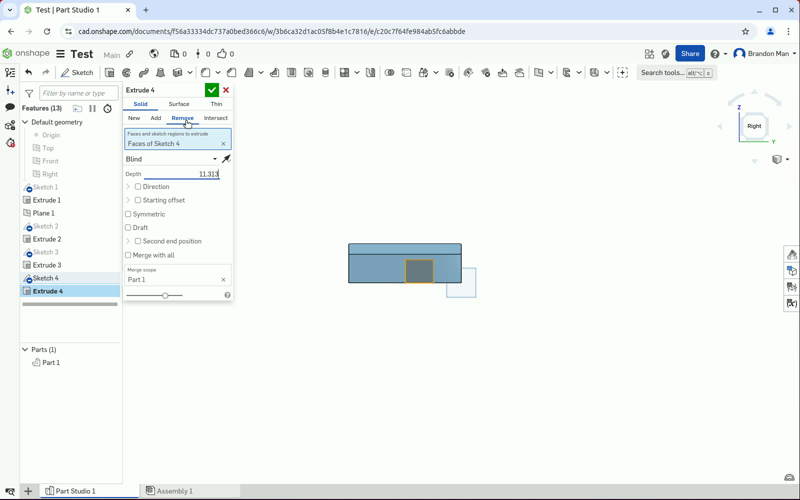
key(tab, 6)
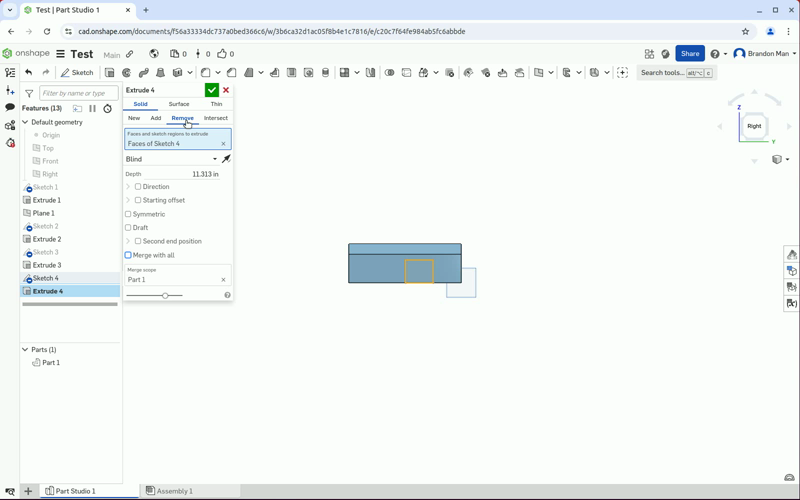
key(space)
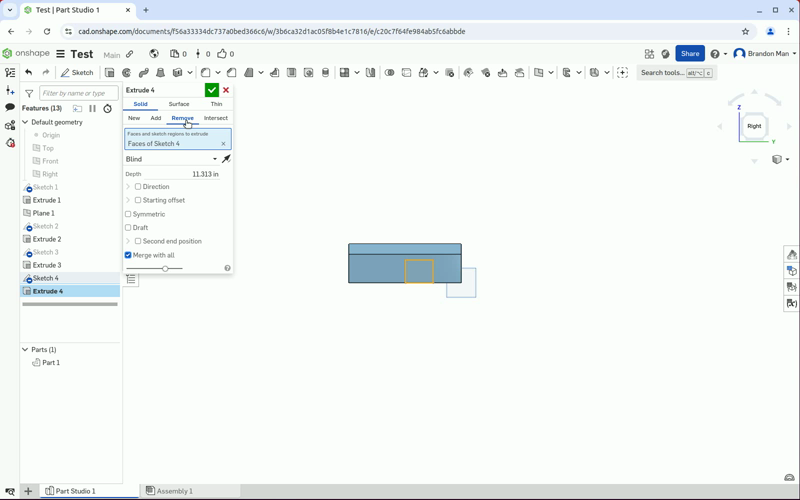
key(enter)
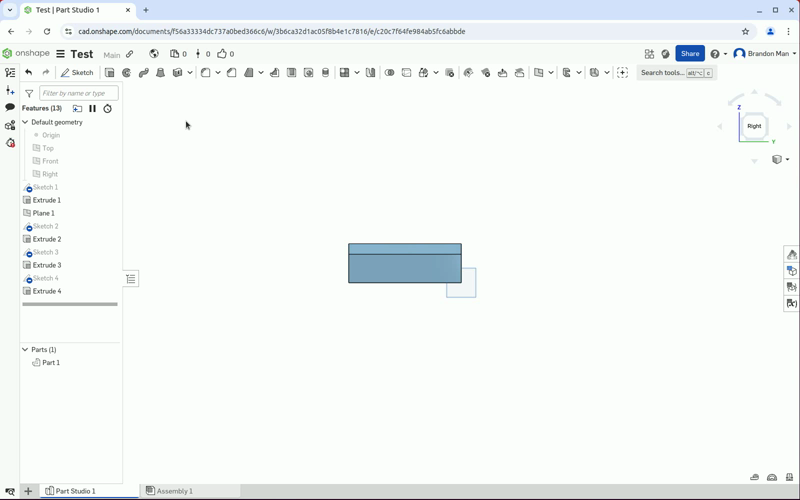
key(shift+h)
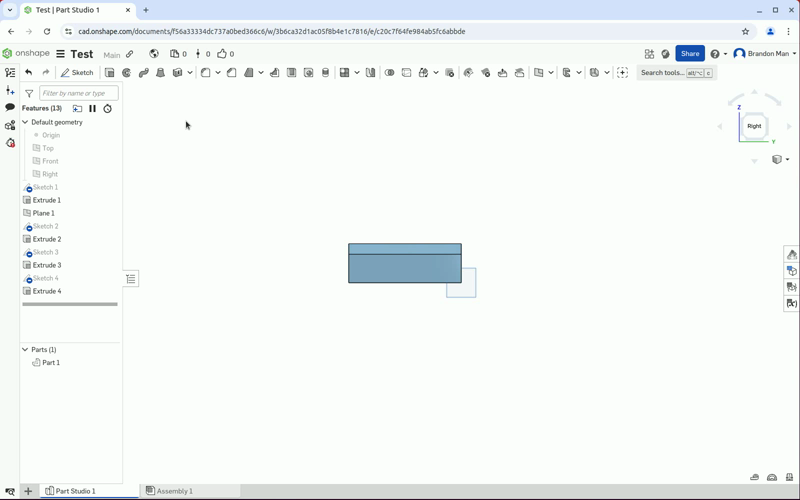
key(shift+h)
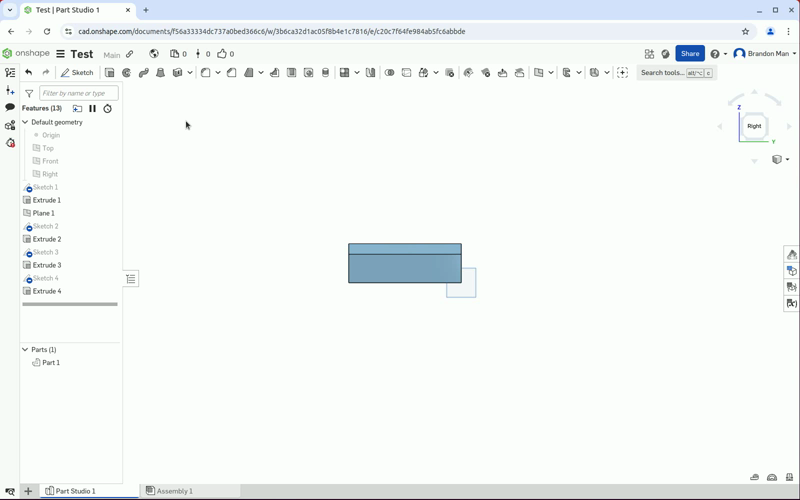
mouse_move(73, 189)
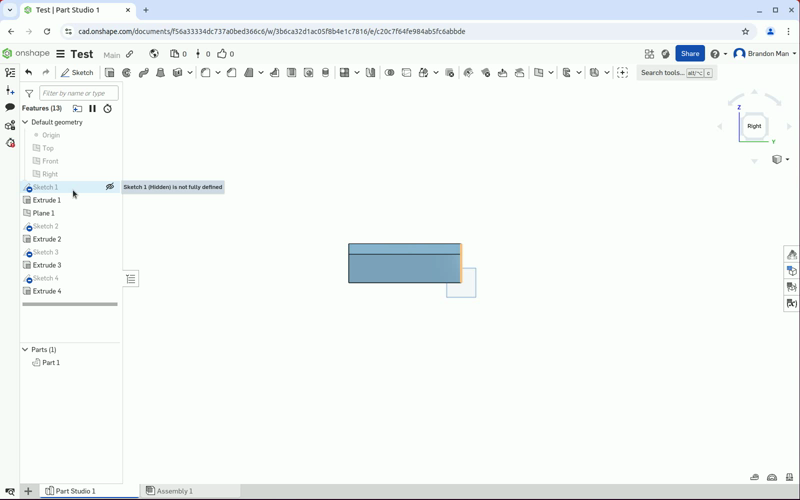
click(73, 189)
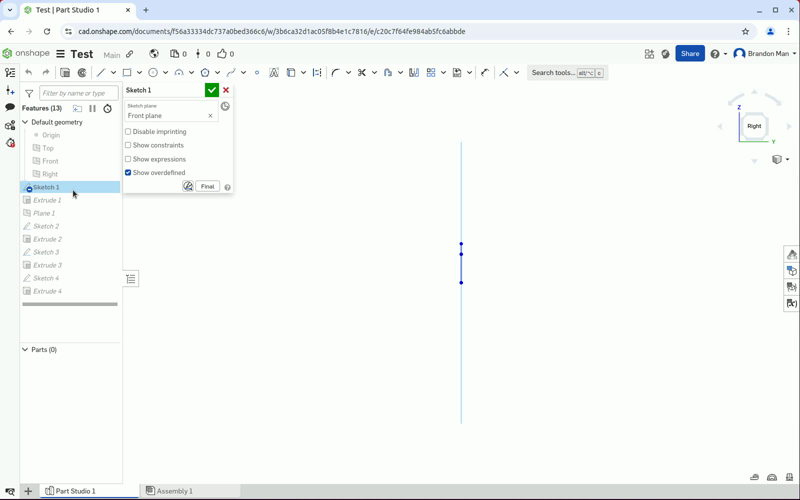
mouse_move(229, 92)
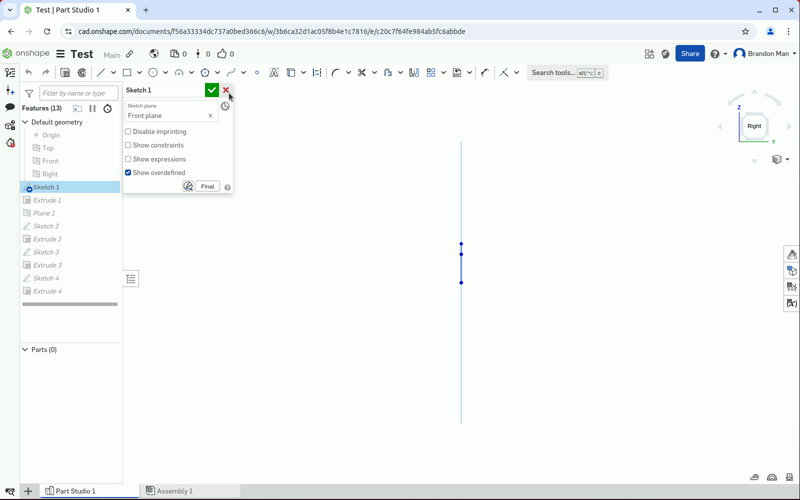
click(229, 92)
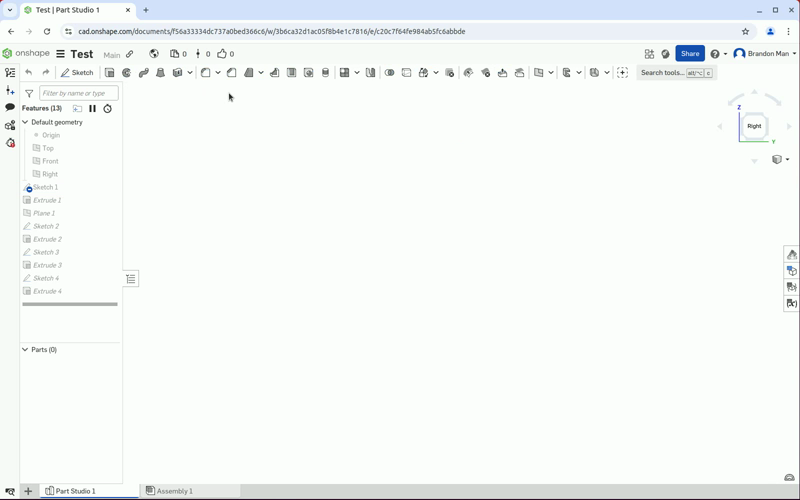
key(shift+s)
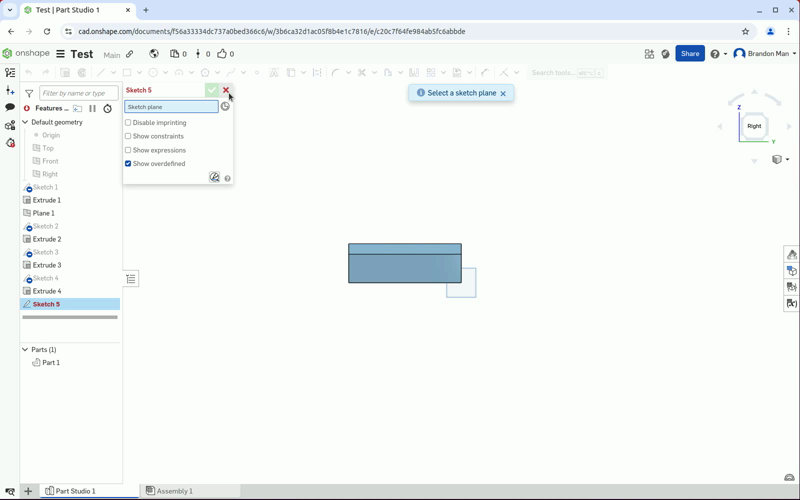
mouse_move(73, 215)
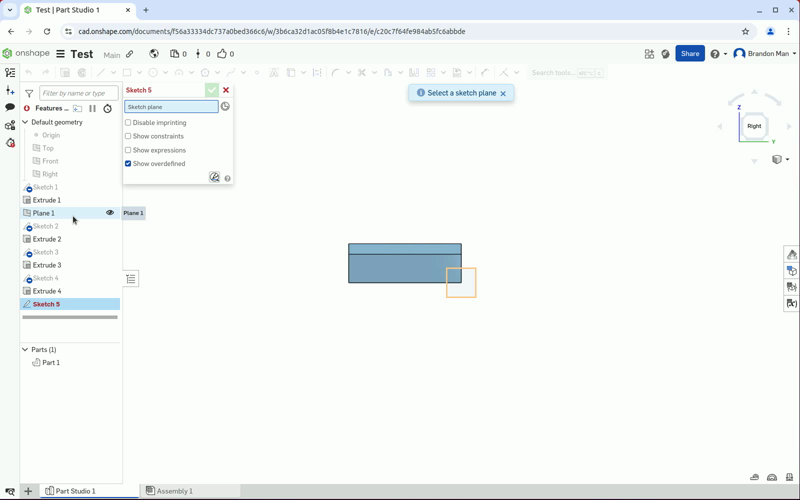
click(73, 215)
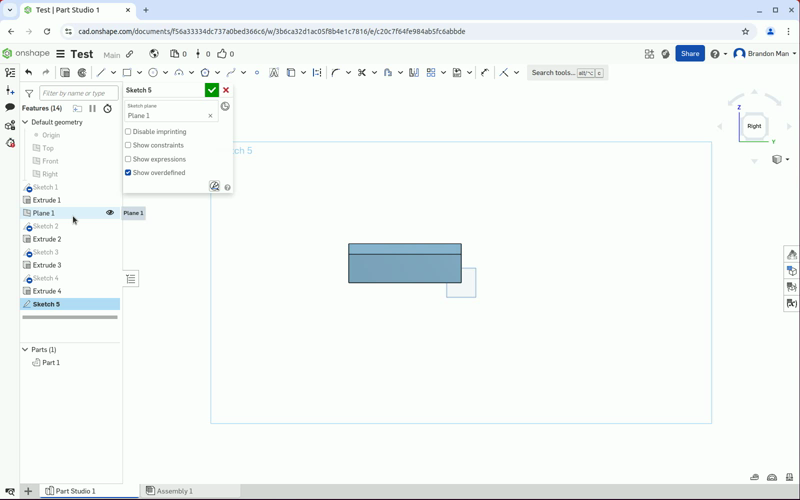
mouse_move(73, 352)
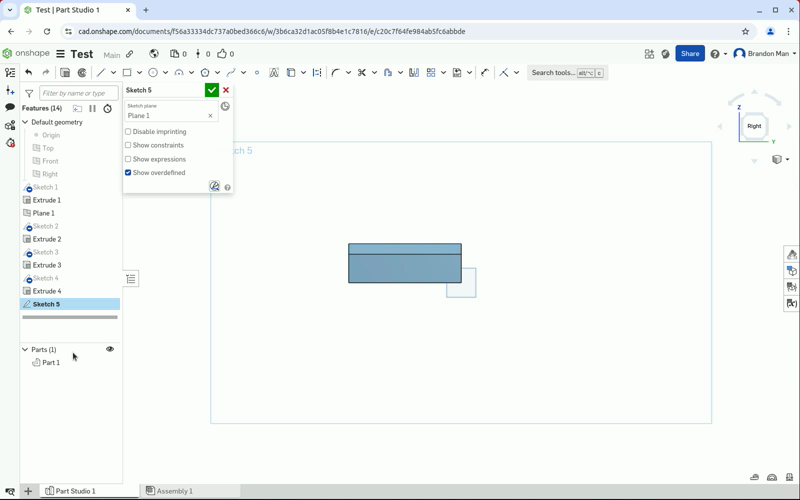
key(y)
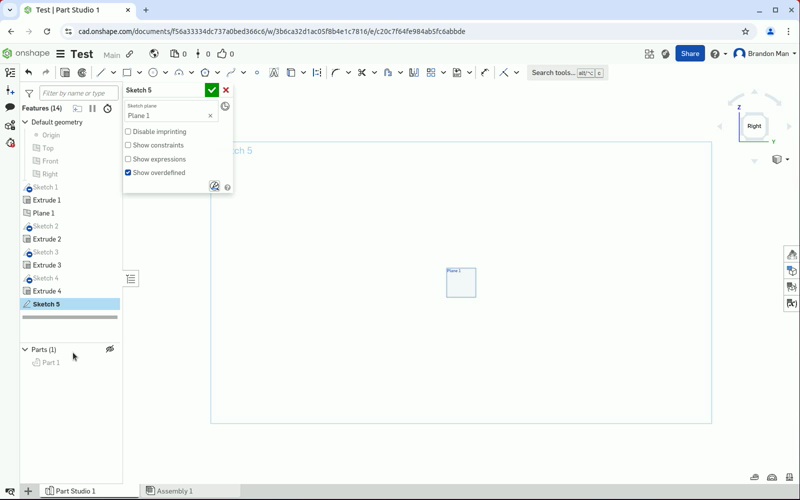
key(l)
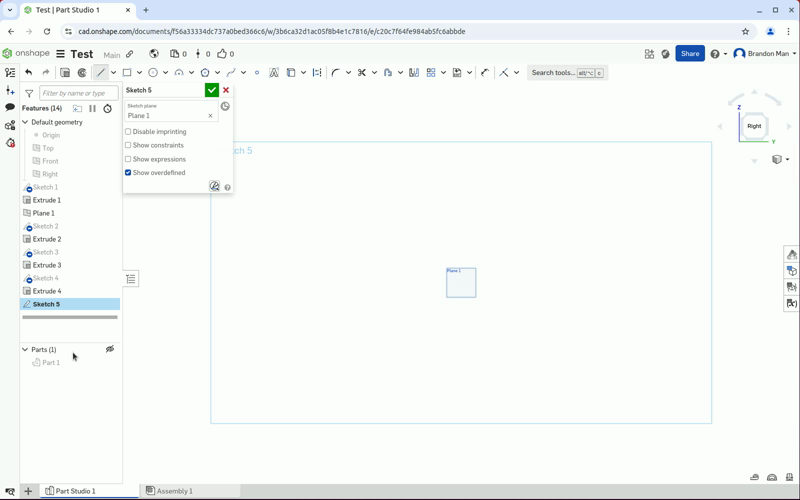
key_down(shift)
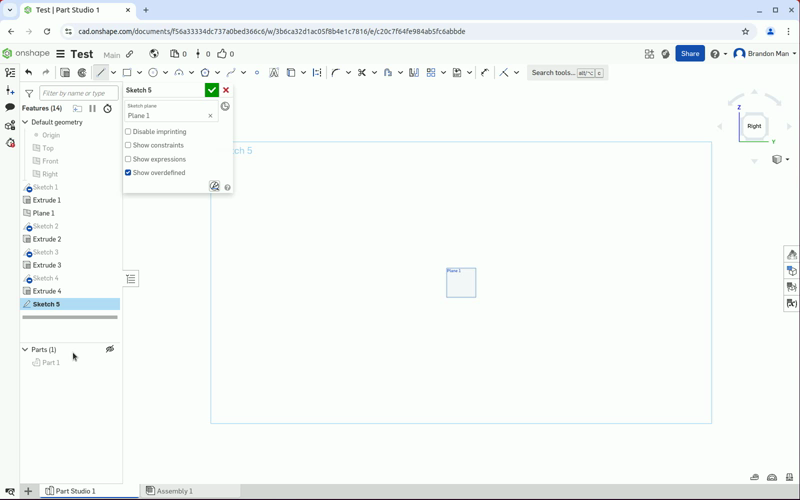
mouse_move(433, 282)
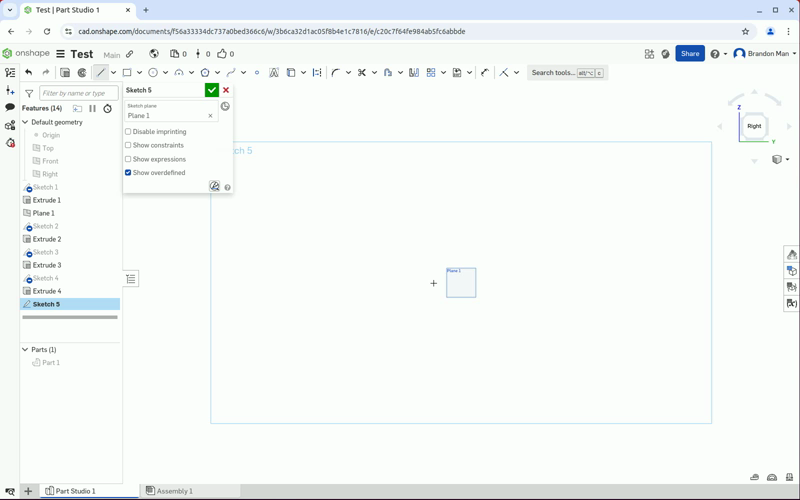
click(433, 282)
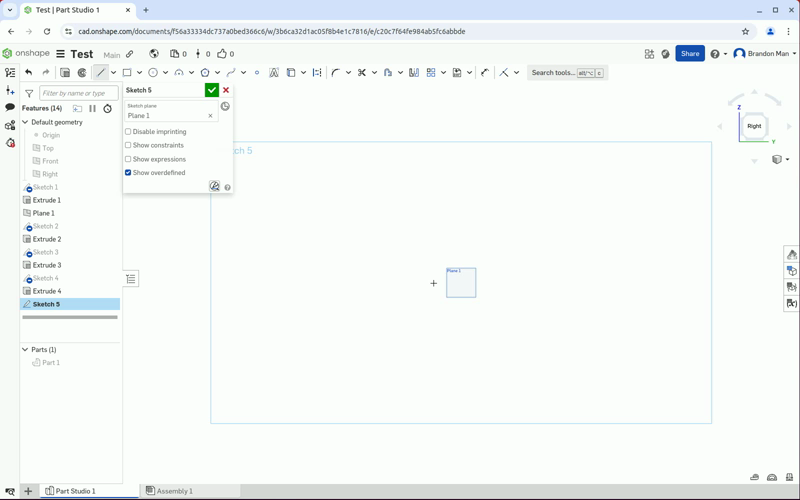
key_up(shift)
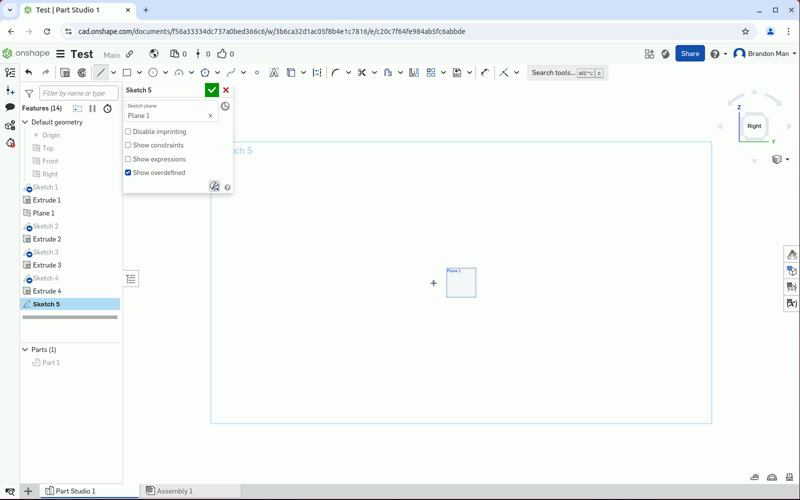
key_down(shift)
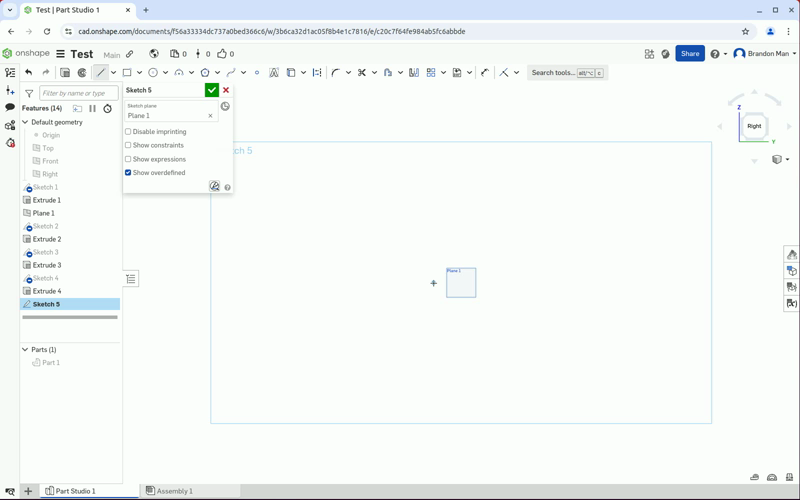
mouse_move(463, 282)
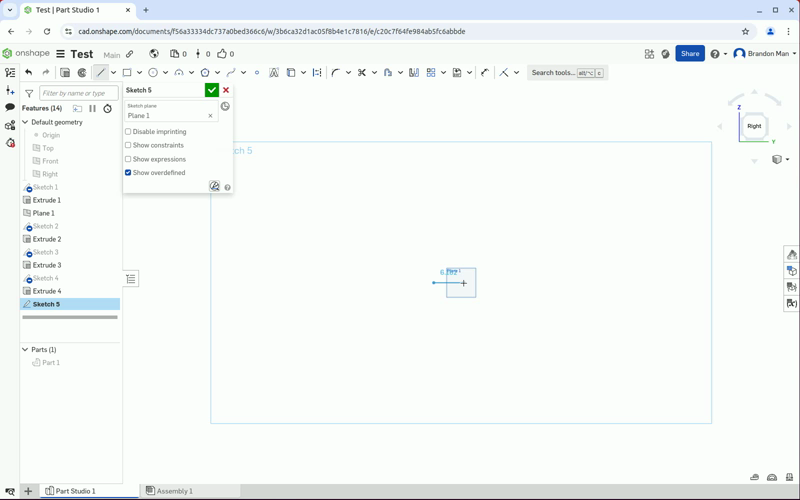
mouse_move(461, 282)
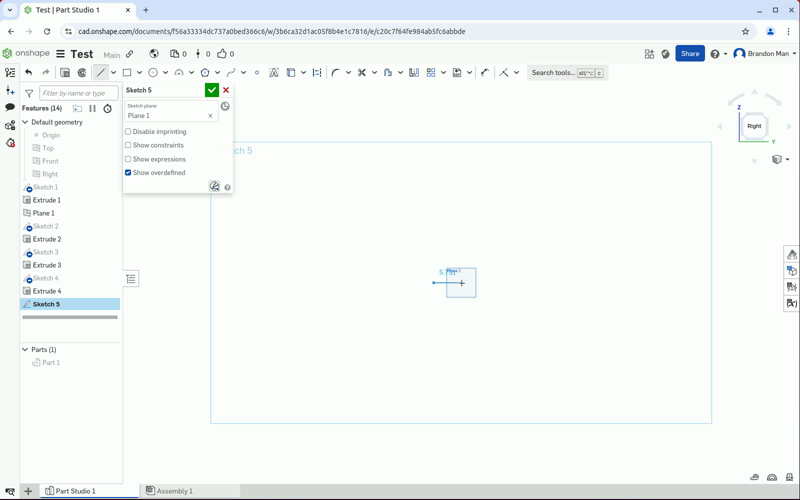
click(461, 282)
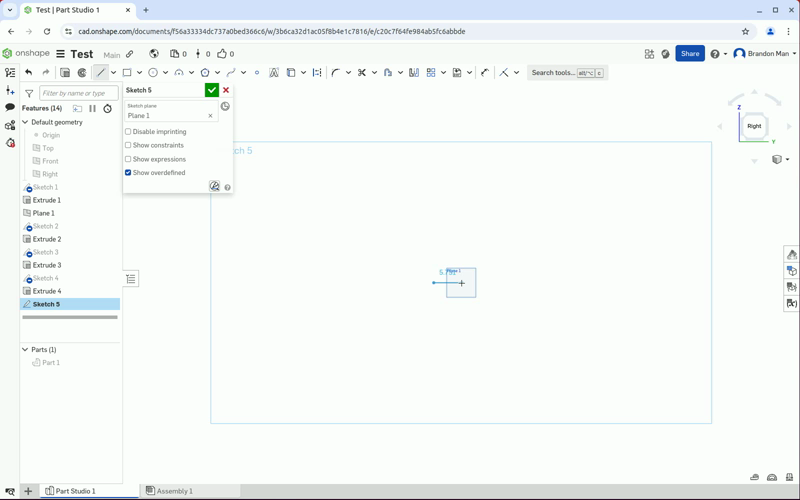
key_up(shift)
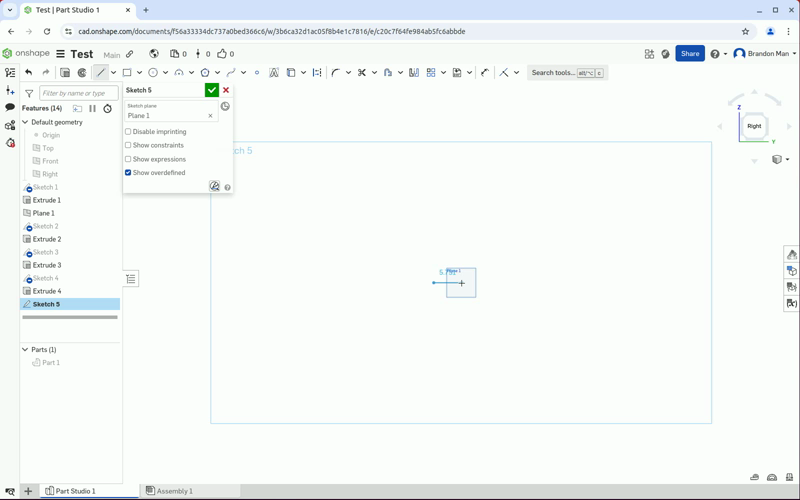
key_down(shift)
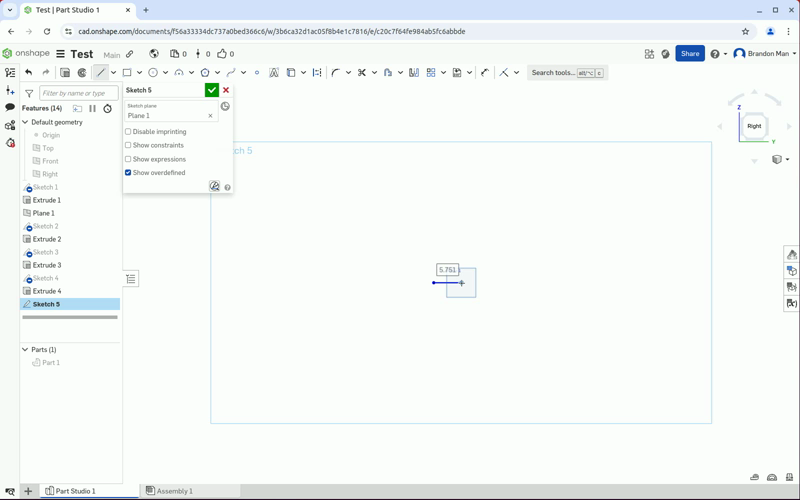
mouse_move(491, 282)
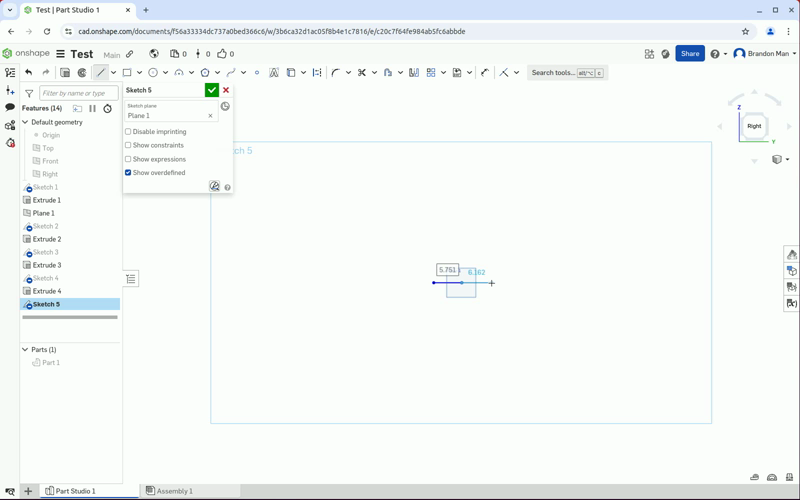
mouse_move(461, 259)
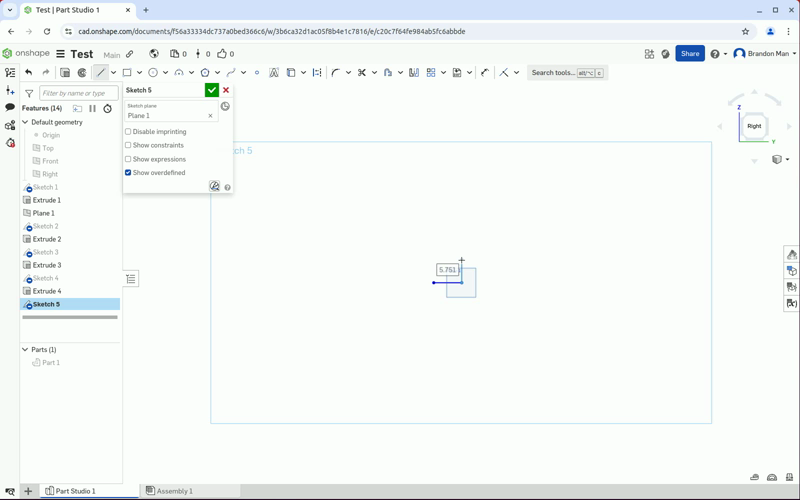
click(461, 259)
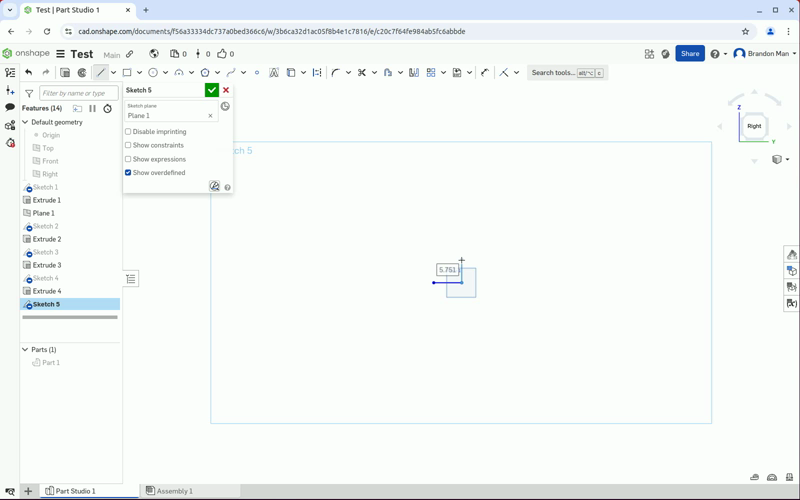
key_up(shift)
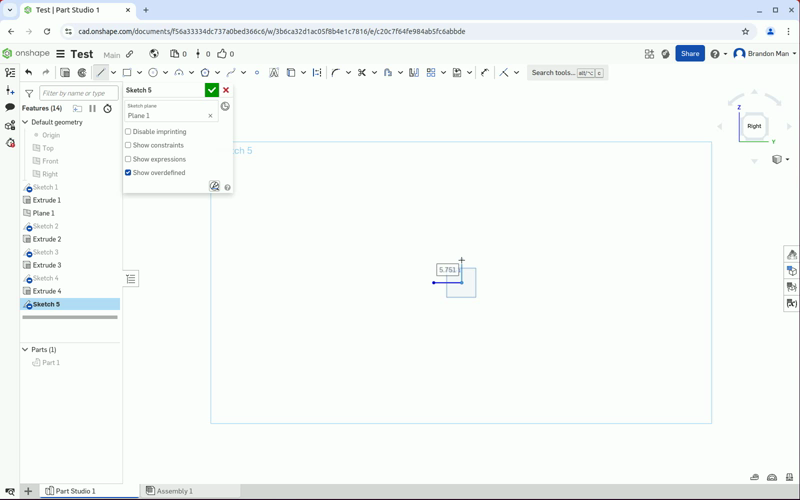
key_down(shift)
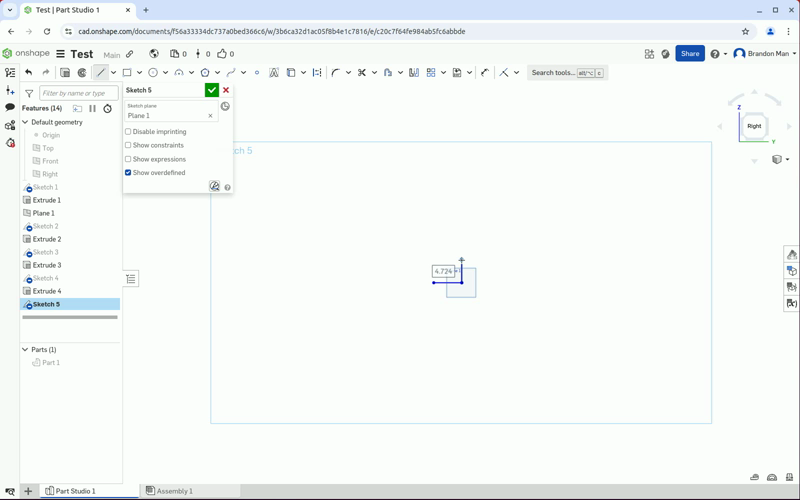
mouse_move(491, 259)
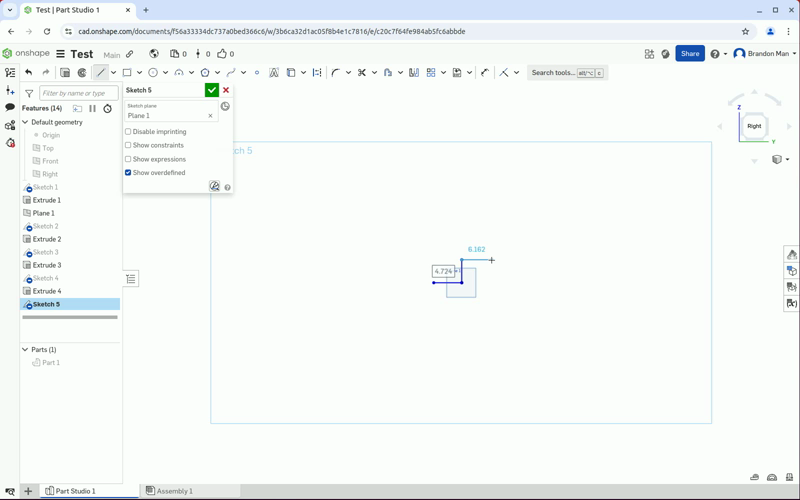
mouse_move(433, 259)
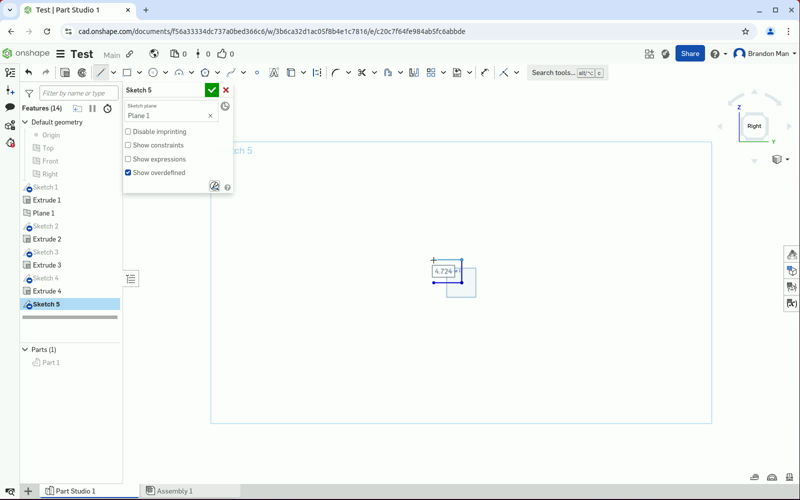
click(433, 259)
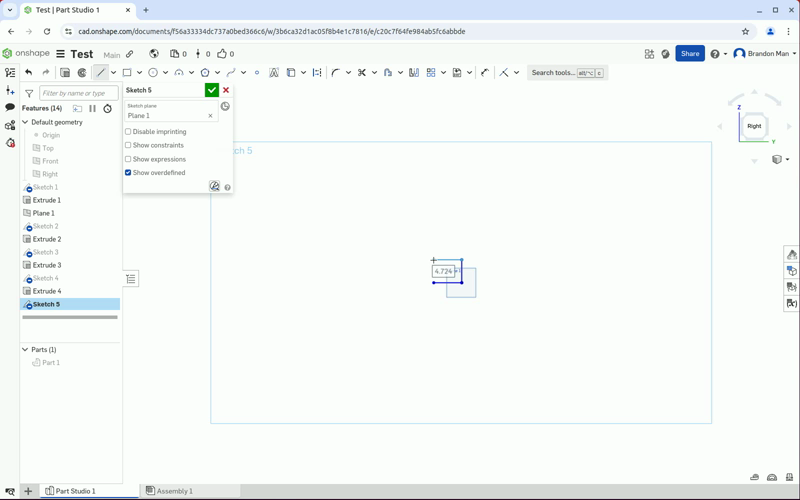
key_up(shift)
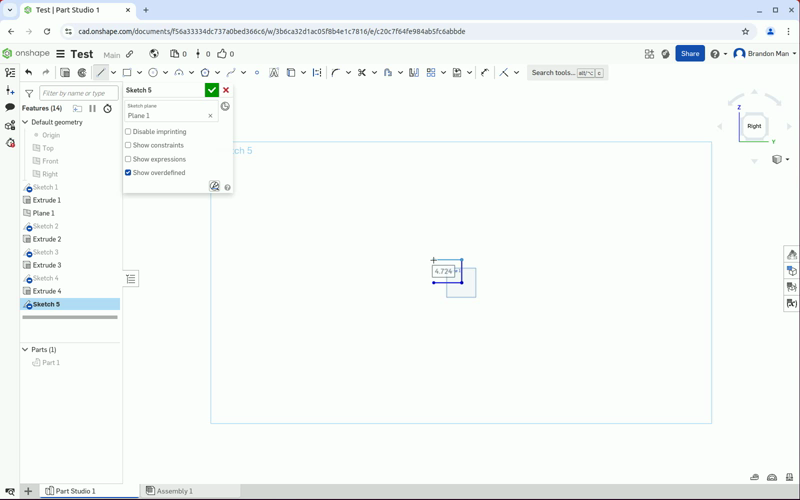
mouse_move(463, 259)
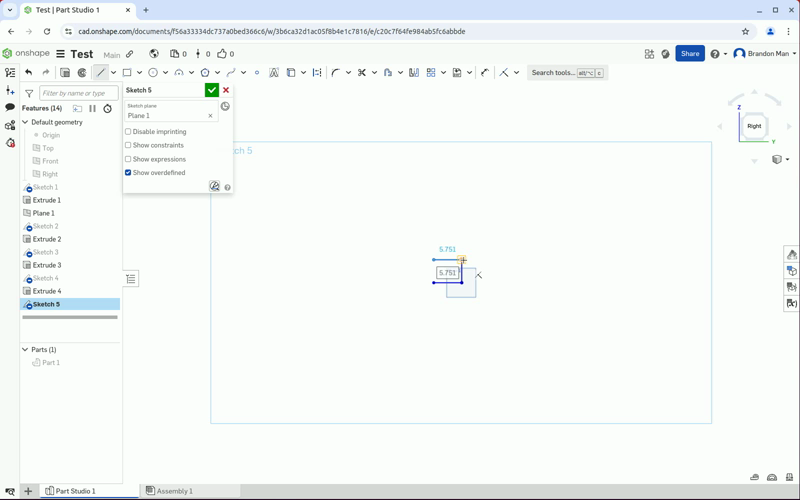
key_down(shift)
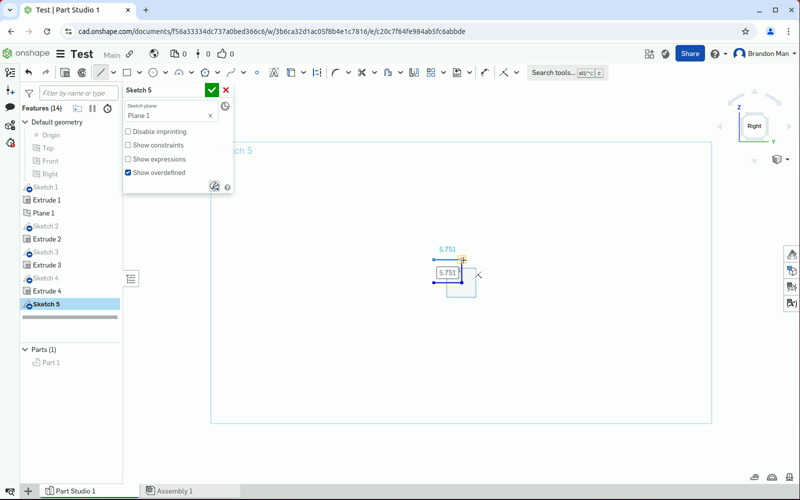
mouse_move(433, 282)
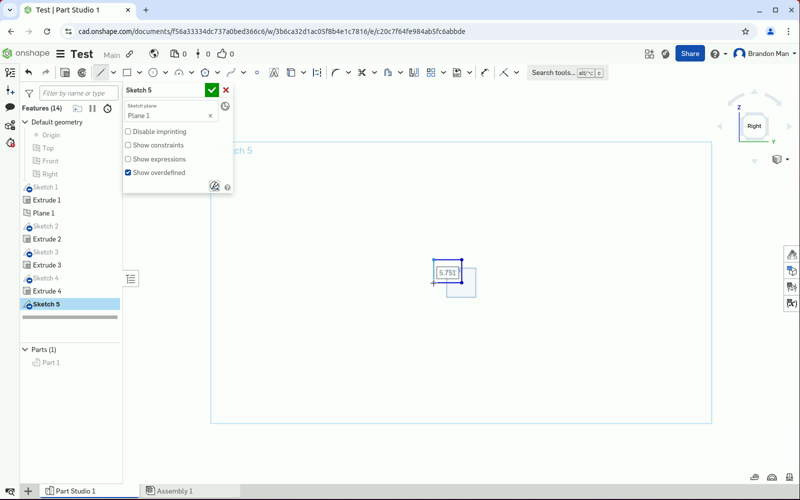
key_up(shift)
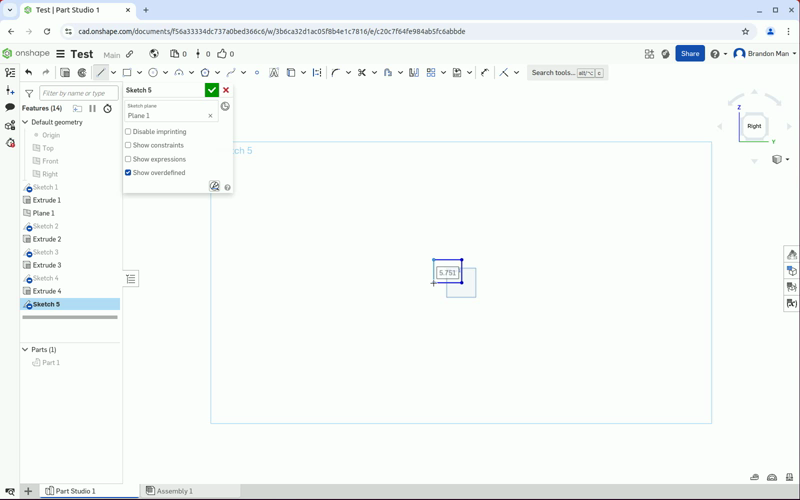
click(433, 282)
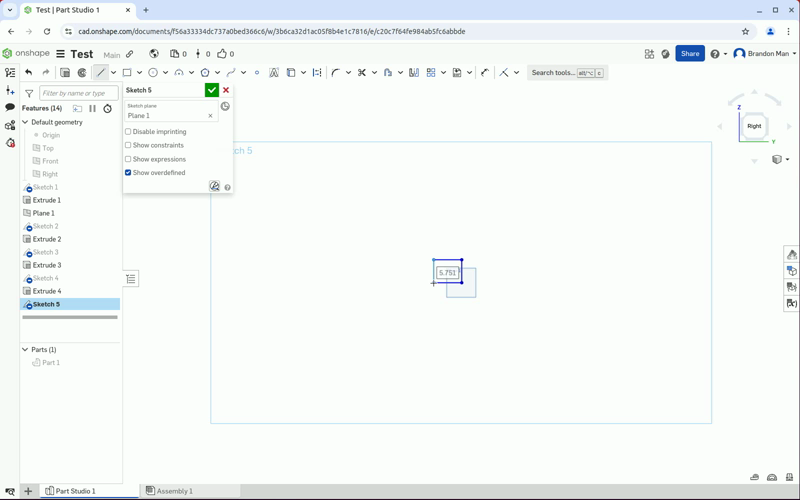
key(esc)
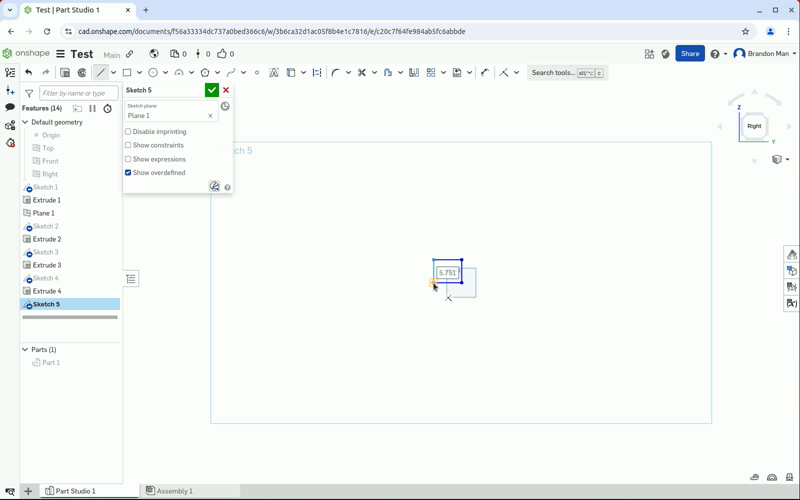
mouse_move(439, 271)
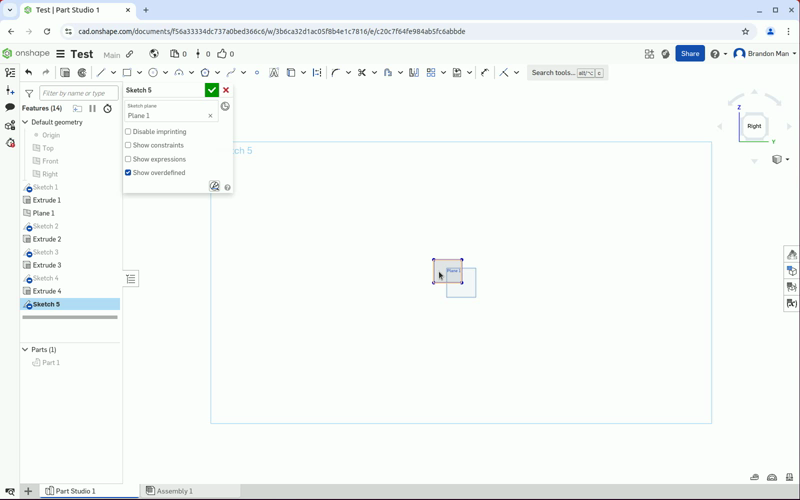
scroll(6)
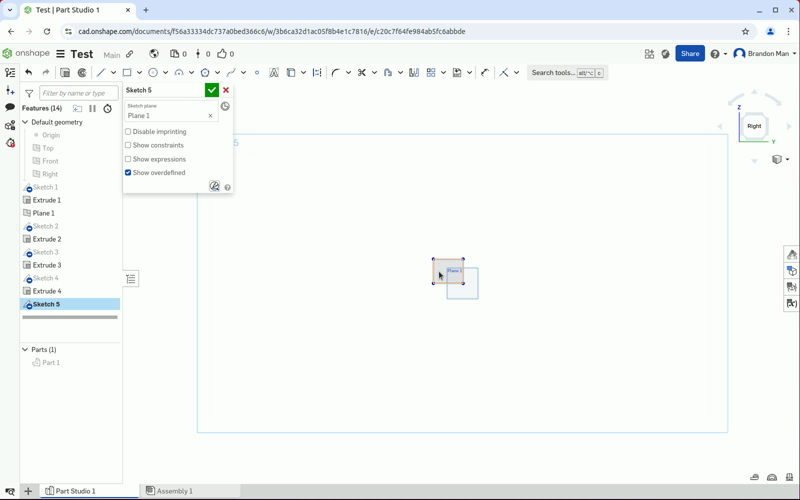
scroll(6)
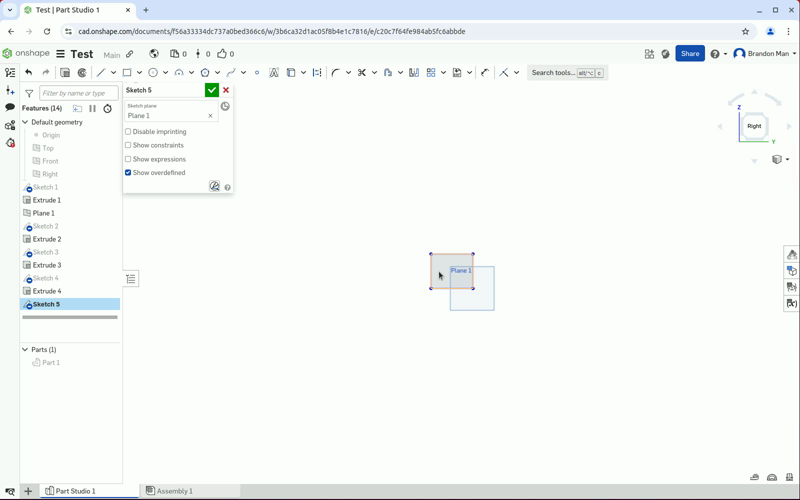
scroll(6)
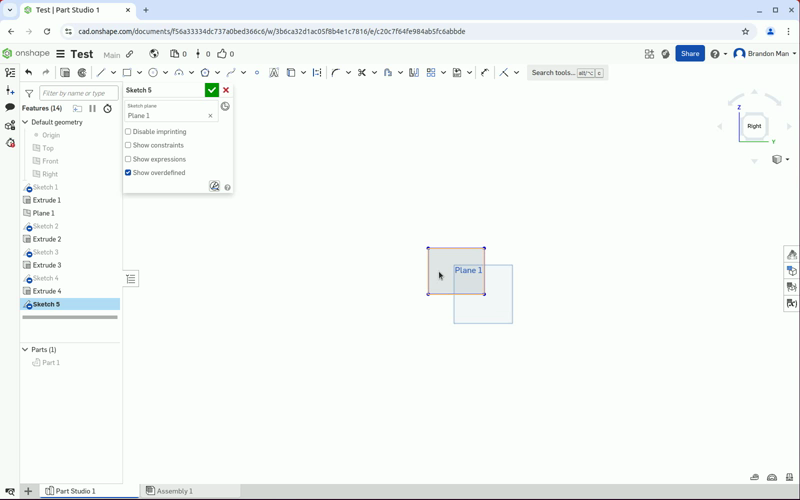
scroll(6)
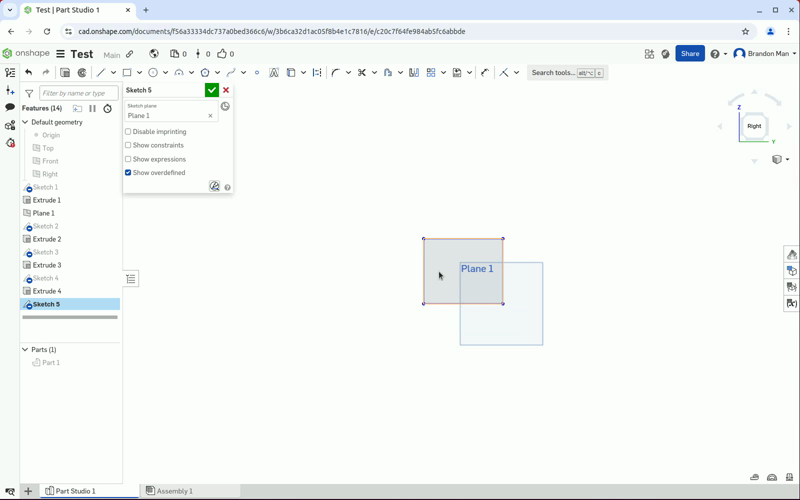
scroll(6)
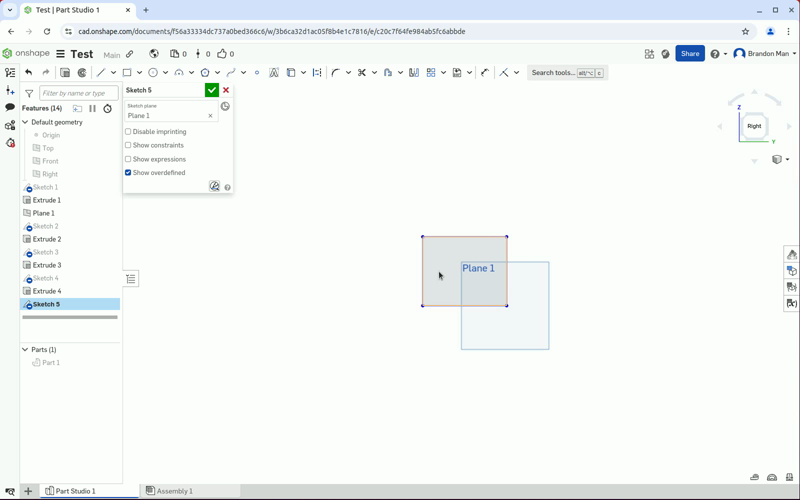
scroll(6)
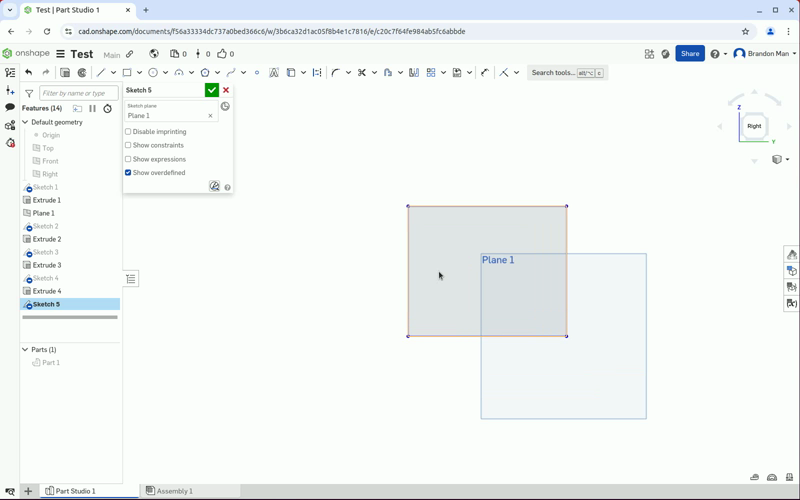
scroll(6)
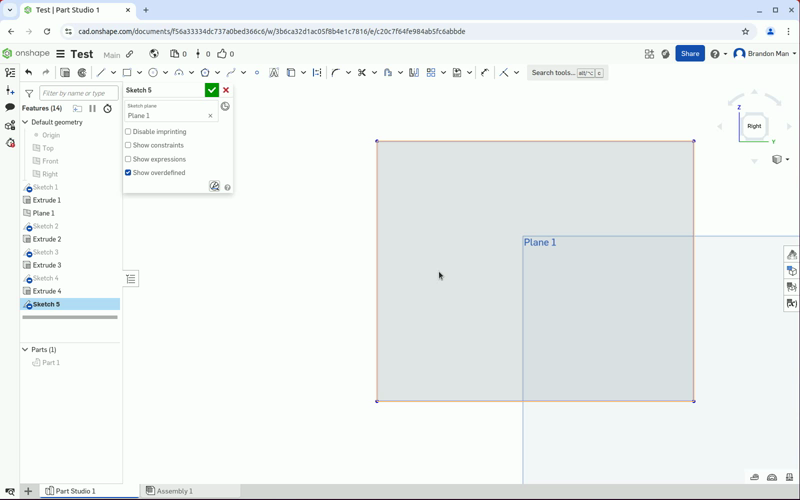
click(439, 271)
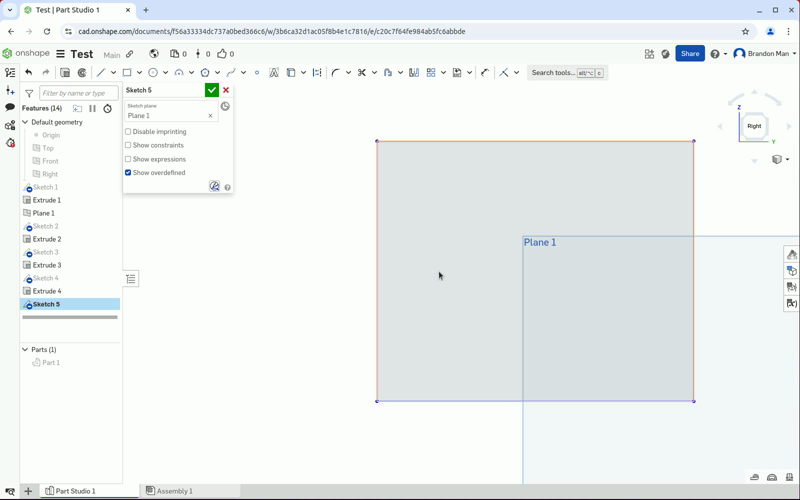
scroll(-6)
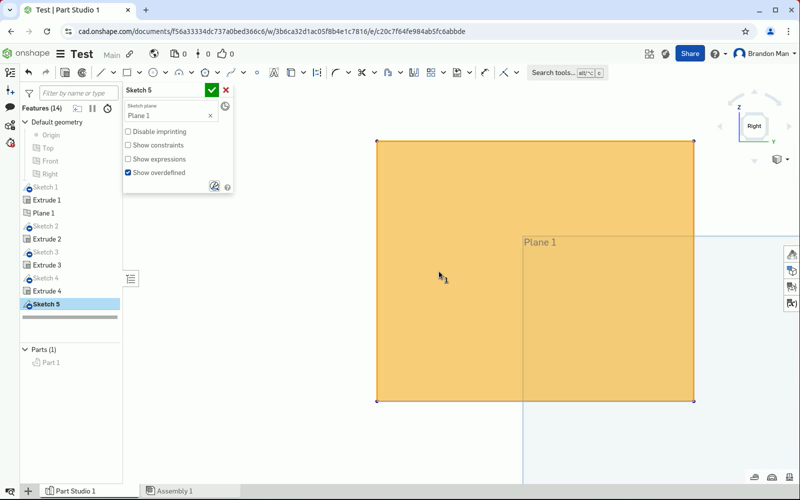
scroll(-6)
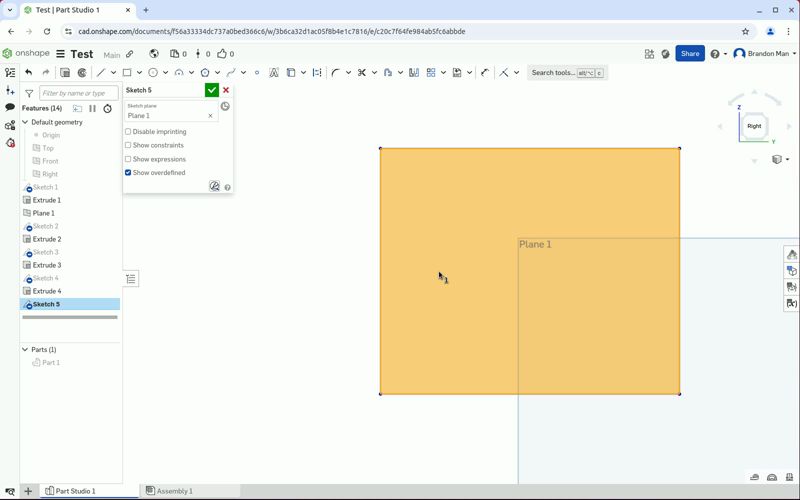
scroll(-6)
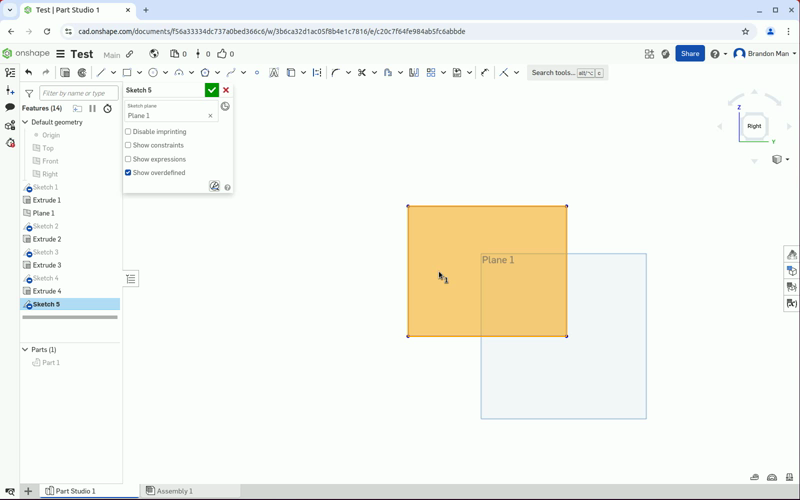
scroll(-6)
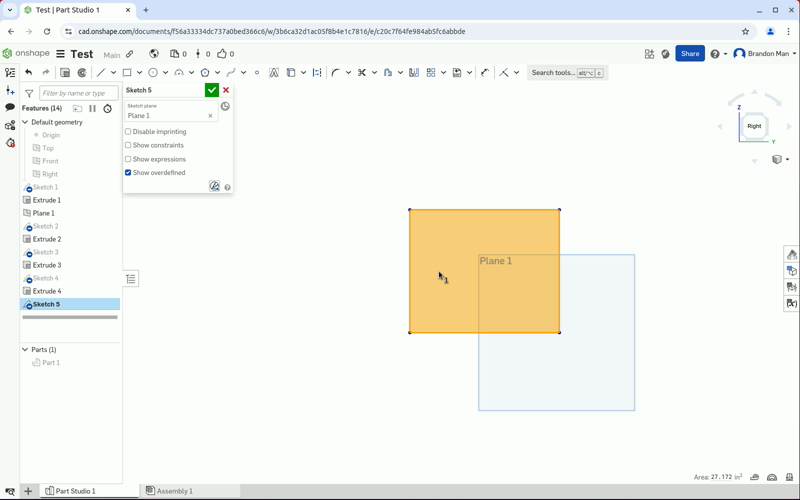
scroll(-6)
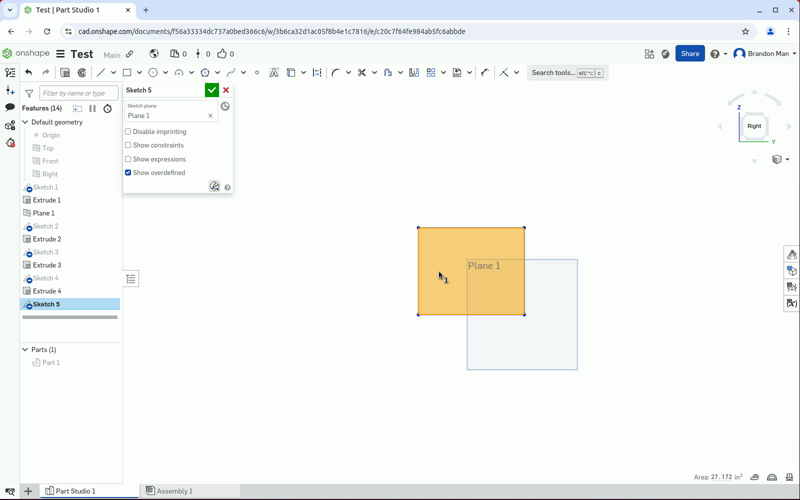
scroll(-6)
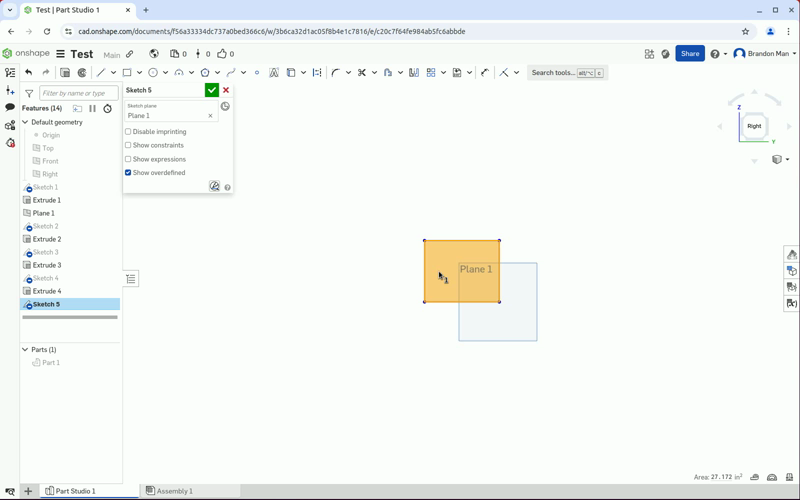
scroll(-6)
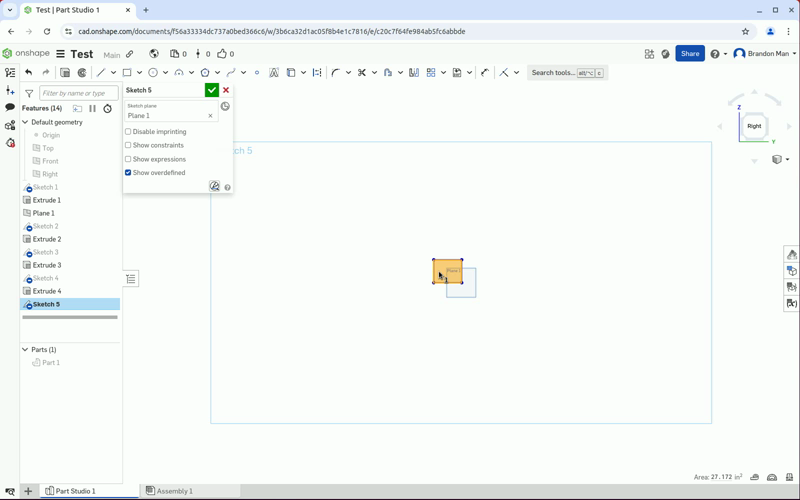
mouse_move(73, 352)
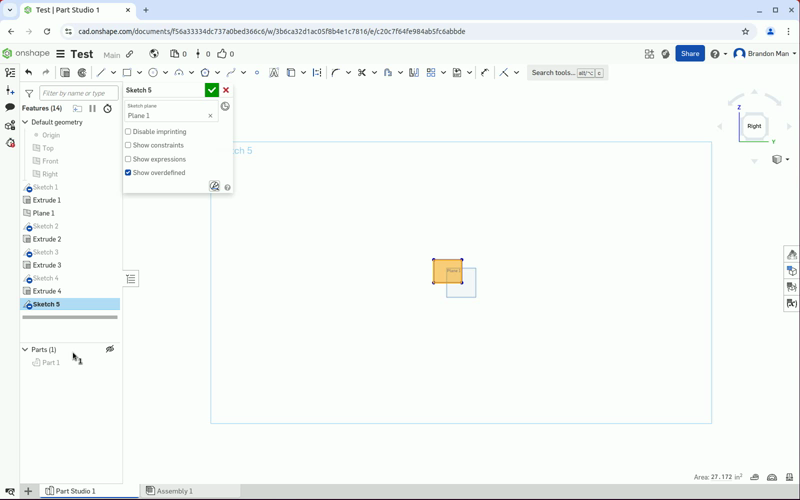
key(shift+y)
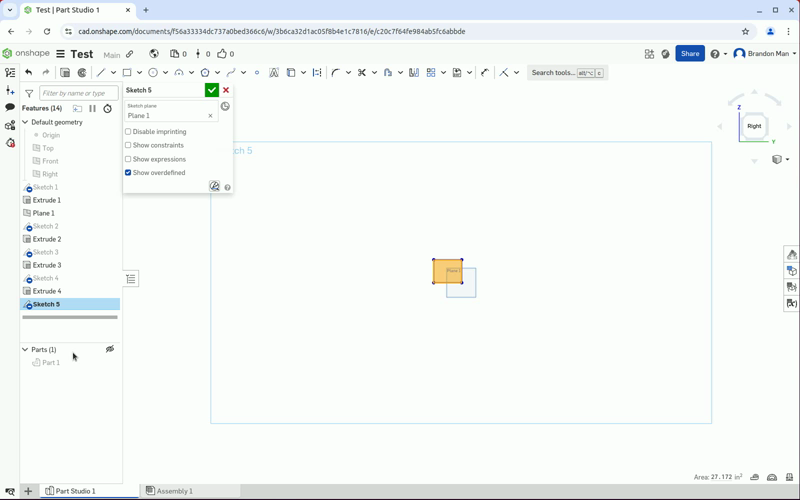
key(shift+e)
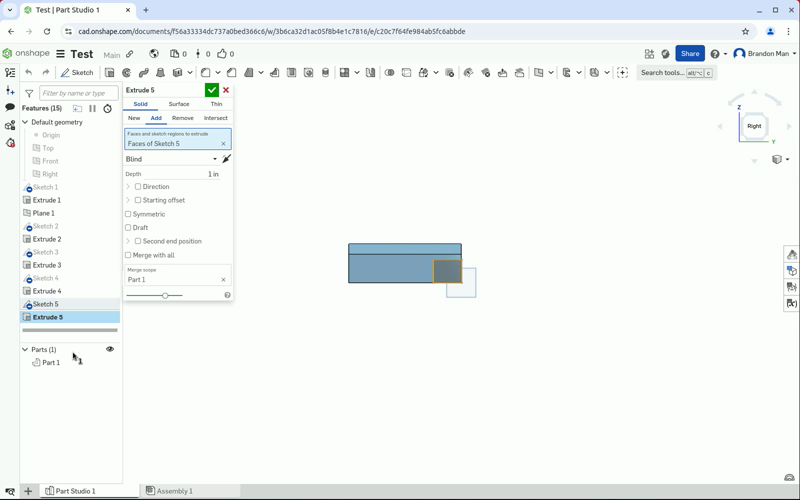
mouse_move(143, 106)
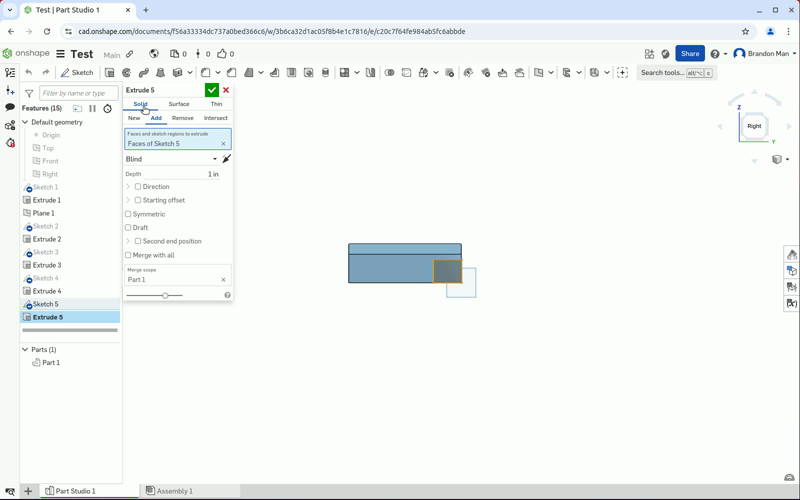
click(143, 106)
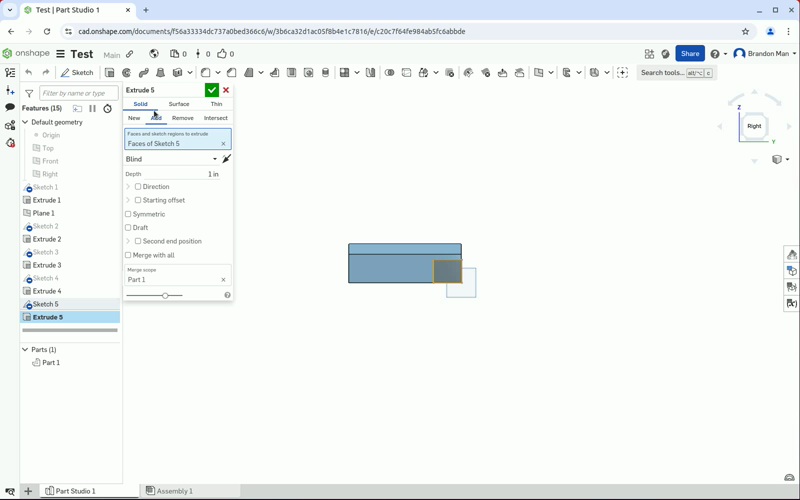
mouse_move(186, 120)
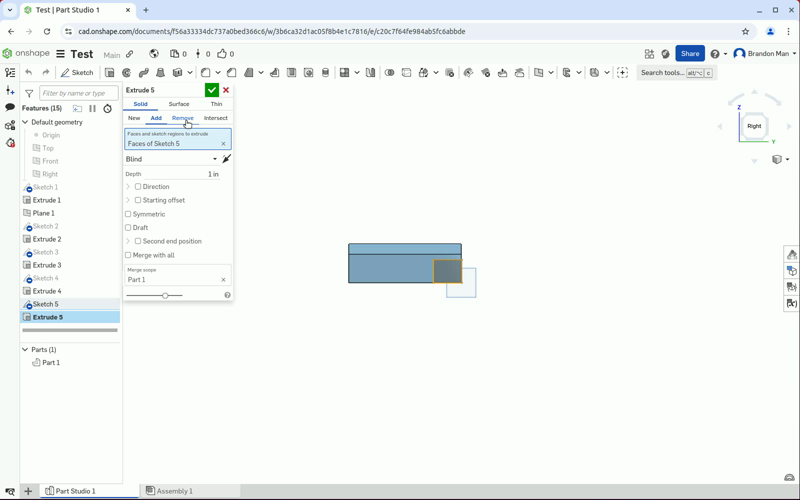
click(186, 120)
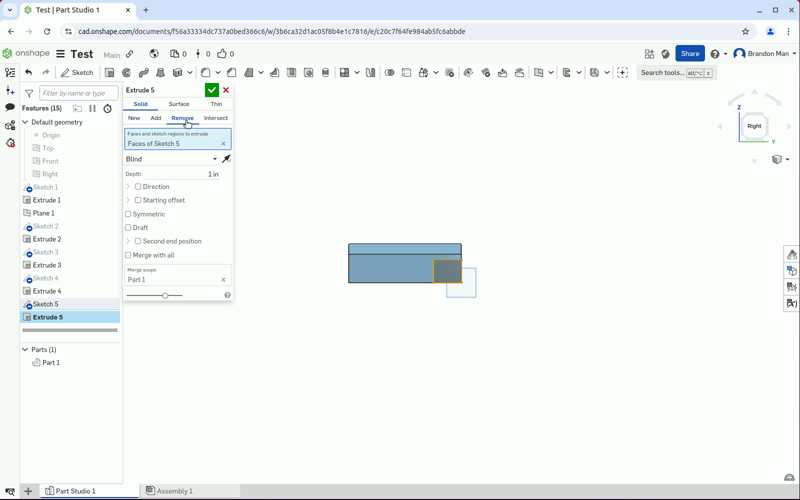
key(tab, 4)
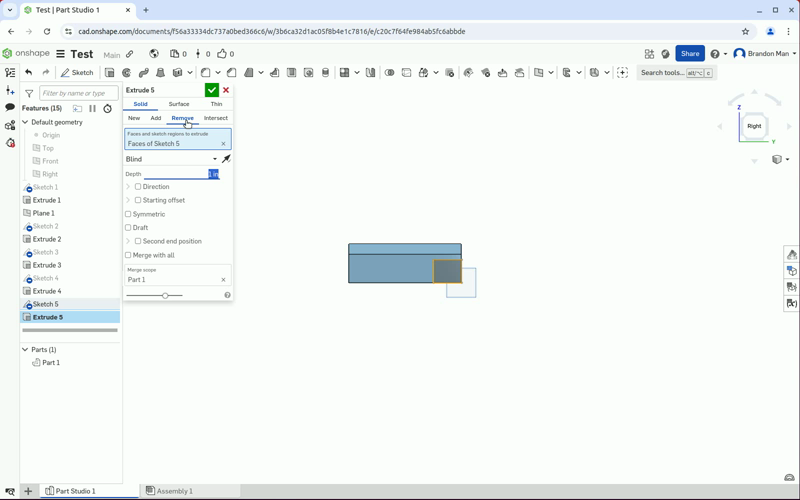
text(11.313)
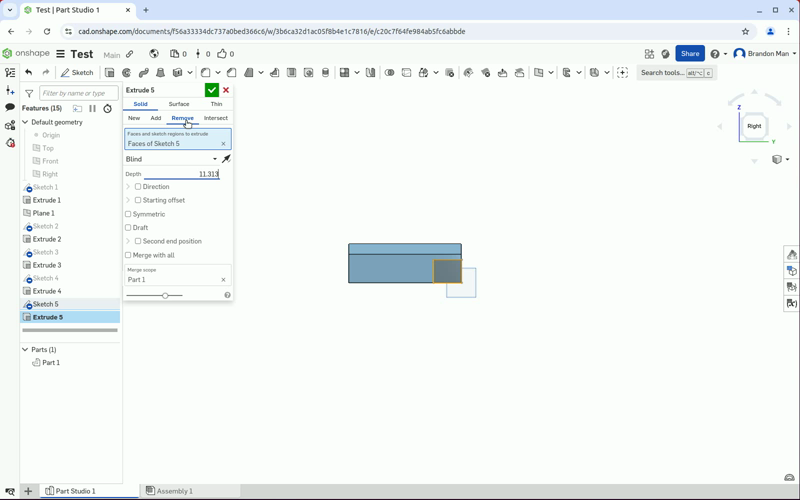
key(tab, 6)
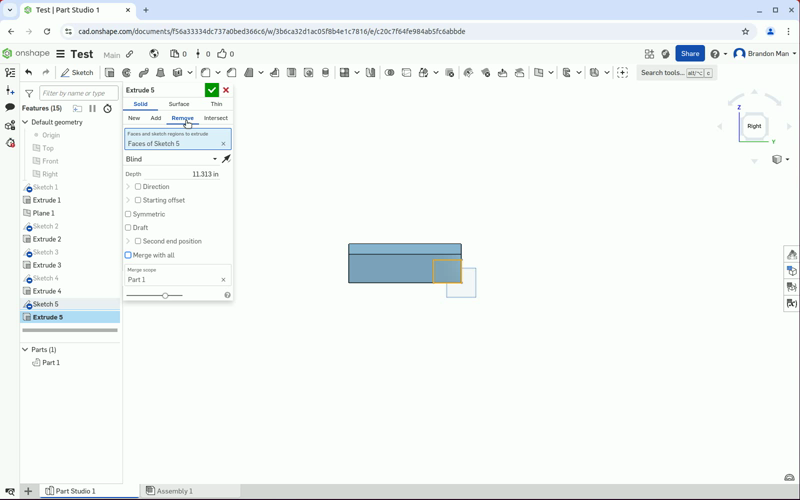
key(space)
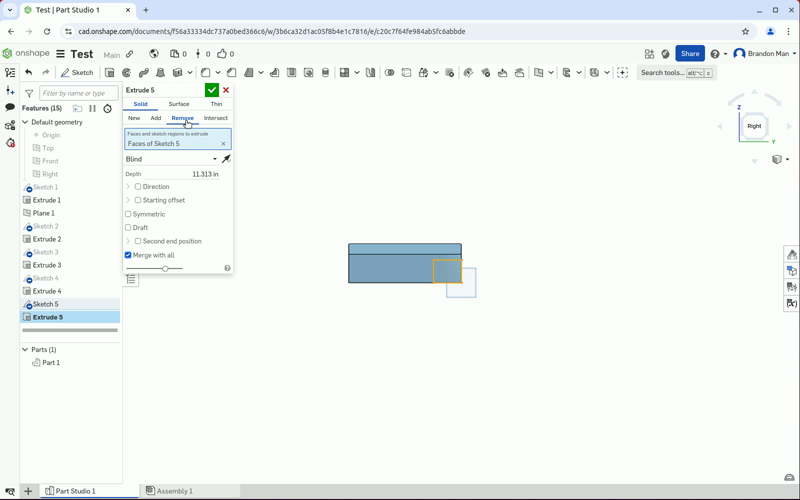
key(enter)
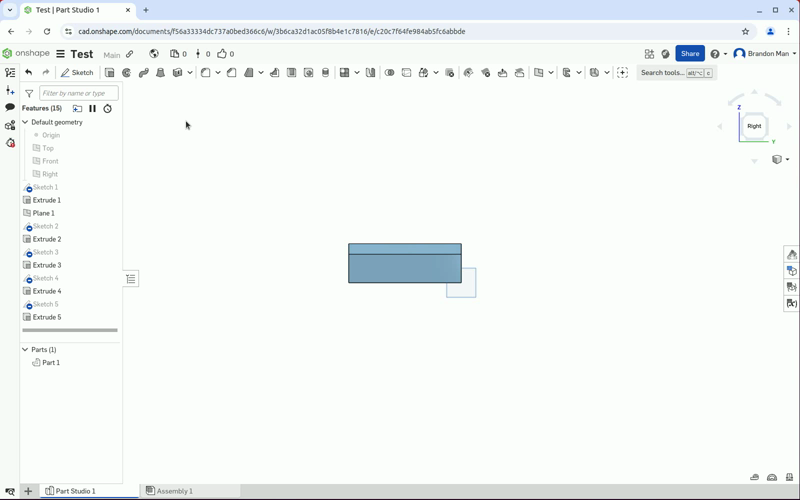
key(shift+h)
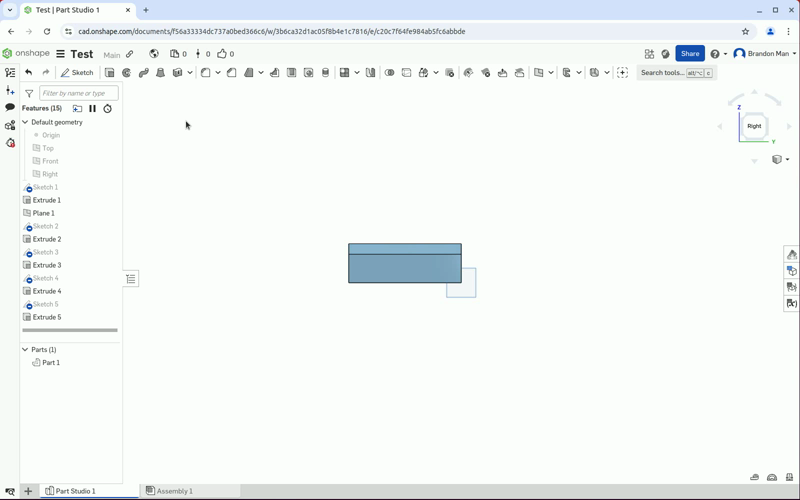
key(shift+h)
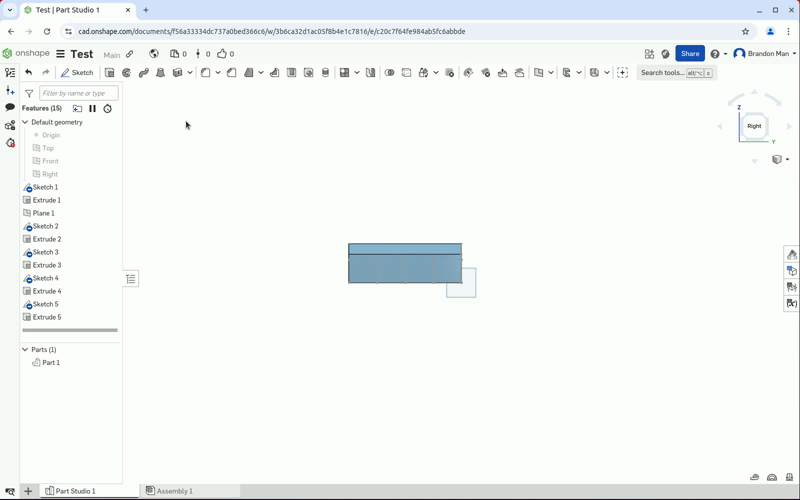
key(shift+7)
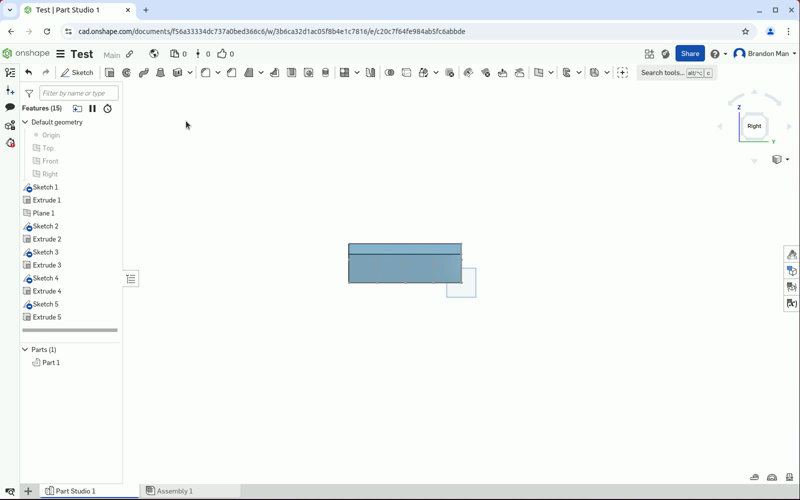
key(right, 2)
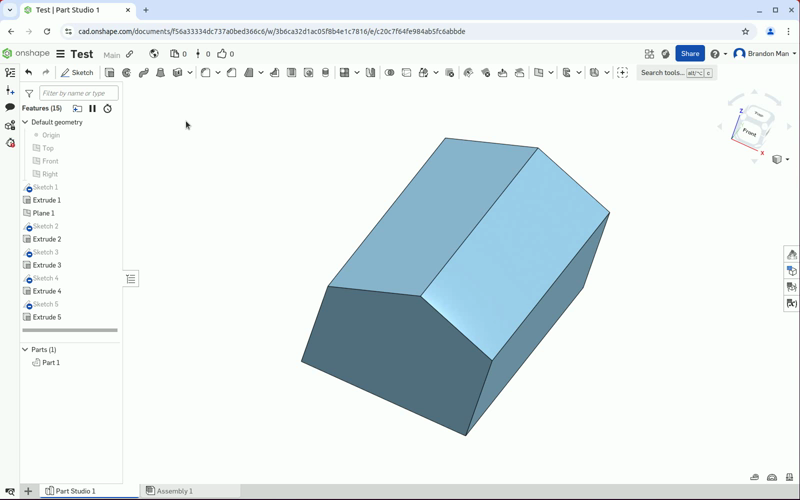
key(down, 2)
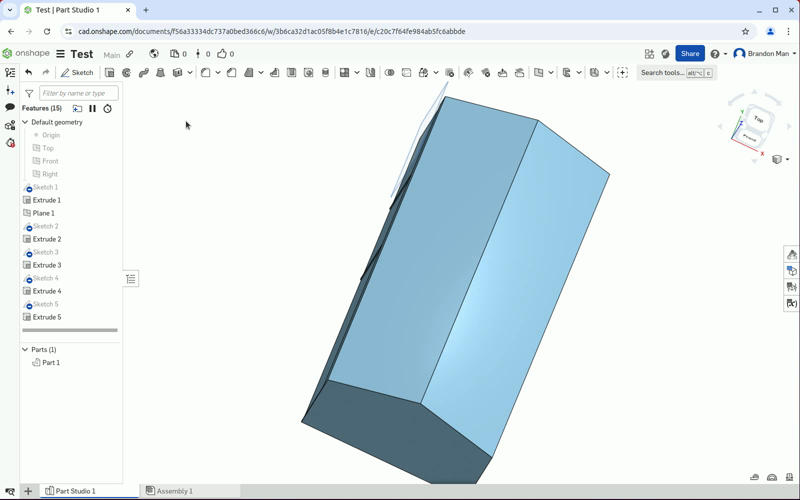
key(up, 2)
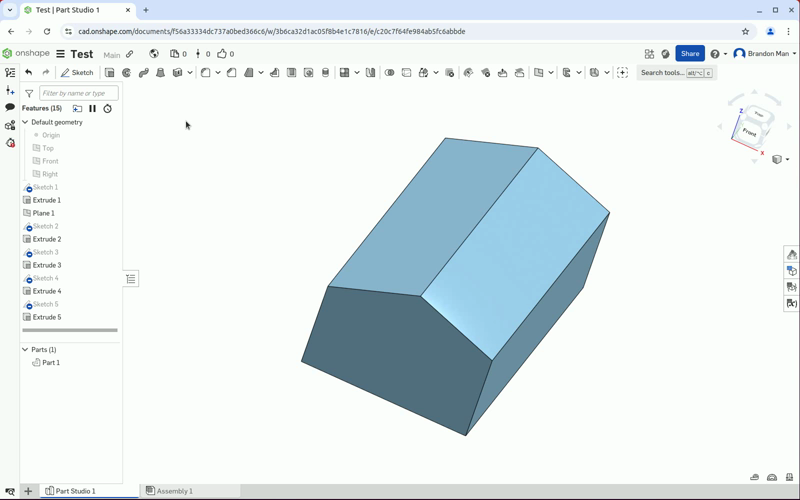
key(left, 2)
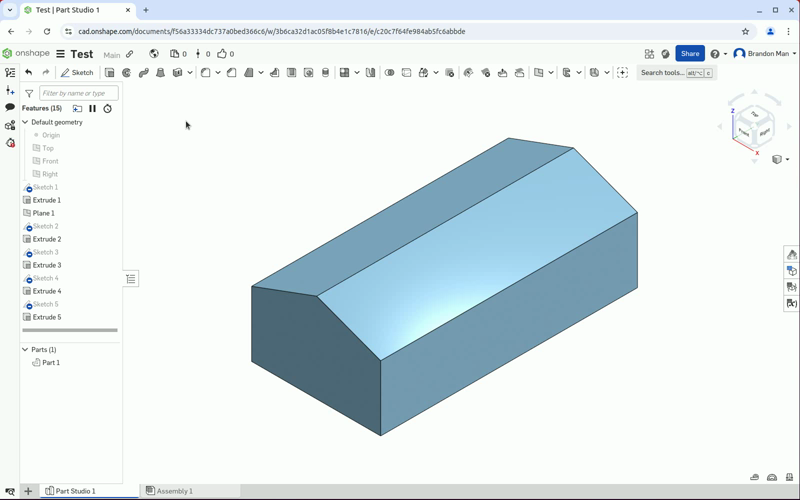
mouse_move(73, 189)
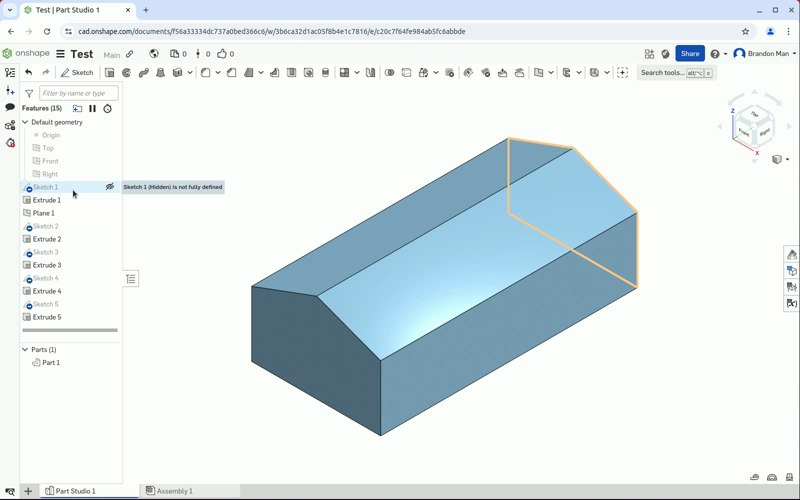
click(73, 189)